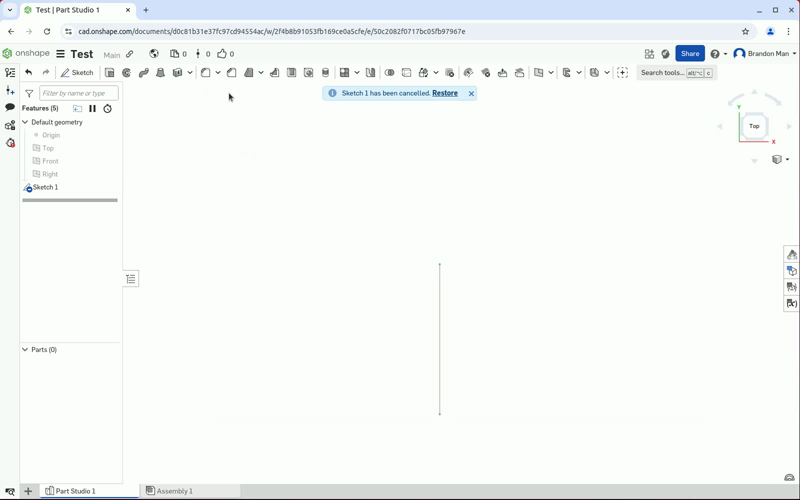
key(shift+h)
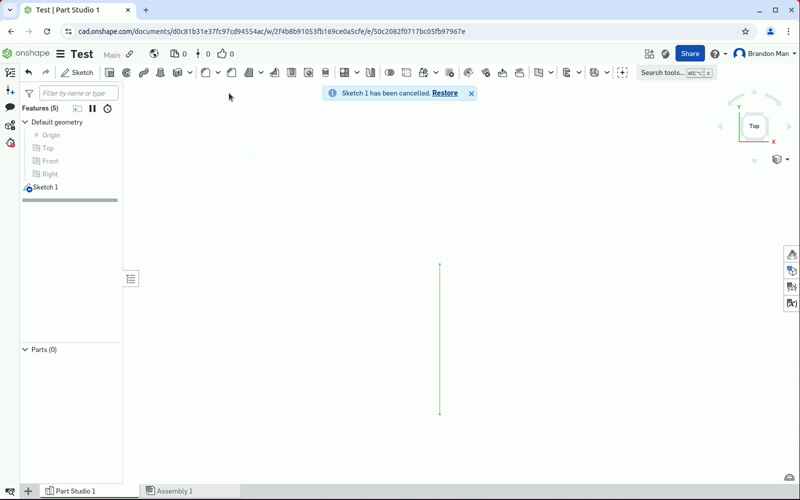
key(shift+s)
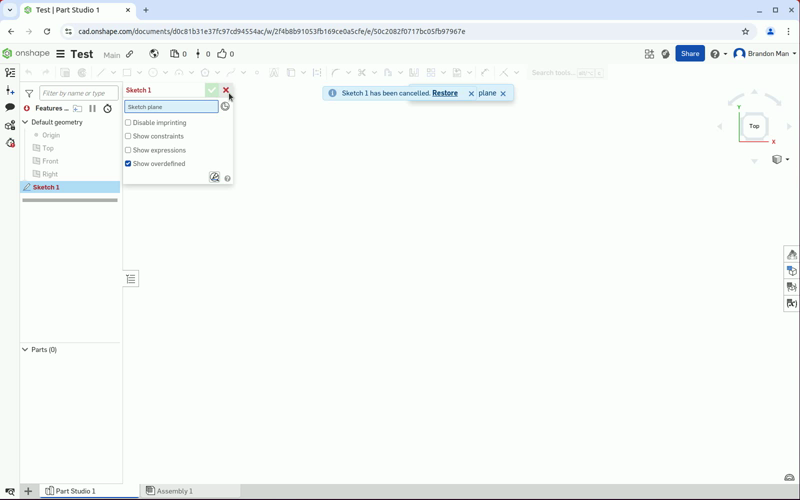
mouse_move(73, 150)
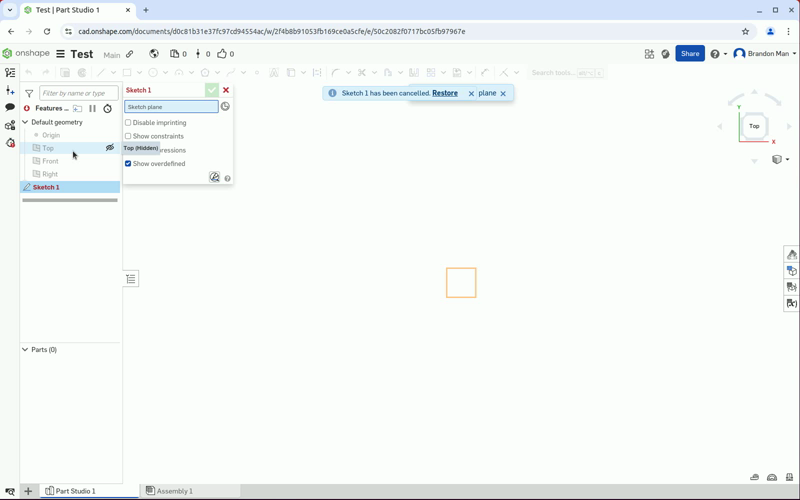
click(73, 150)
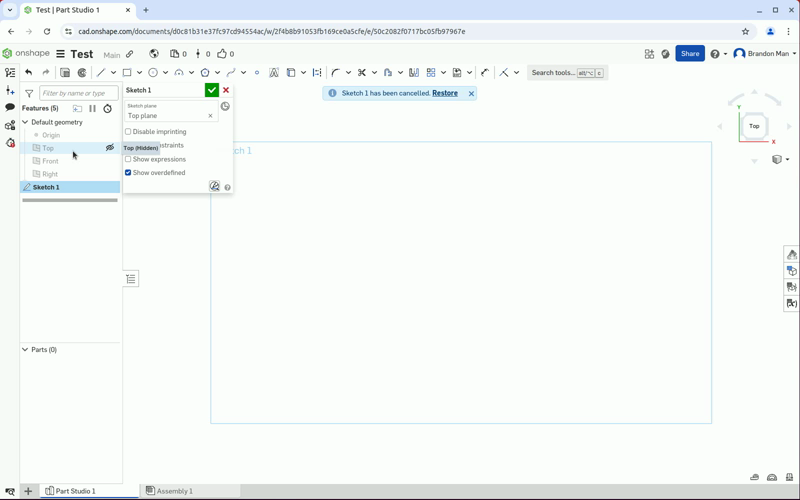
mouse_move(73, 352)
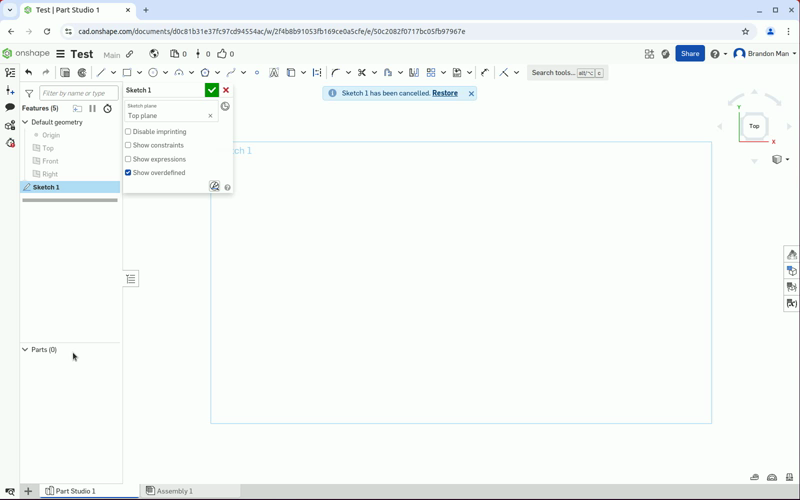
key(y)
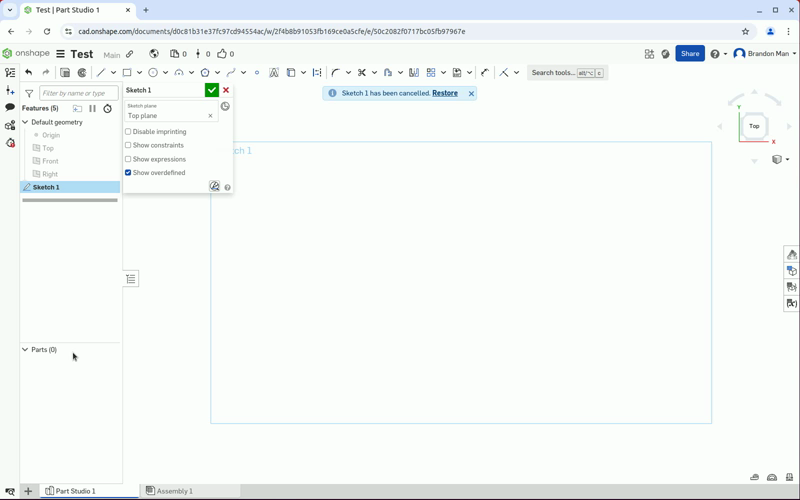
key(c)
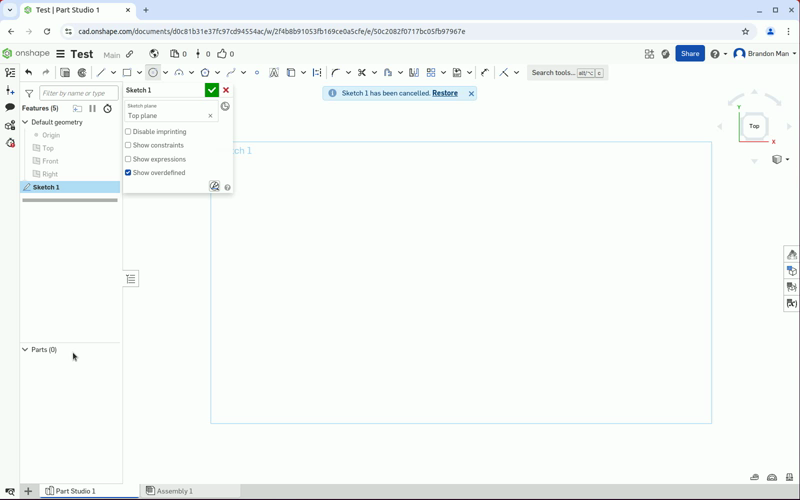
key_down(shift)
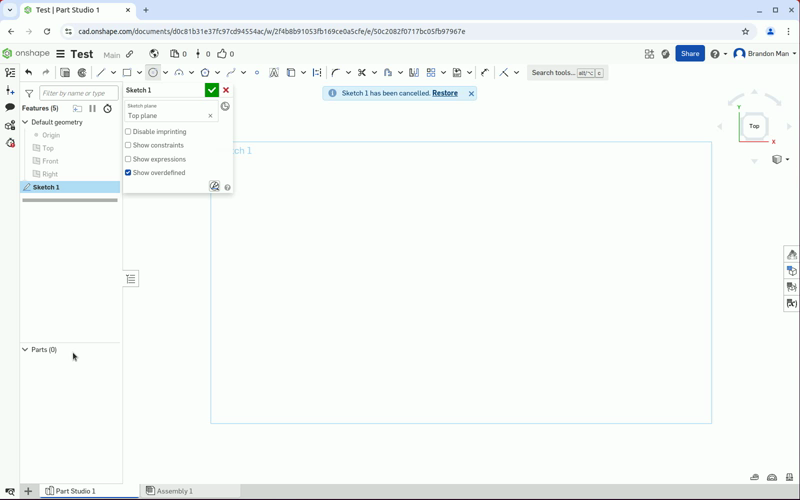
mouse_move(385, 282)
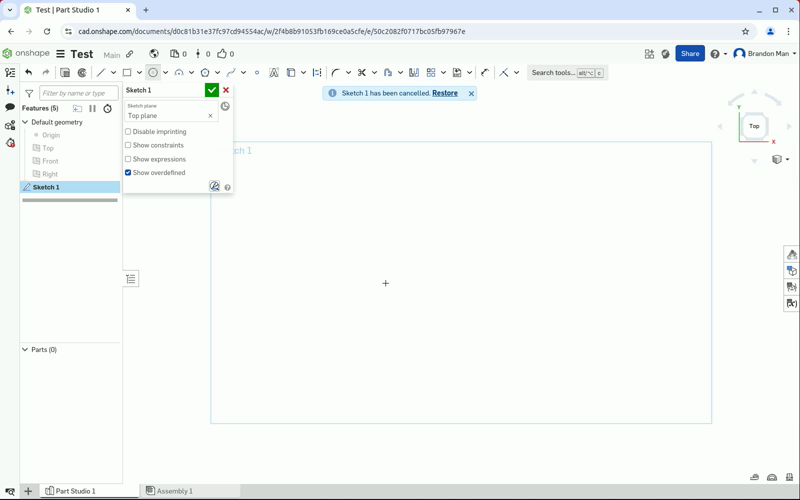
click(385, 282)
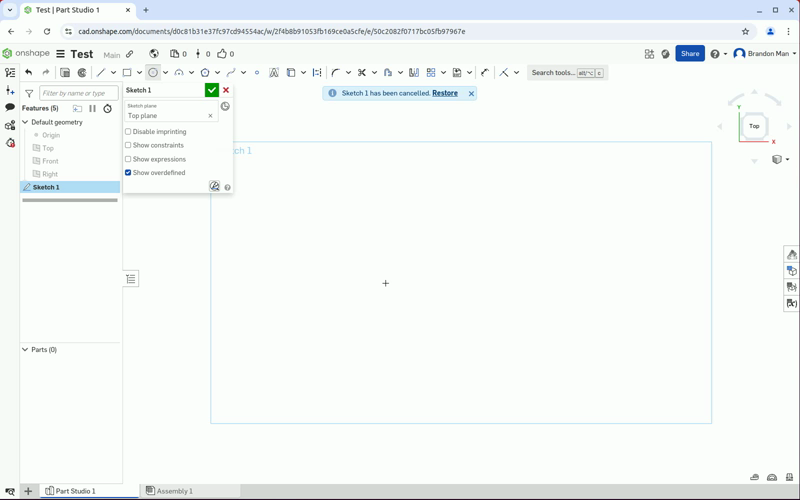
key_up(shift)
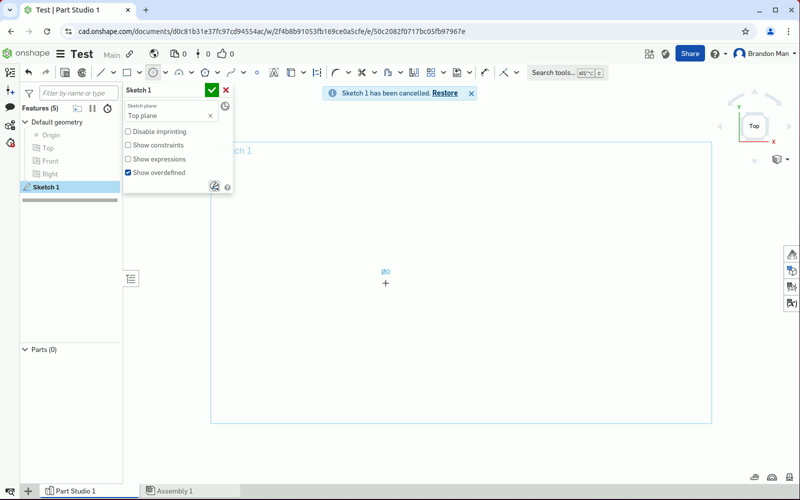
mouse_move(423, 282)
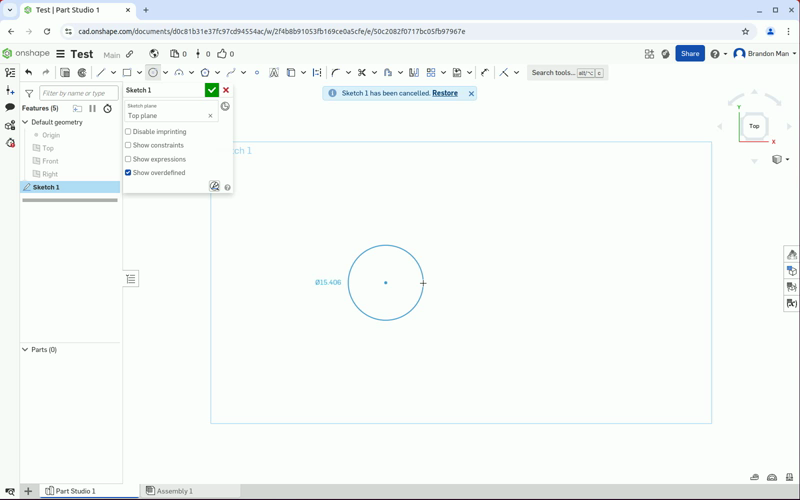
click(423, 282)
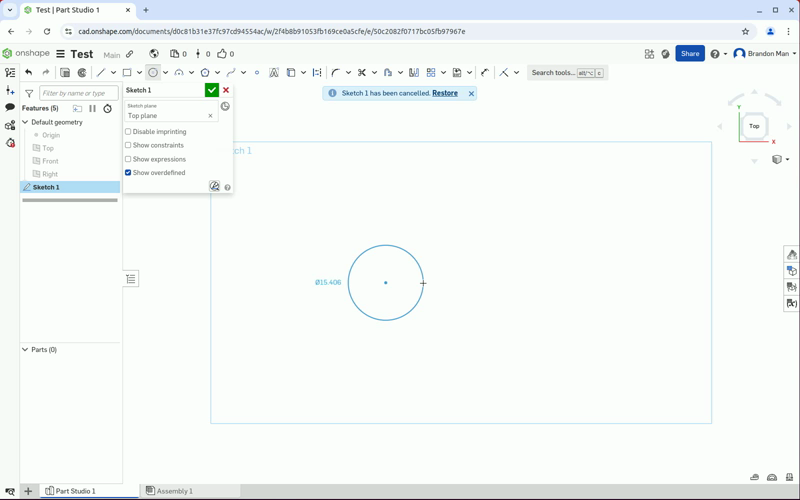
key(esc)
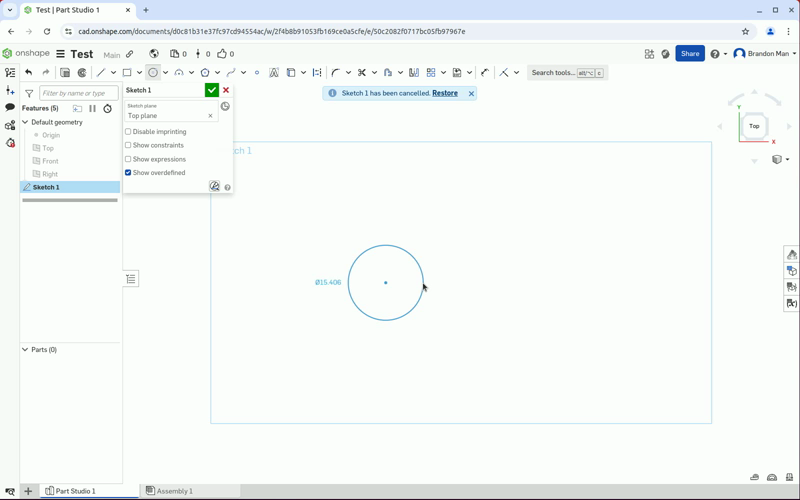
key(c)
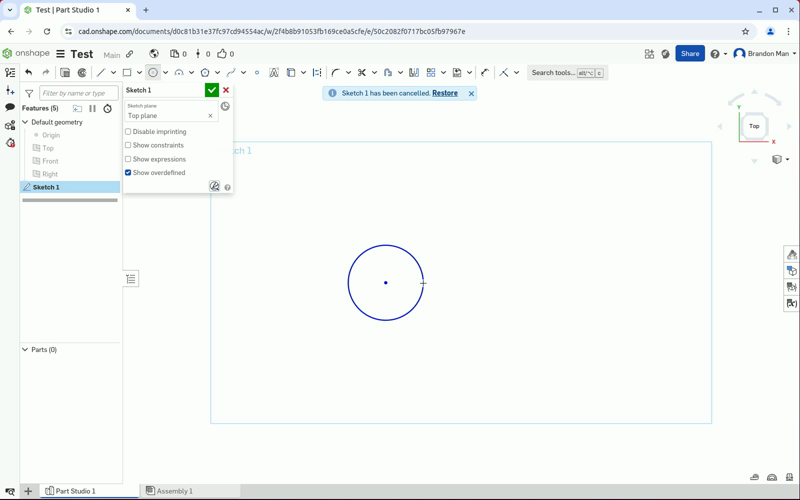
key_down(shift)
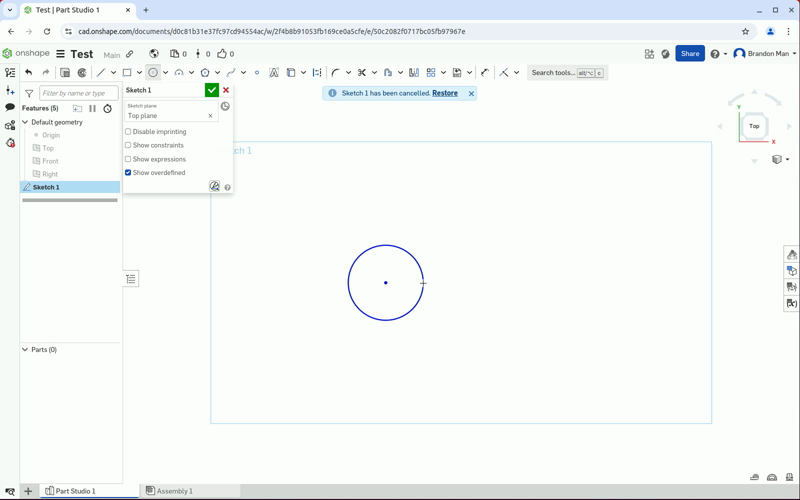
mouse_move(385, 282)
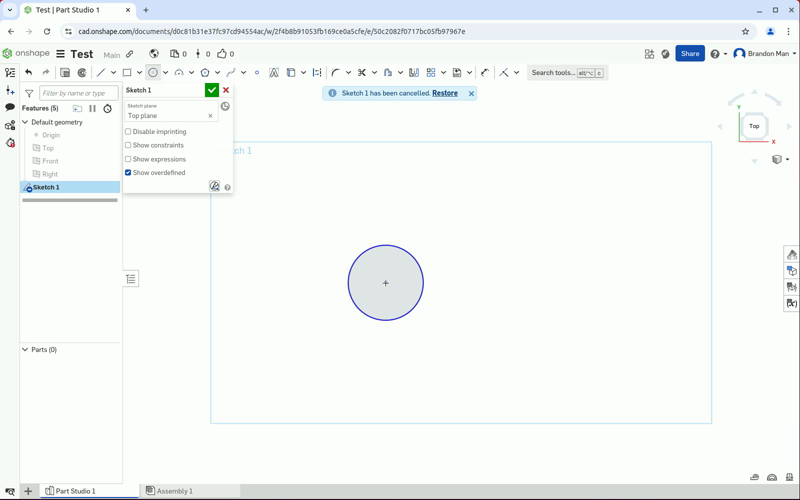
click(385, 282)
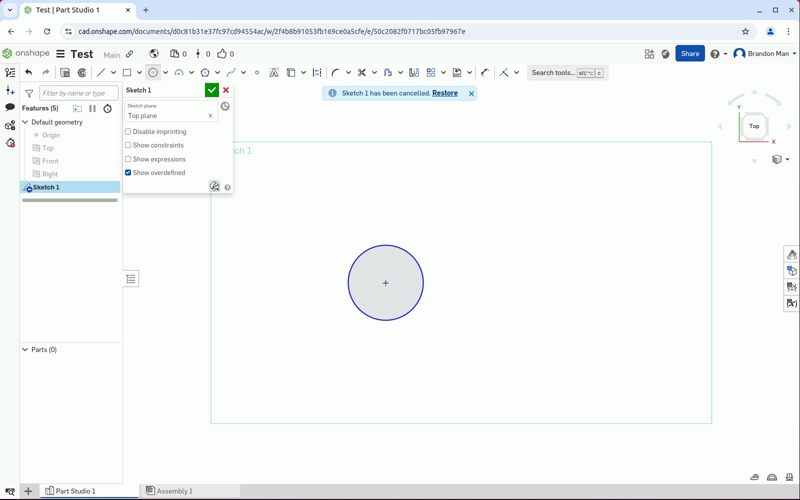
key_up(shift)
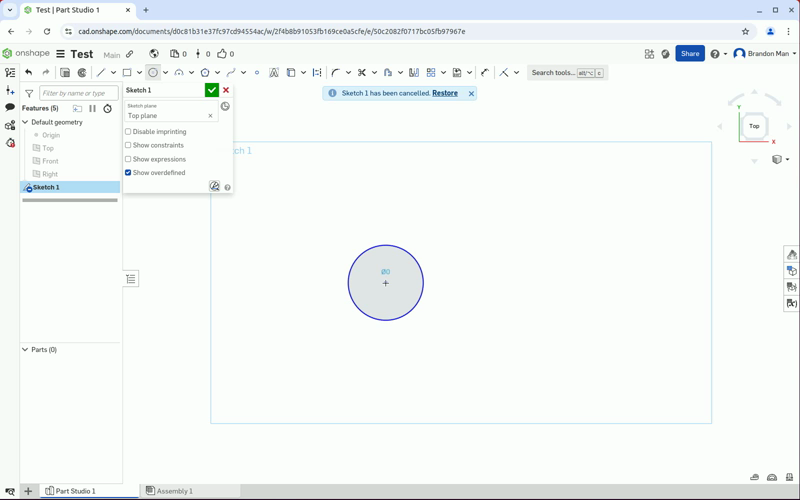
mouse_move(406, 282)
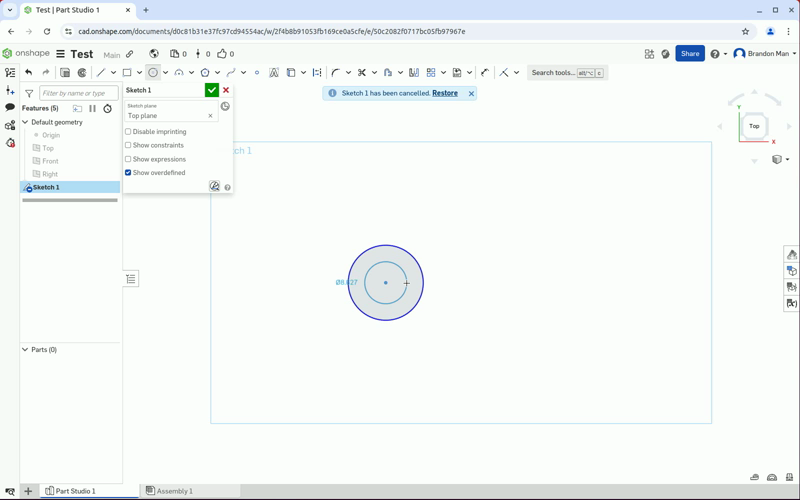
click(406, 282)
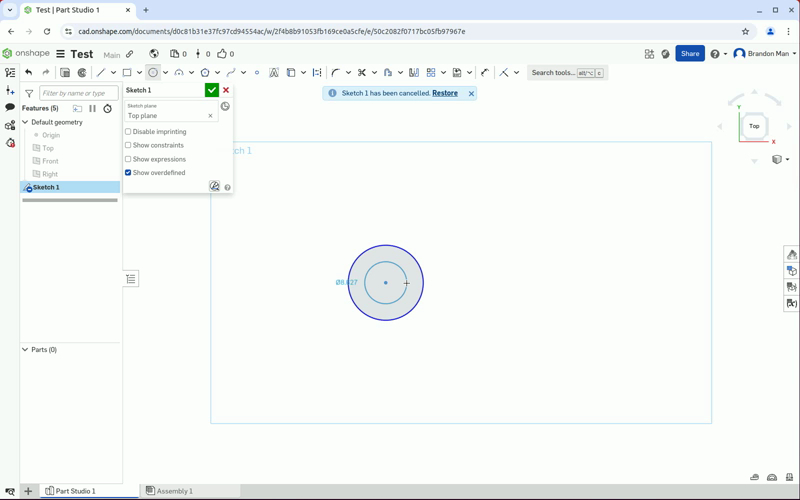
key(esc)
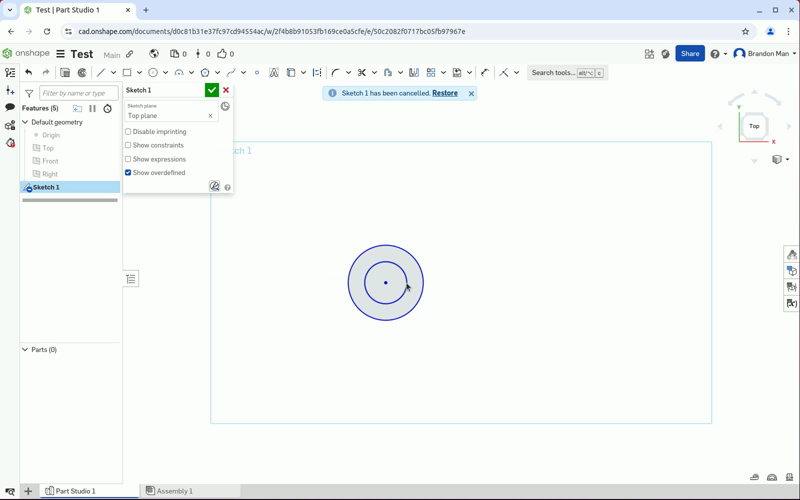
mouse_move(380, 258)
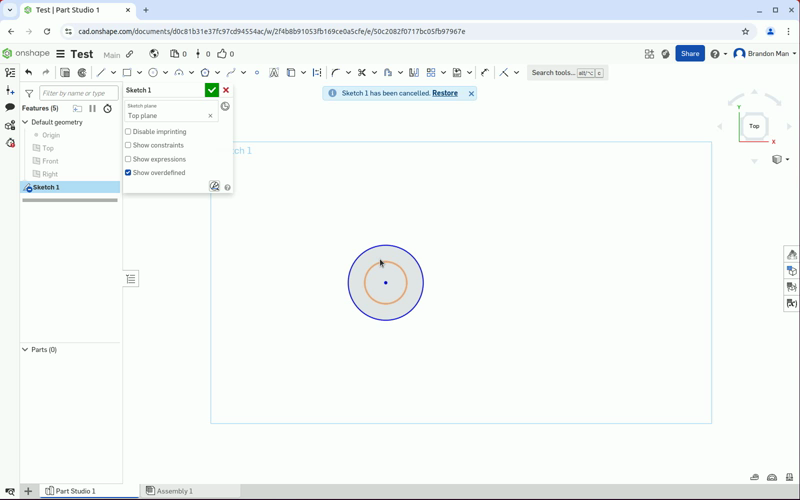
click(380, 258)
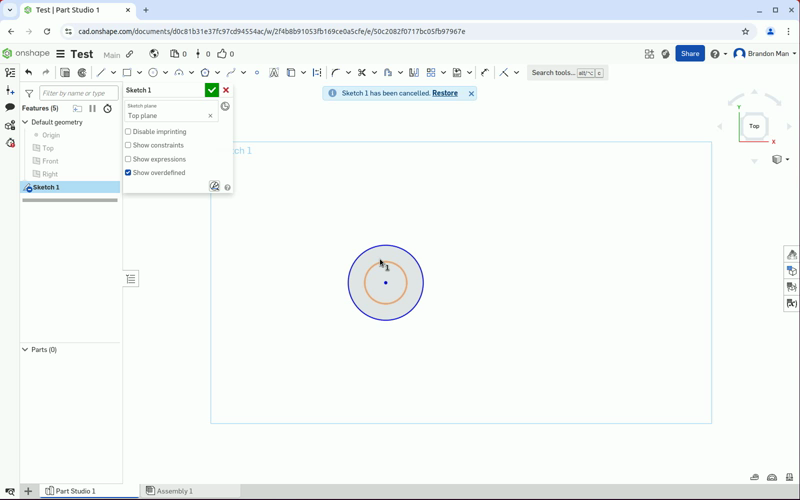
mouse_move(73, 352)
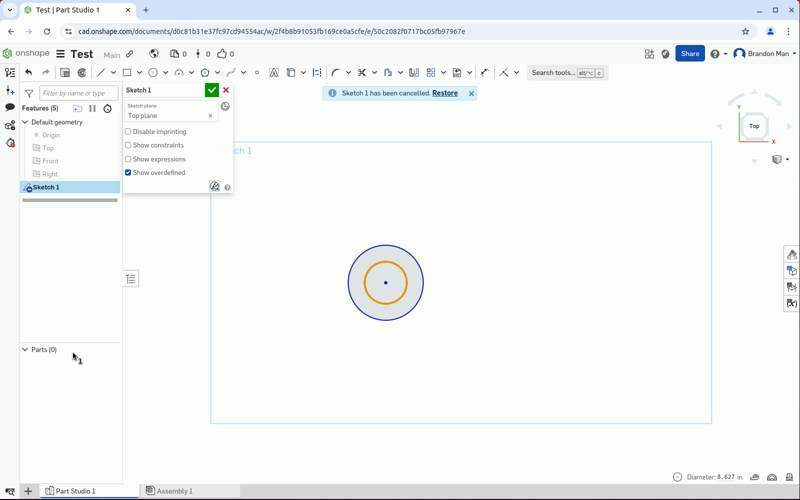
key(shift+y)
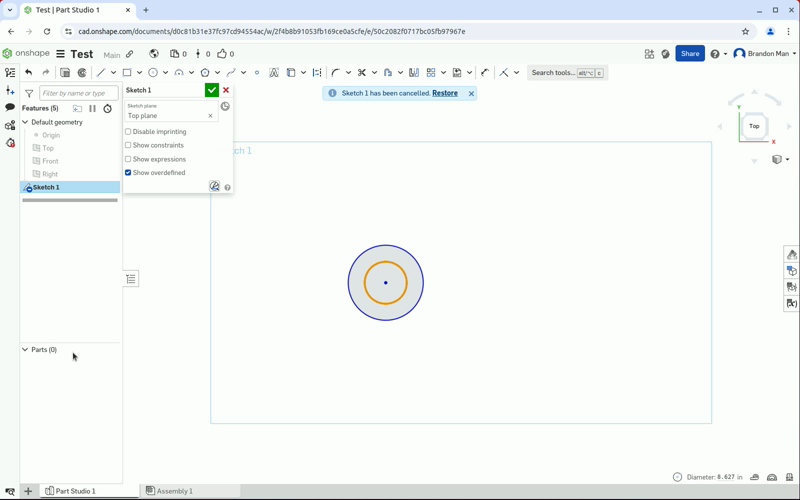
key(shift+e)
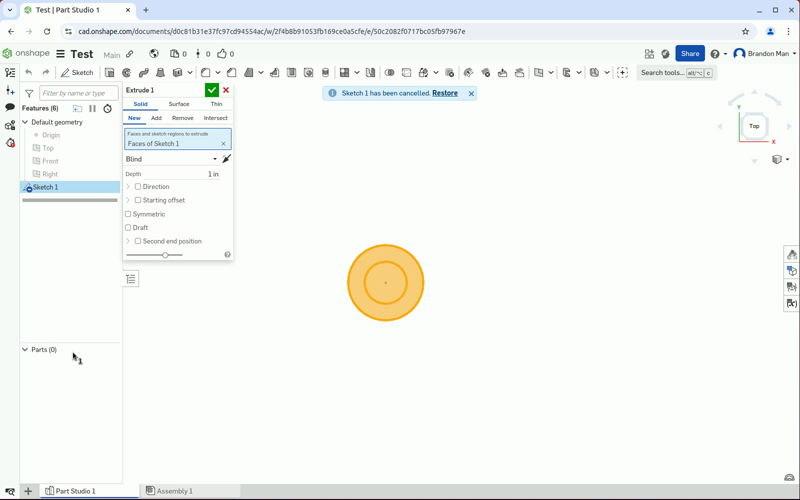
mouse_move(143, 106)
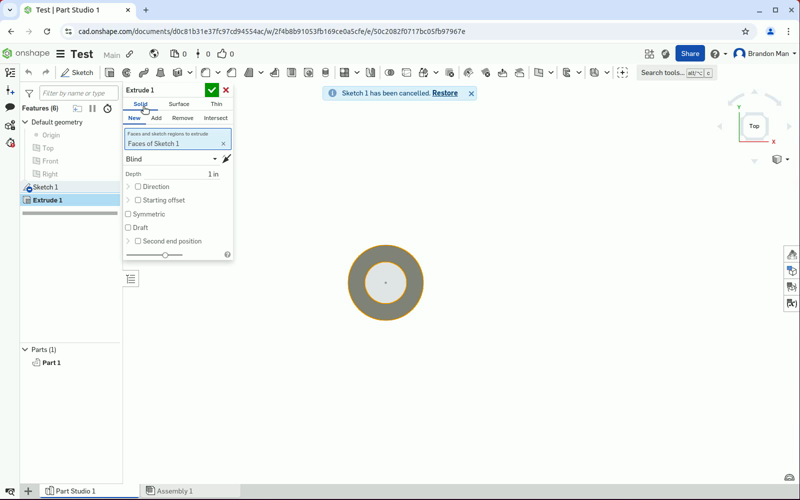
click(143, 106)
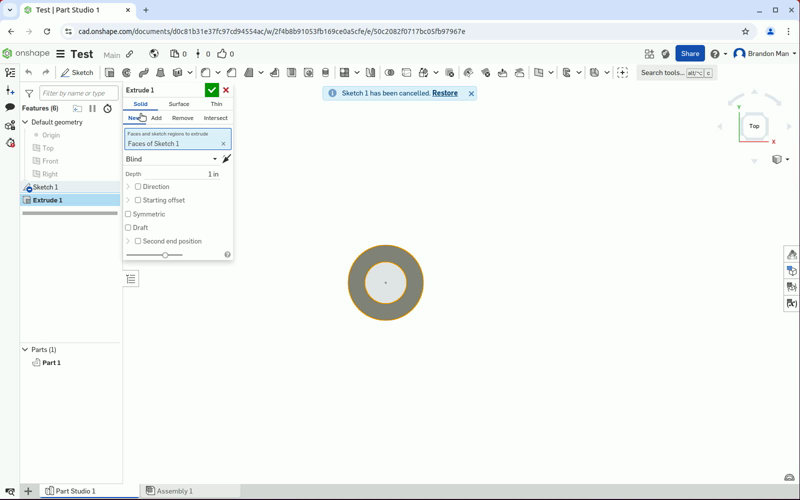
mouse_move(137, 120)
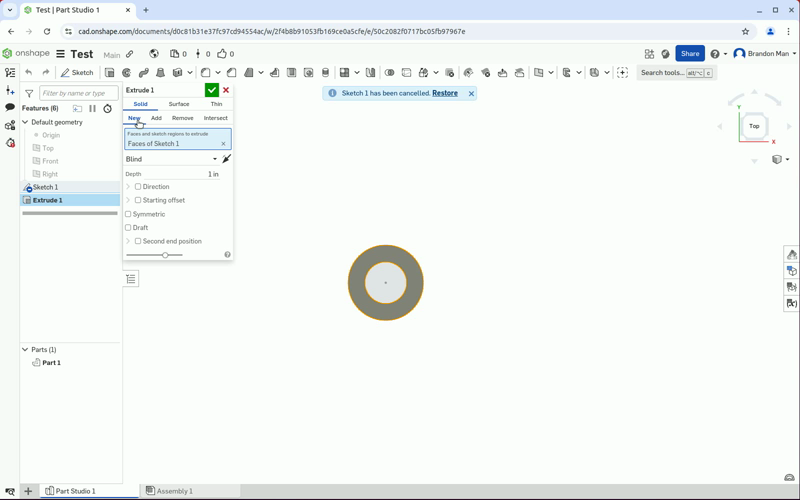
click(137, 120)
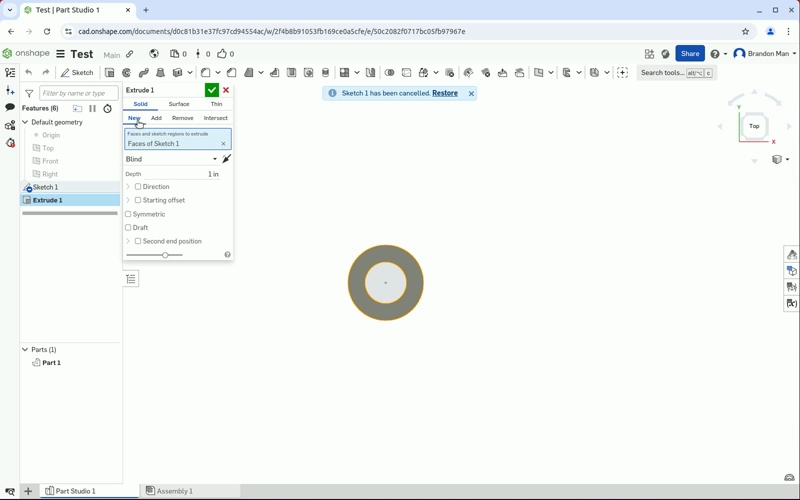
key(tab, 4)
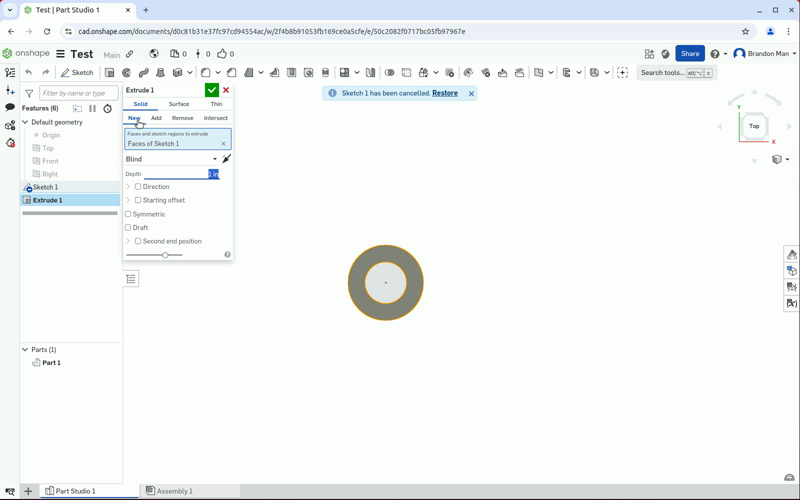
text(12.276)
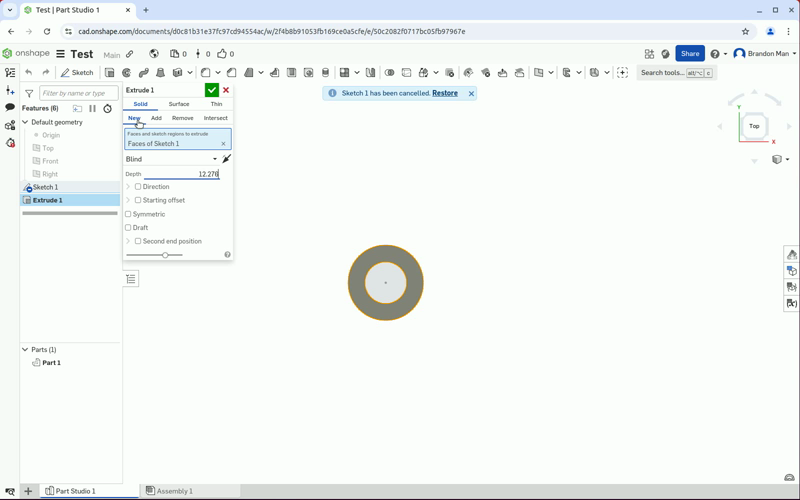
key(enter)
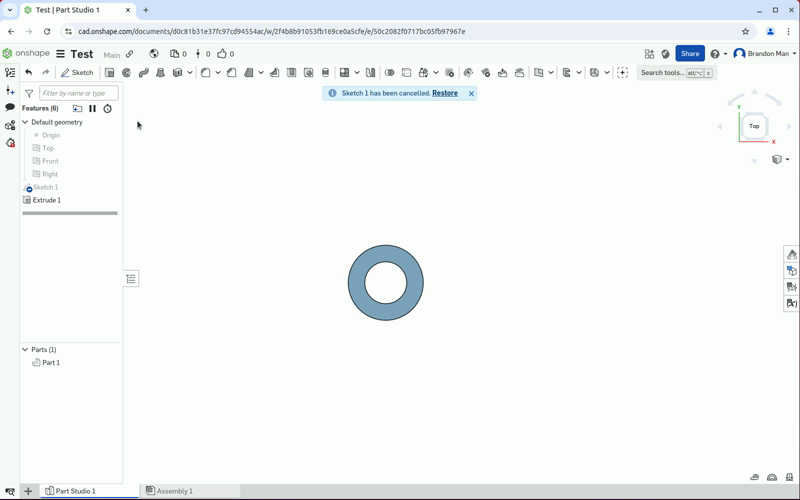
key(shift+h)
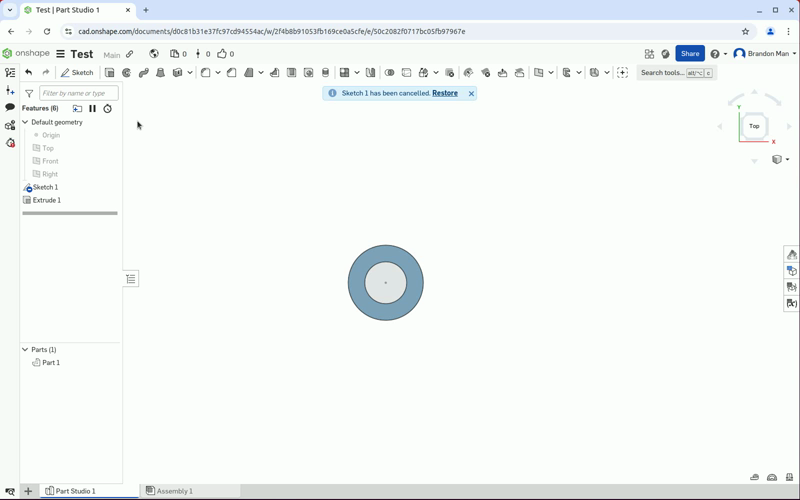
key(shift+h)
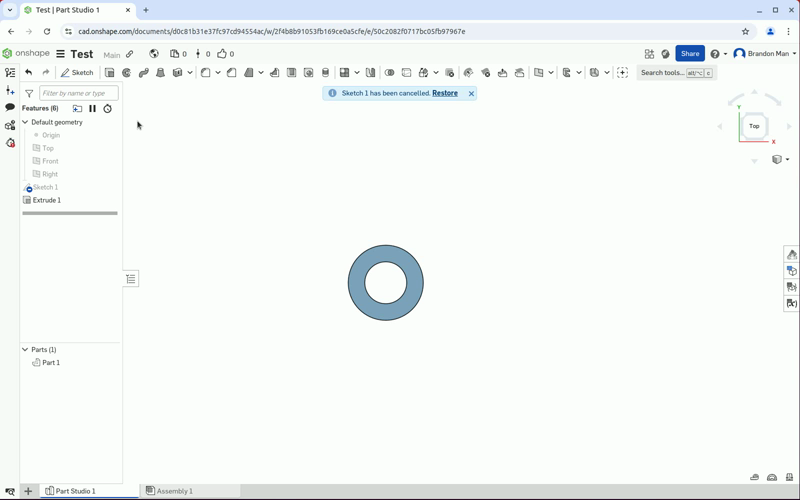
mouse_move(73, 189)
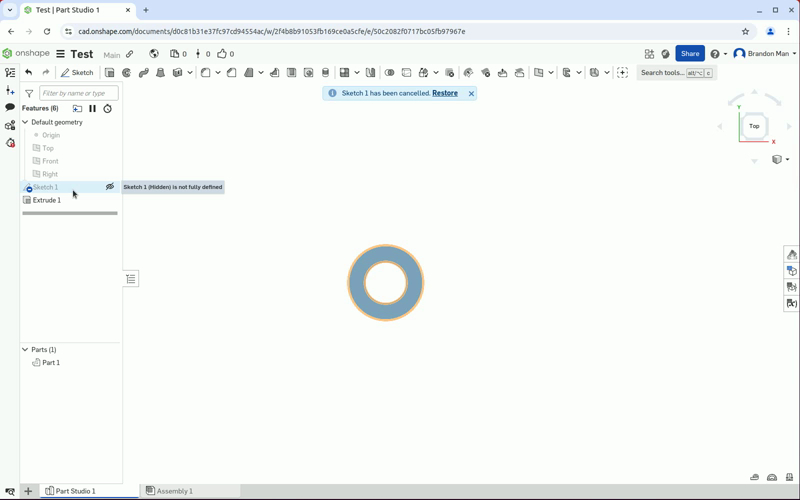
click(73, 189)
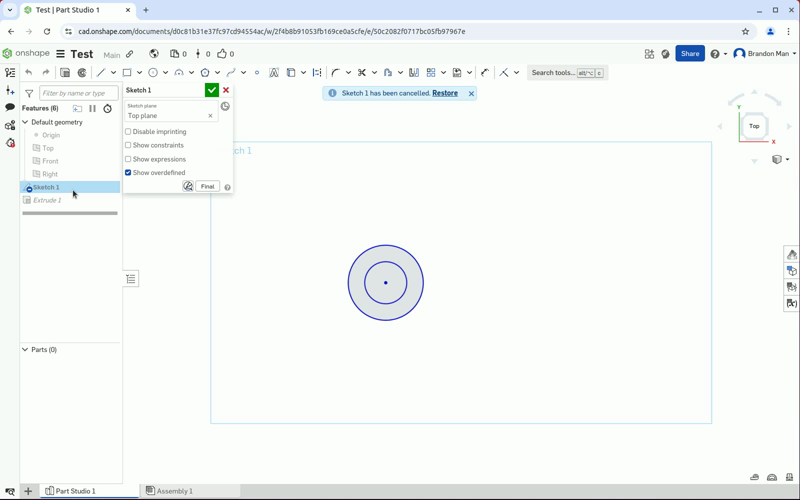
mouse_move(229, 92)
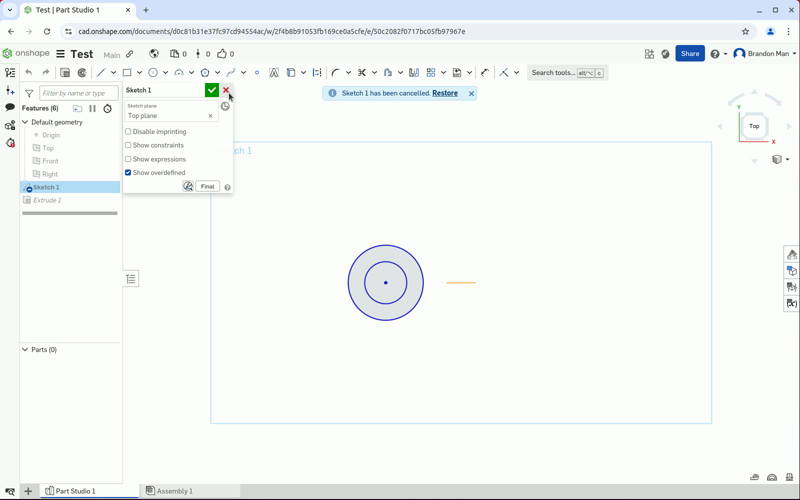
click(229, 92)
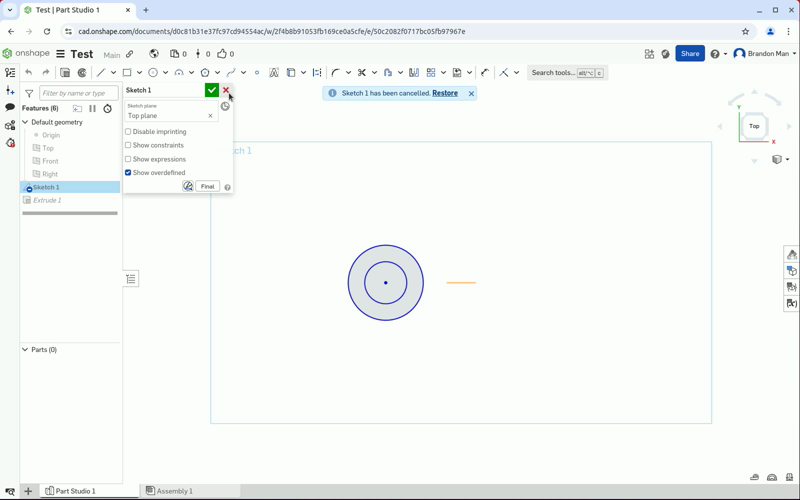
key(shift+s)
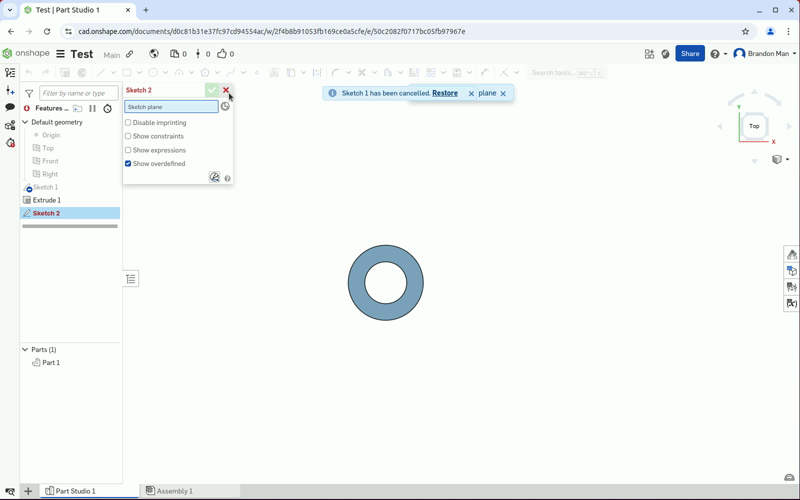
mouse_move(73, 150)
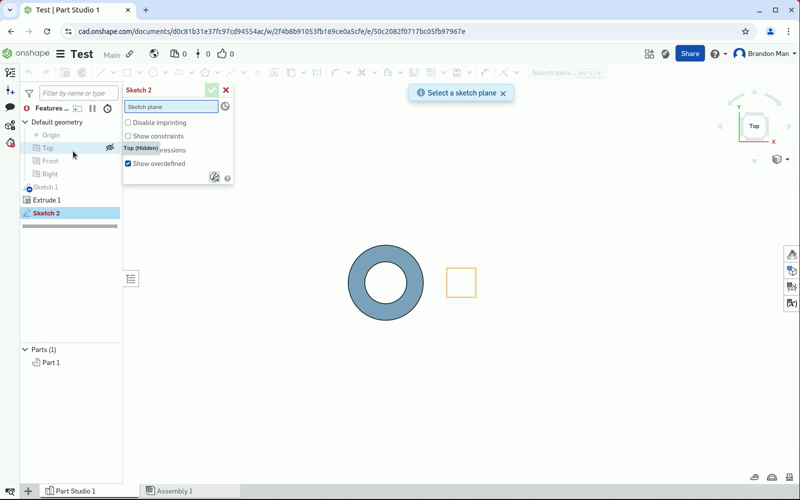
click(73, 150)
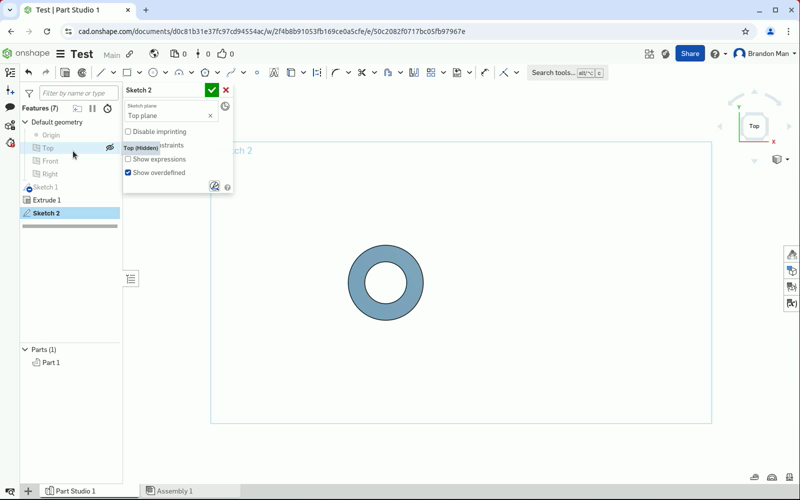
mouse_move(73, 352)
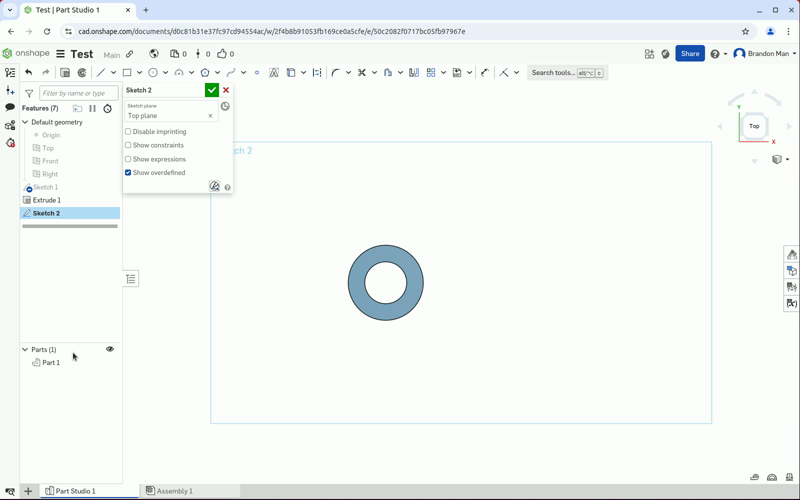
key(y)
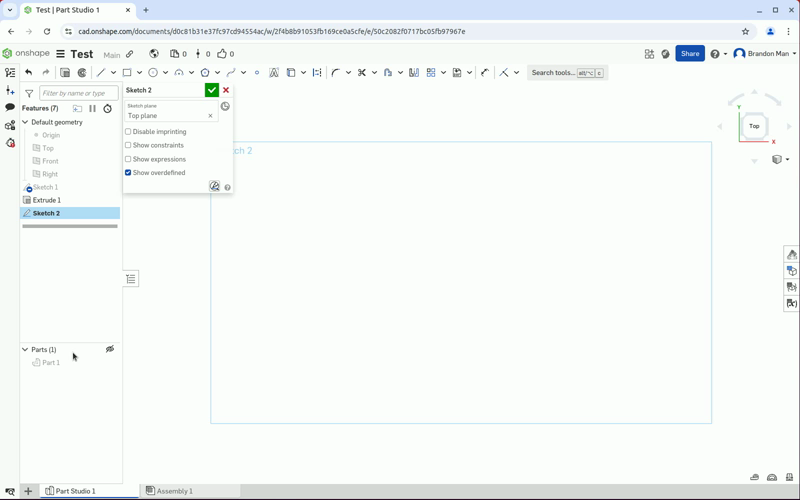
key(l)
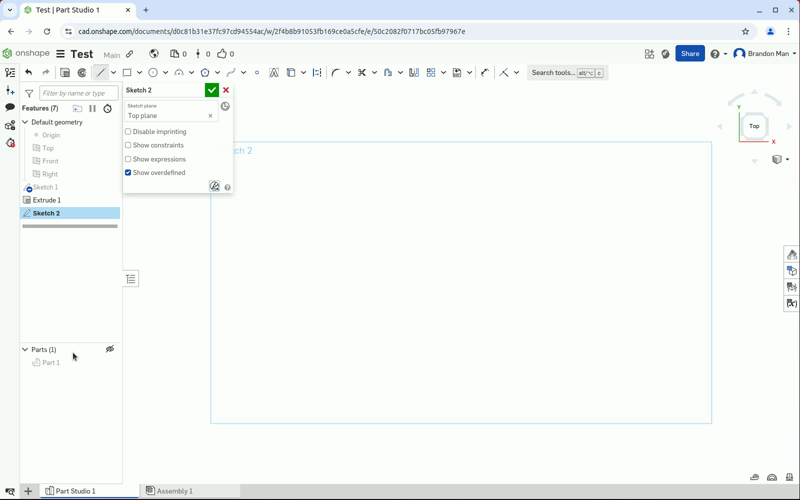
key_down(shift)
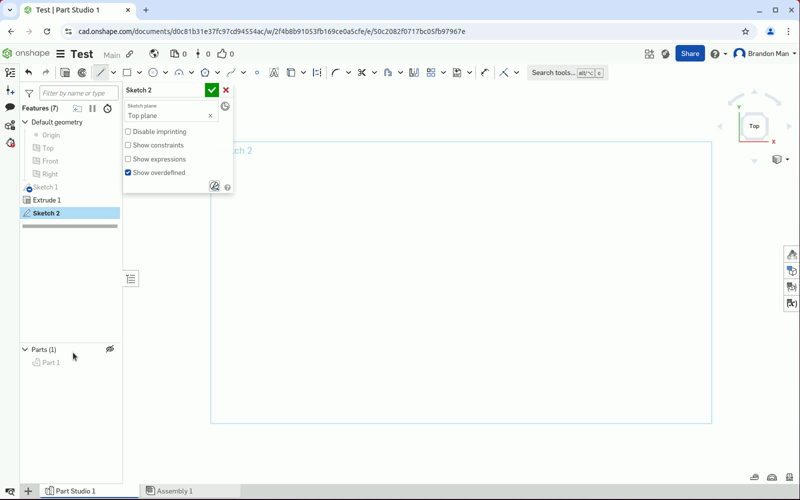
mouse_move(370, 316)
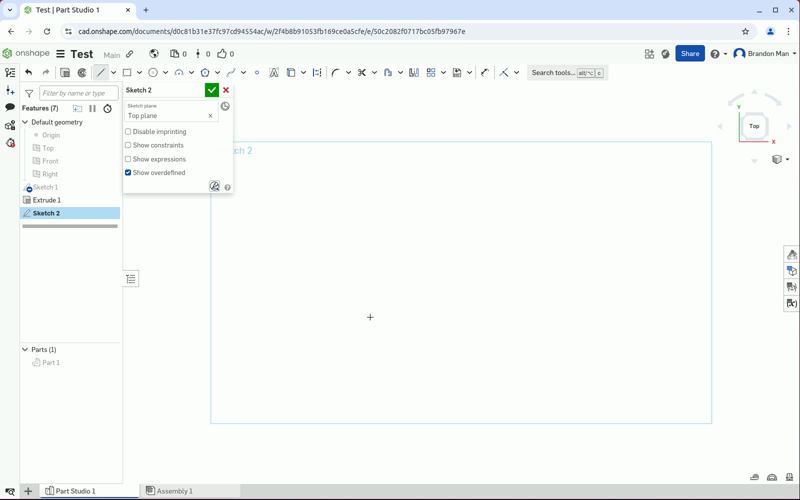
click(370, 316)
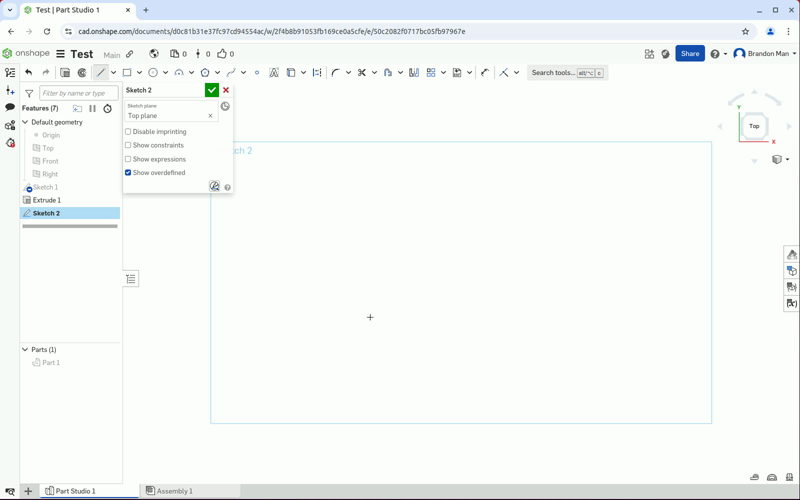
key_up(shift)
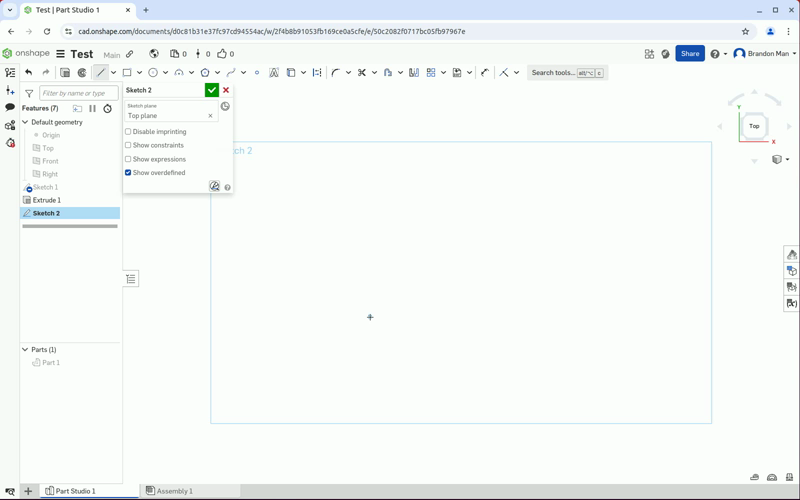
key_down(shift)
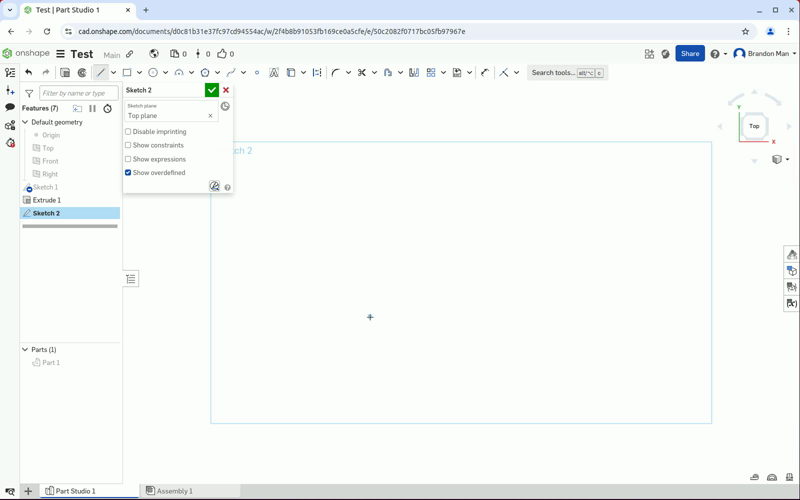
mouse_move(447, 349)
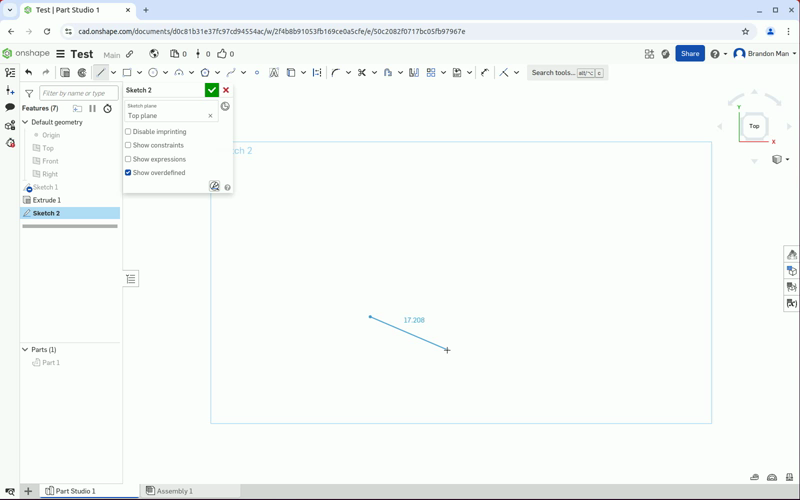
click(447, 349)
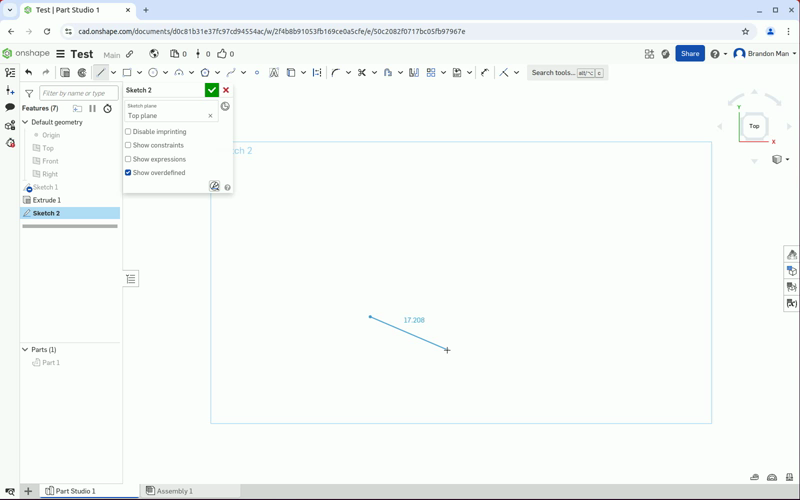
key_up(shift)
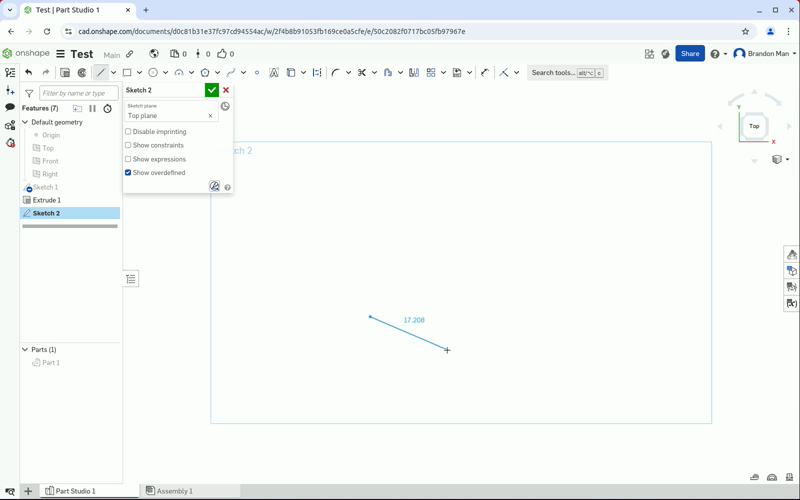
key(esc)
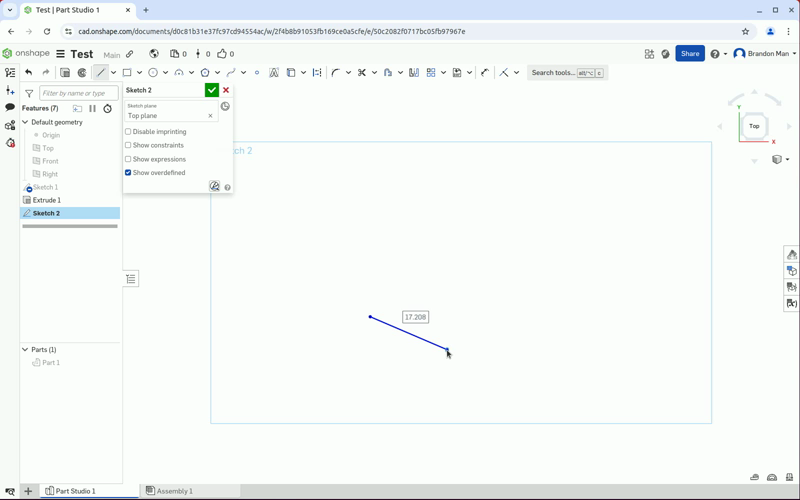
key(a)
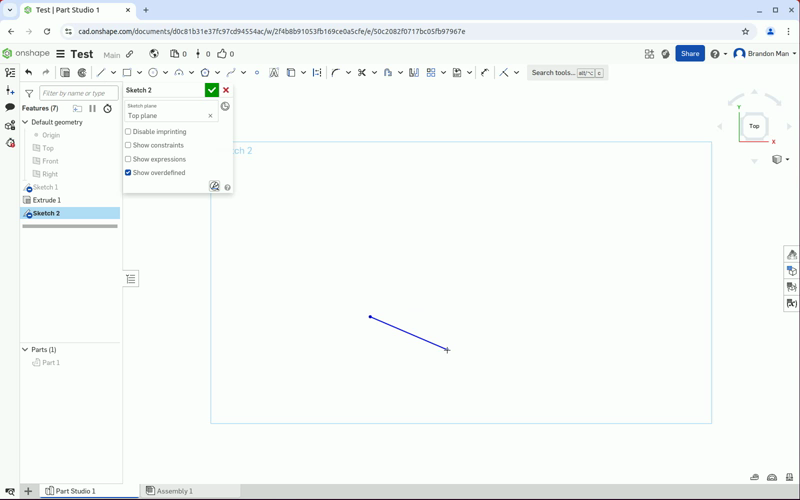
mouse_move(447, 349)
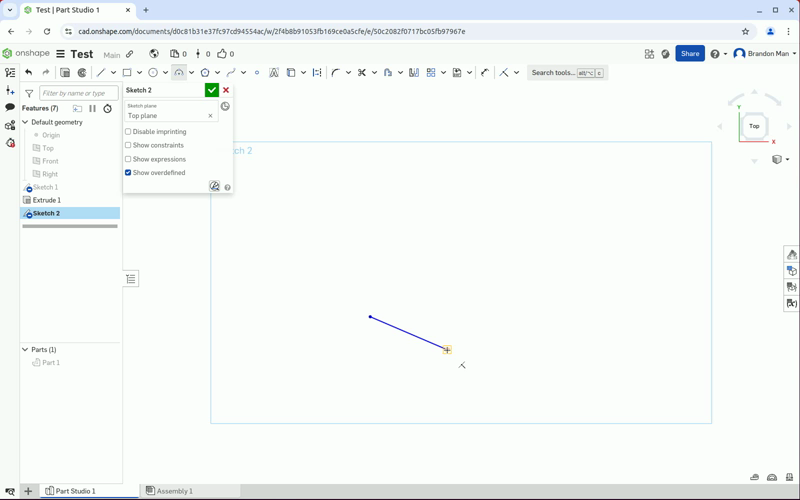
click(447, 349)
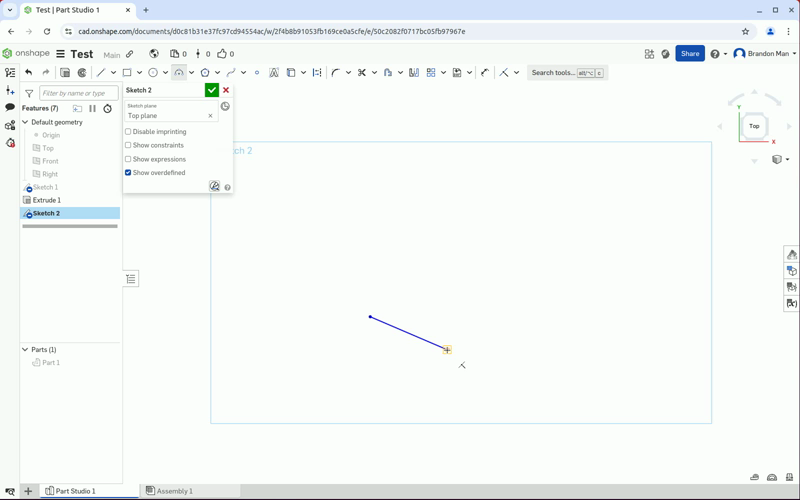
key_down(shift)
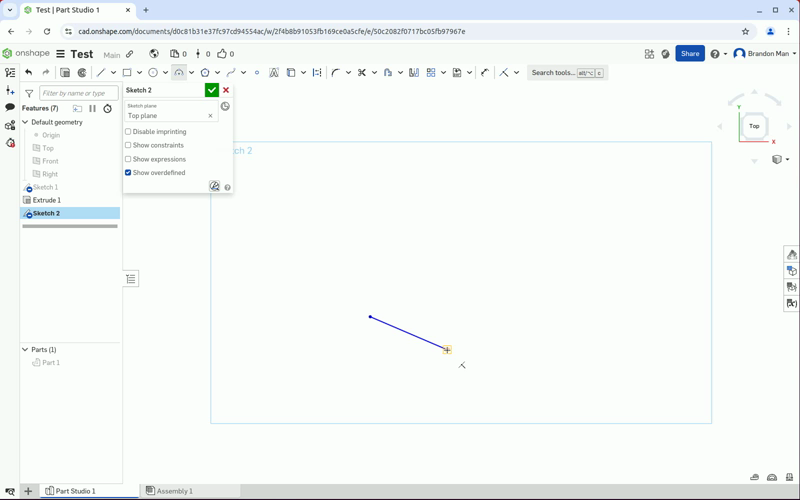
mouse_move(486, 324)
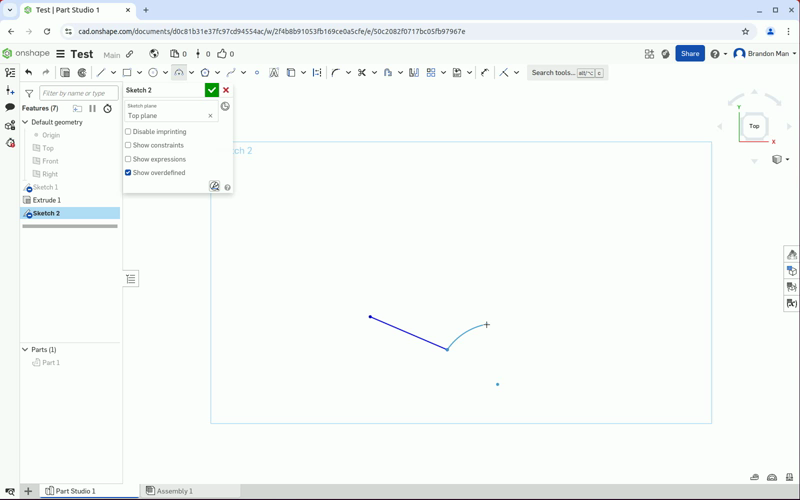
click(486, 324)
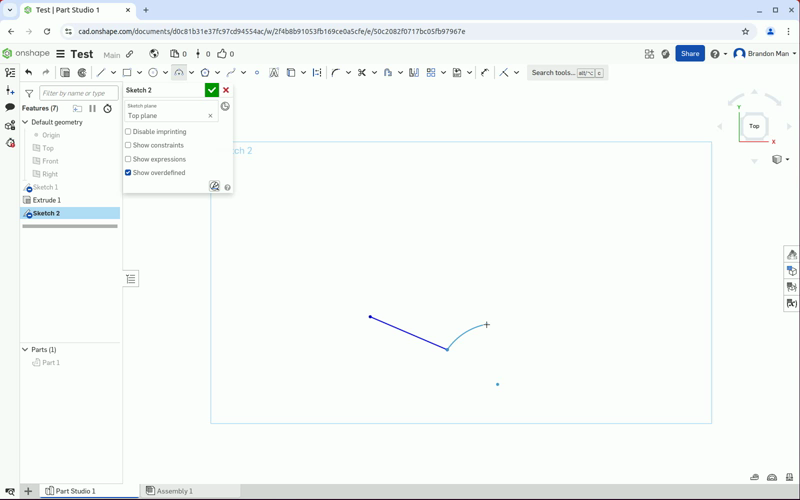
mouse_move(473, 347)
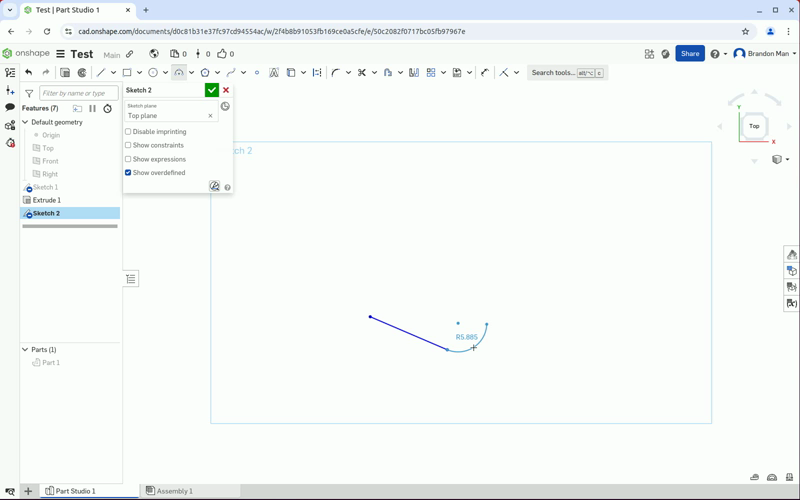
click(473, 347)
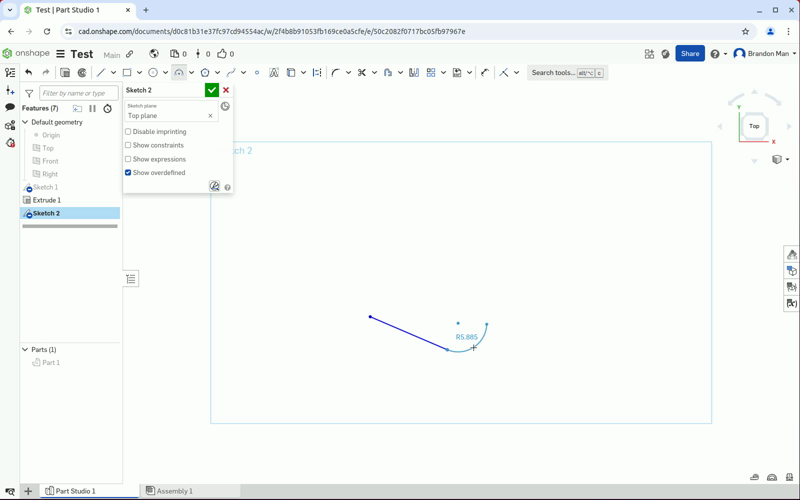
key_up(shift)
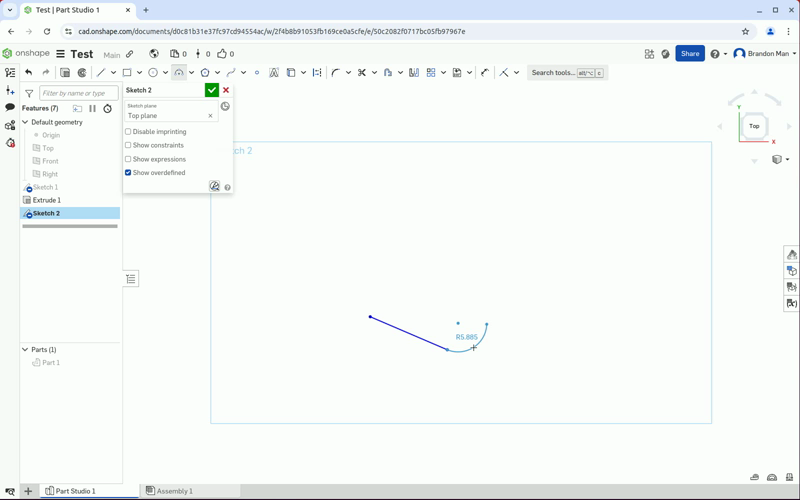
key(esc)
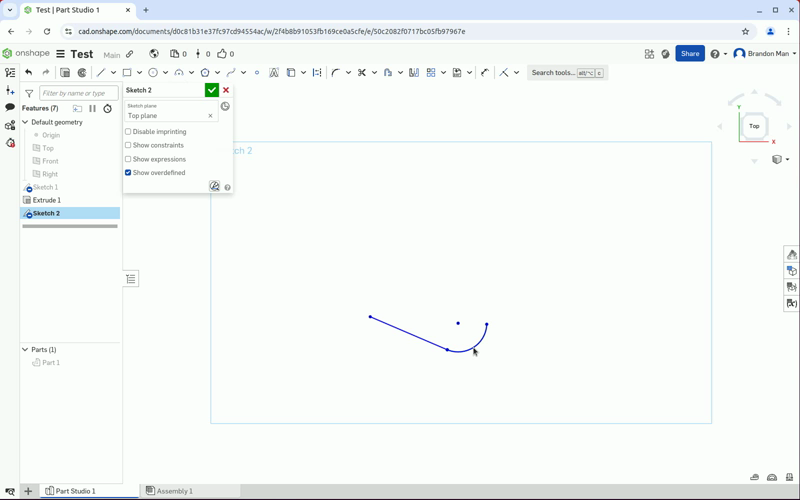
key(l)
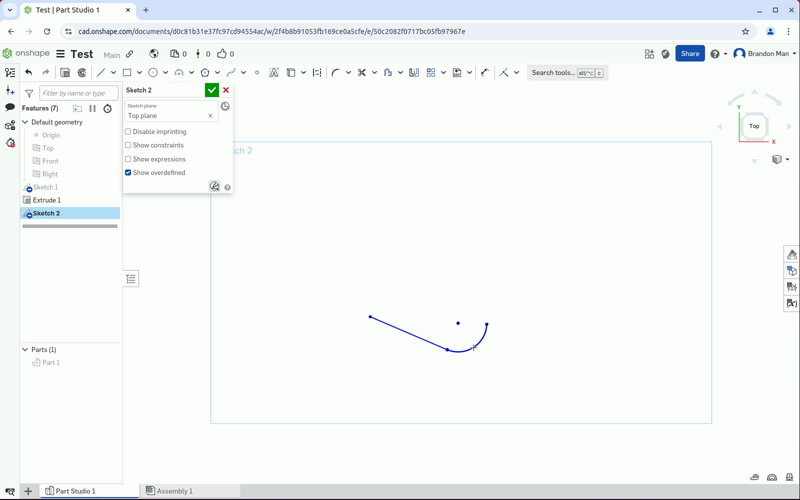
mouse_move(486, 324)
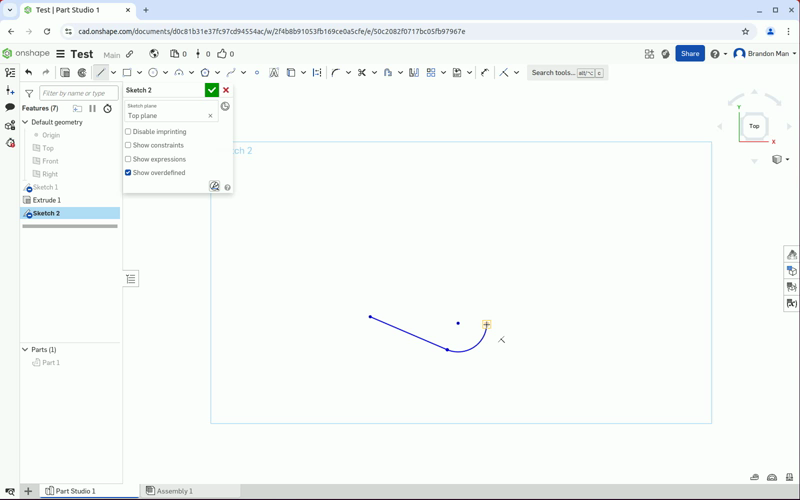
click(486, 324)
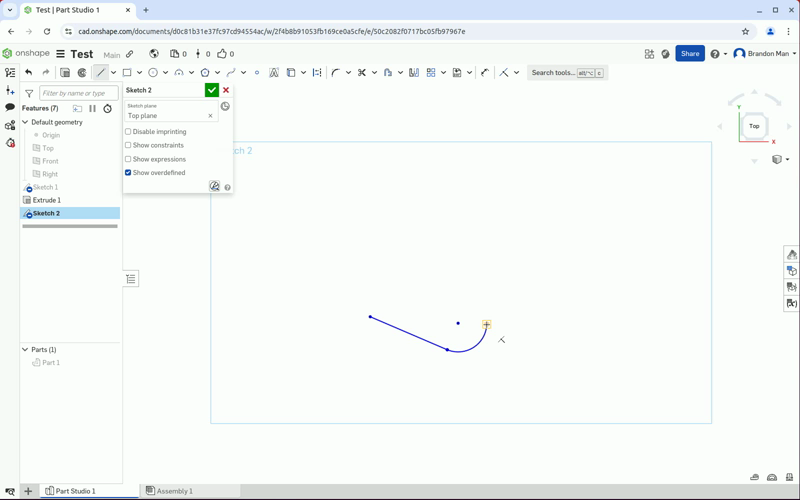
key_down(shift)
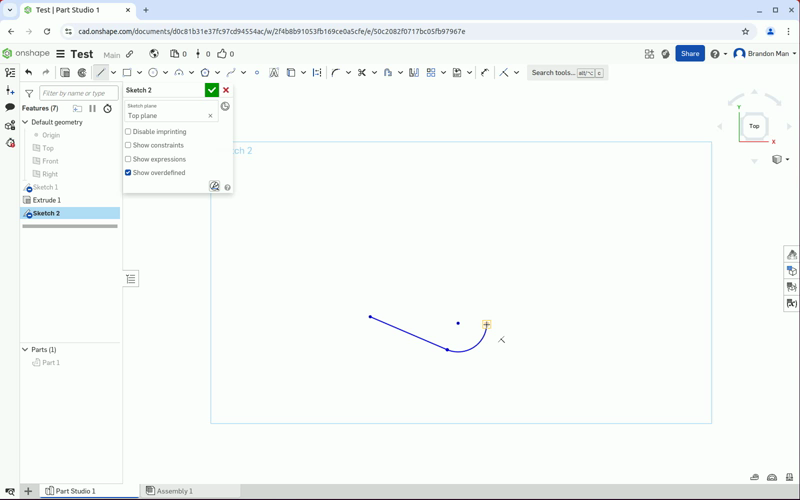
mouse_move(516, 324)
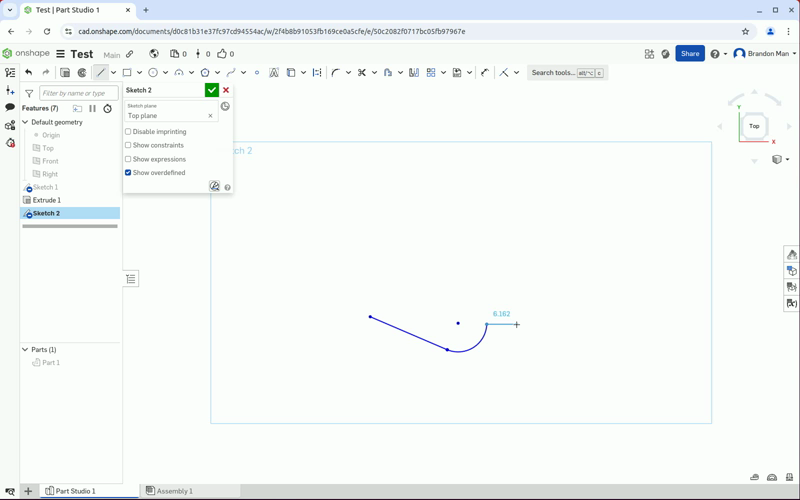
mouse_move(486, 287)
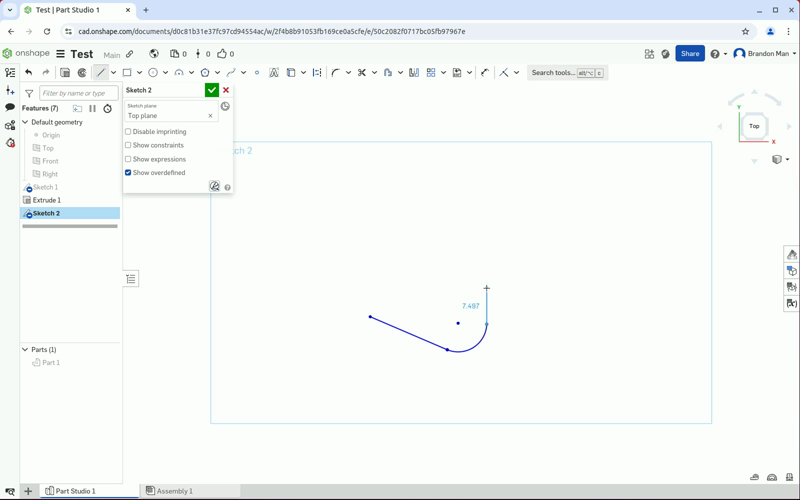
click(486, 287)
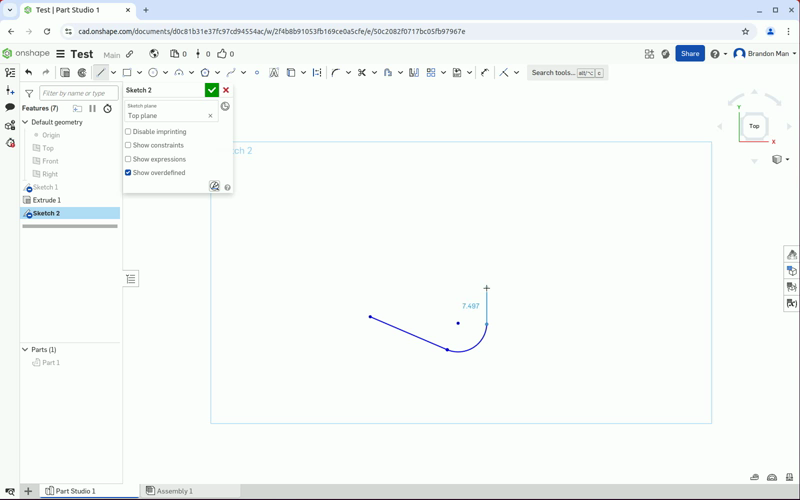
key_up(shift)
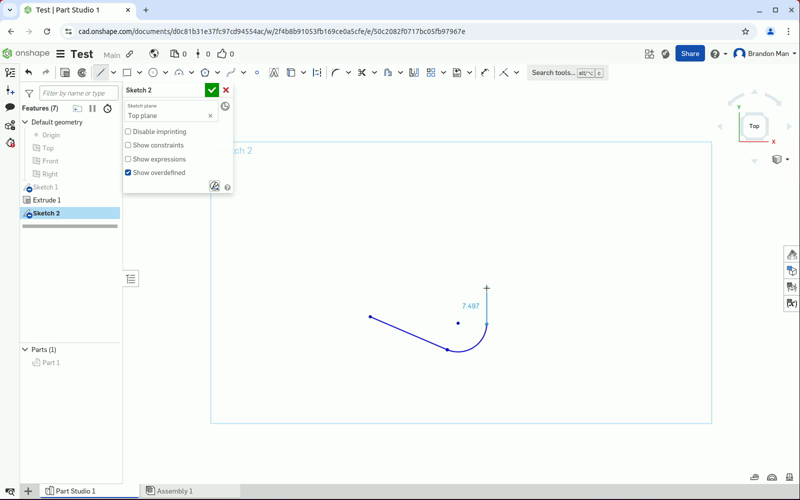
key_down(shift)
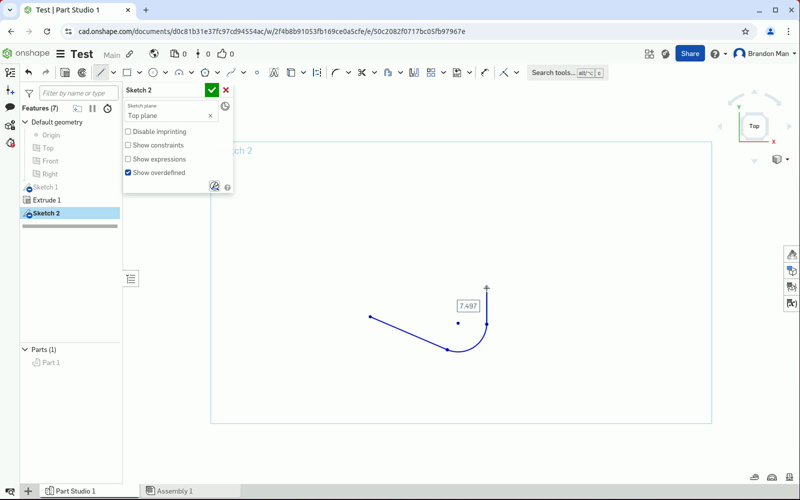
mouse_move(421, 287)
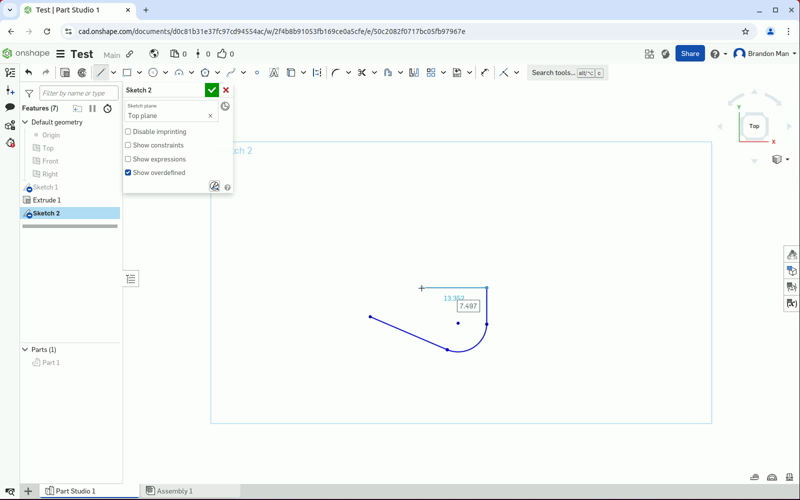
click(421, 287)
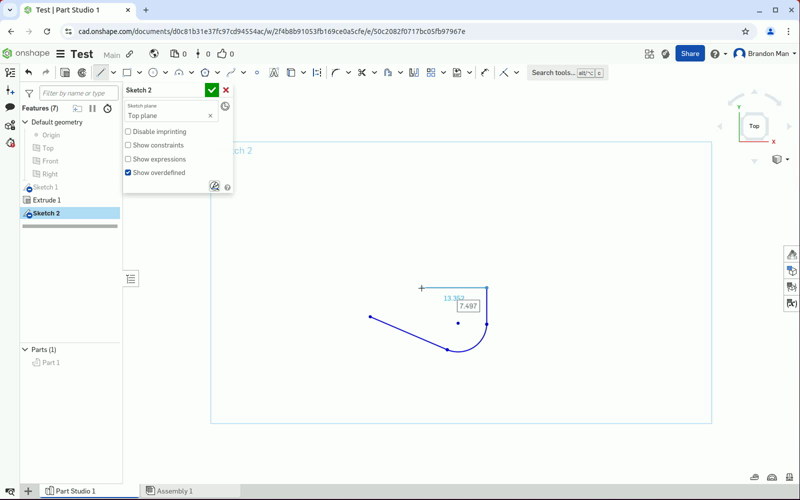
key_up(shift)
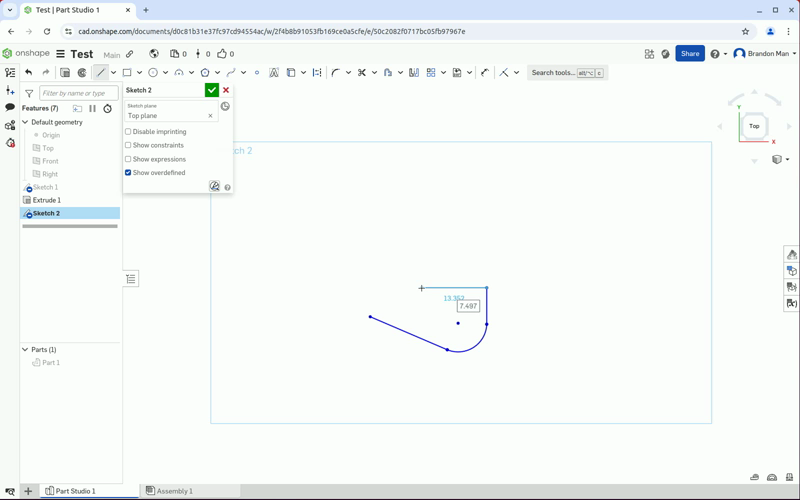
key(esc)
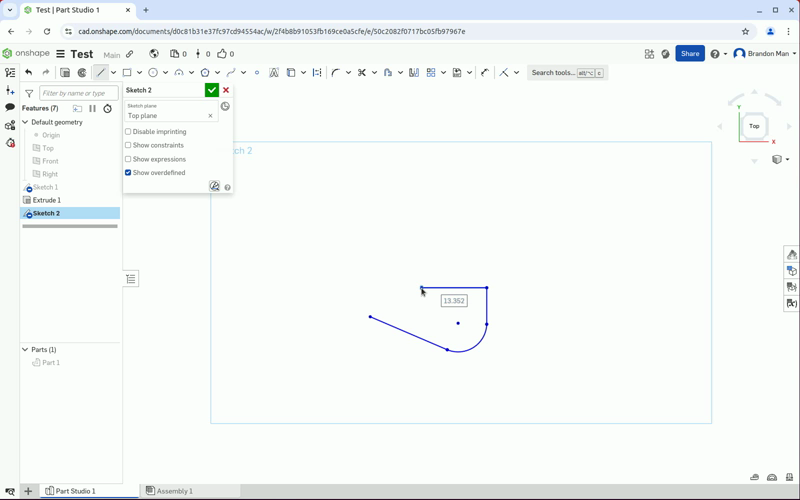
key(a)
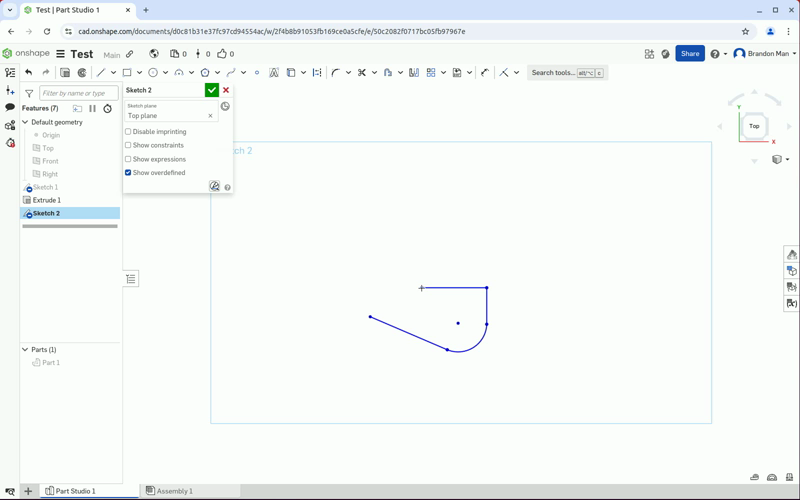
mouse_move(421, 287)
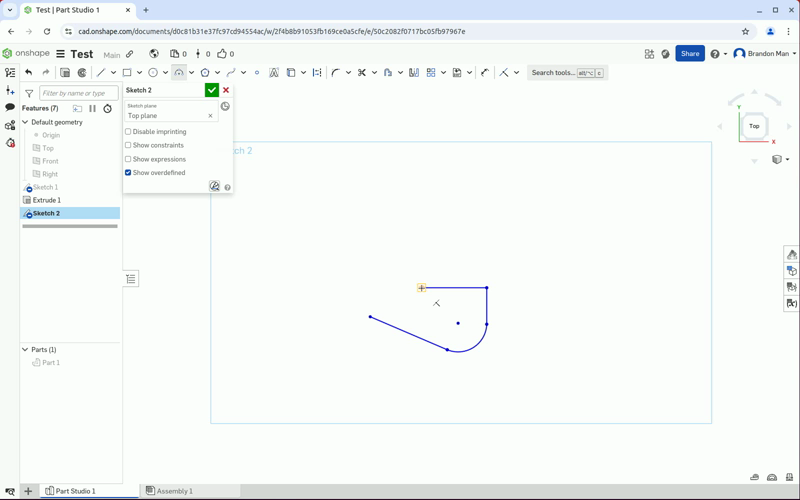
click(421, 287)
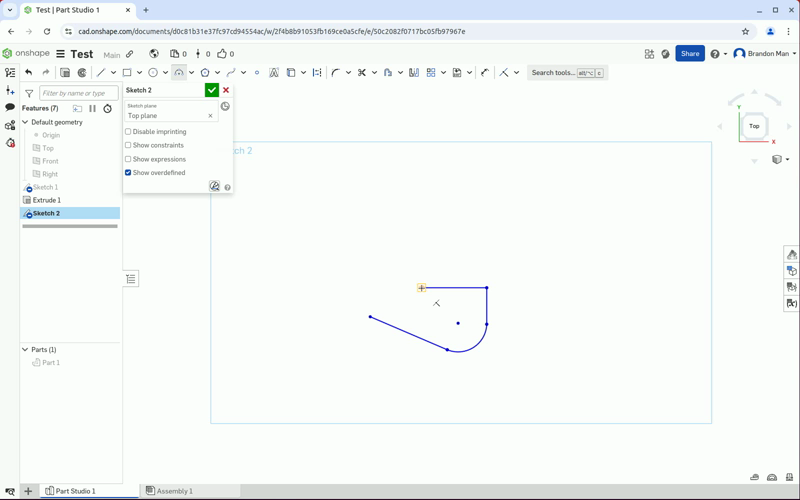
mouse_move(370, 316)
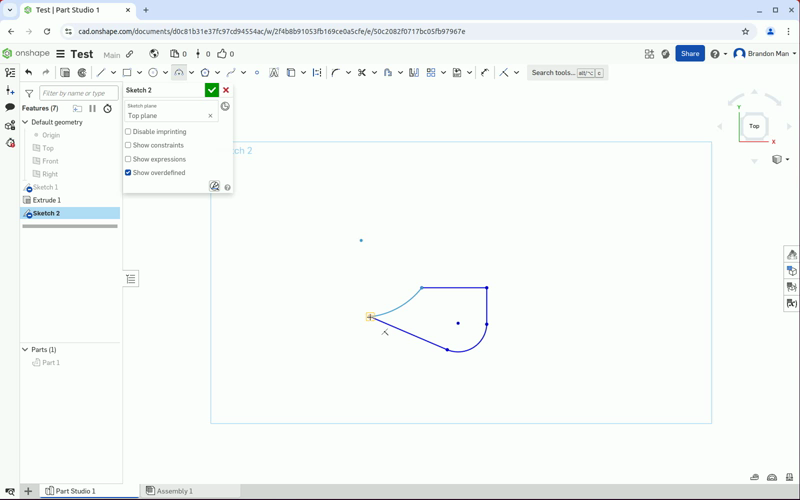
click(370, 316)
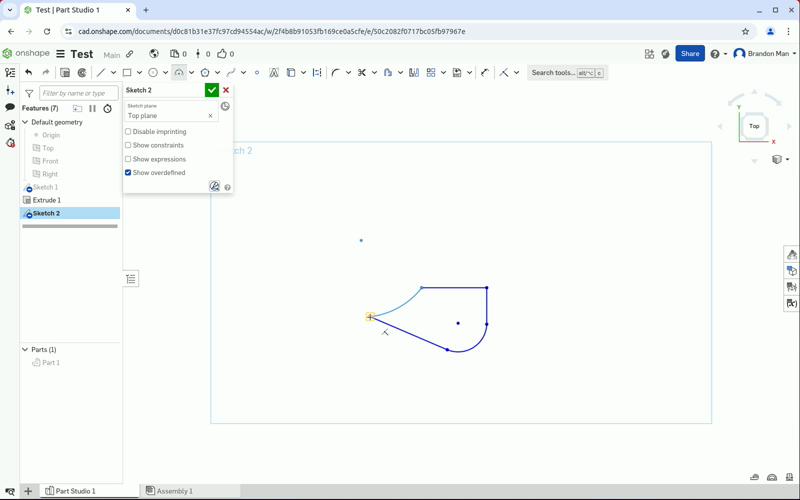
key_down(shift)
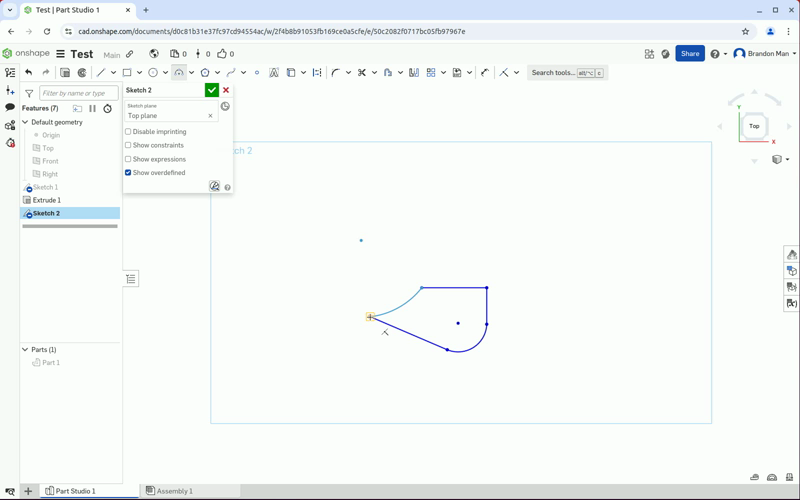
mouse_move(403, 315)
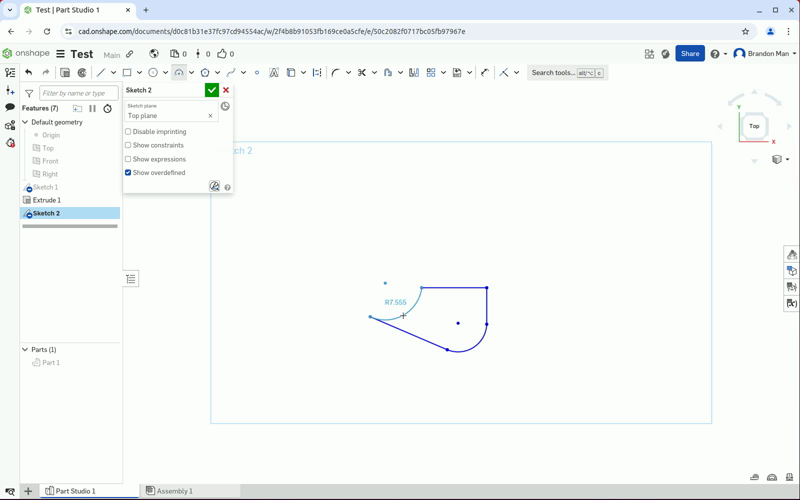
click(403, 315)
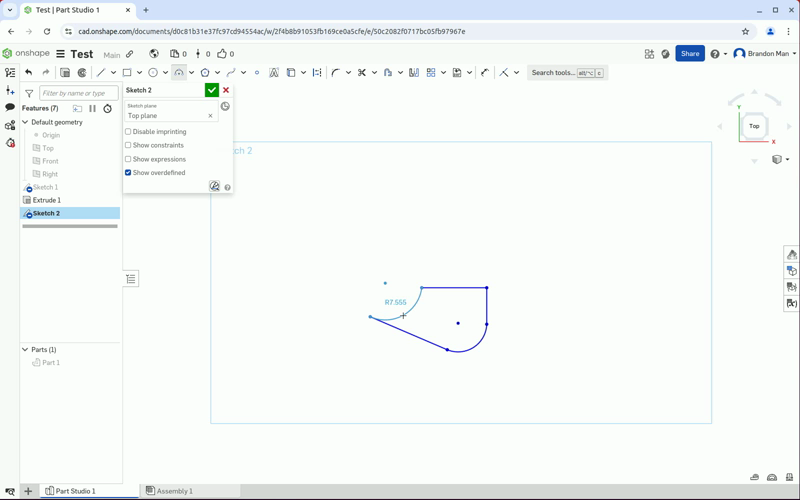
key_up(shift)
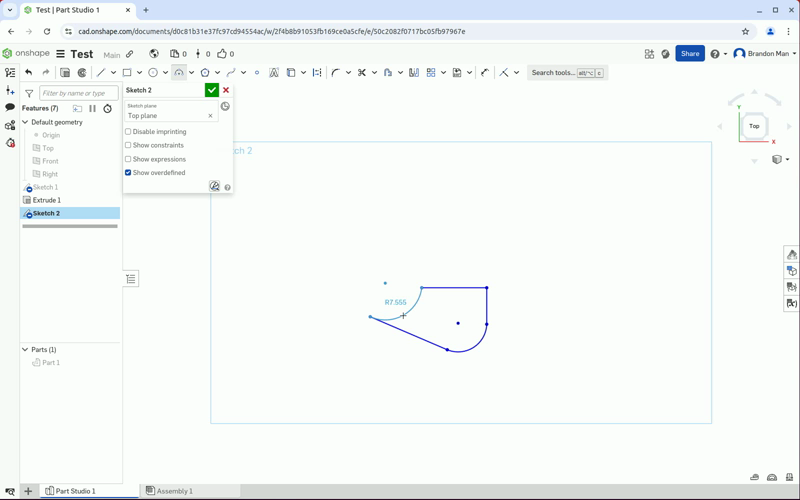
key(esc)
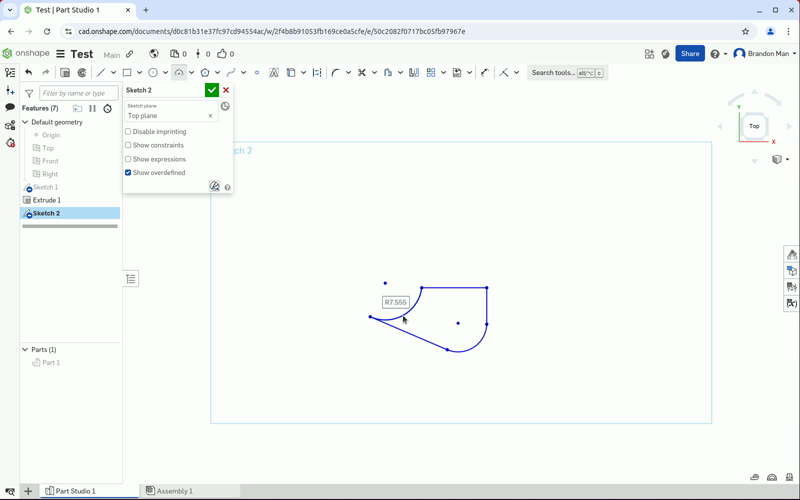
key(c)
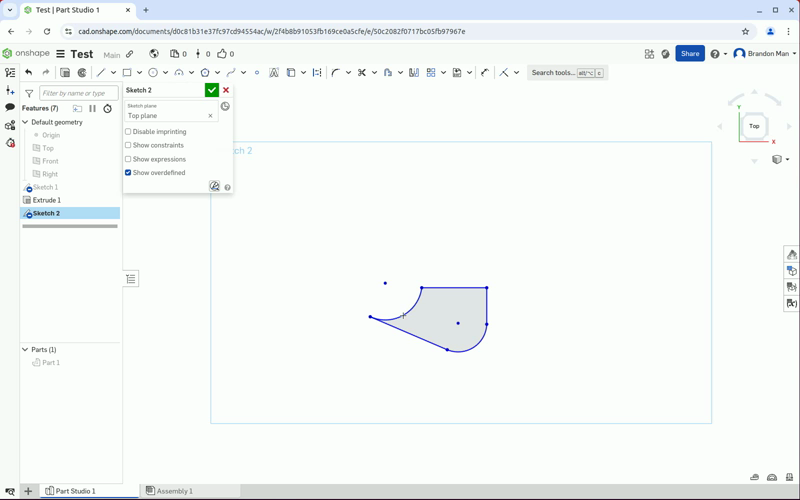
key_down(shift)
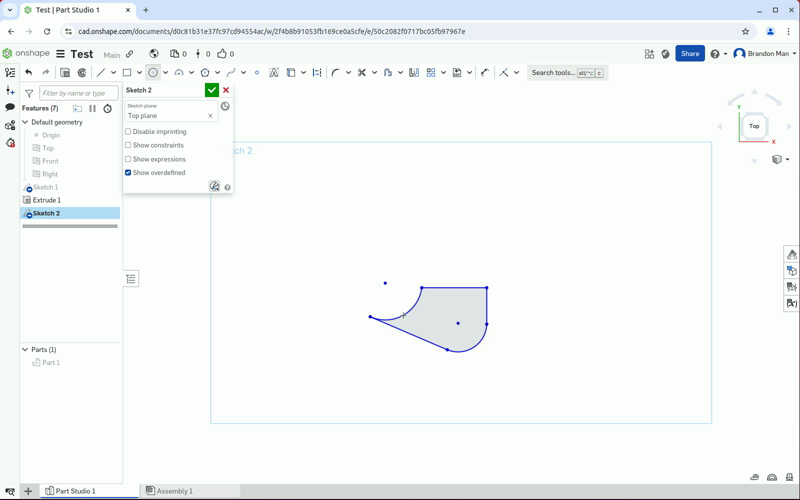
mouse_move(458, 324)
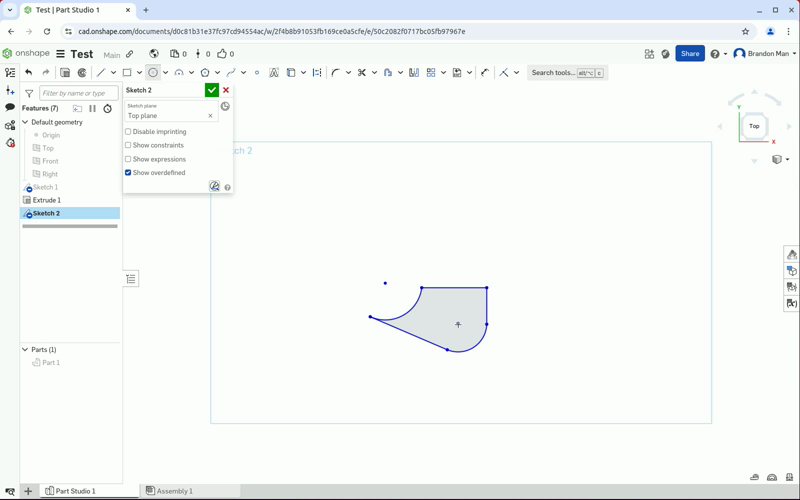
click(458, 324)
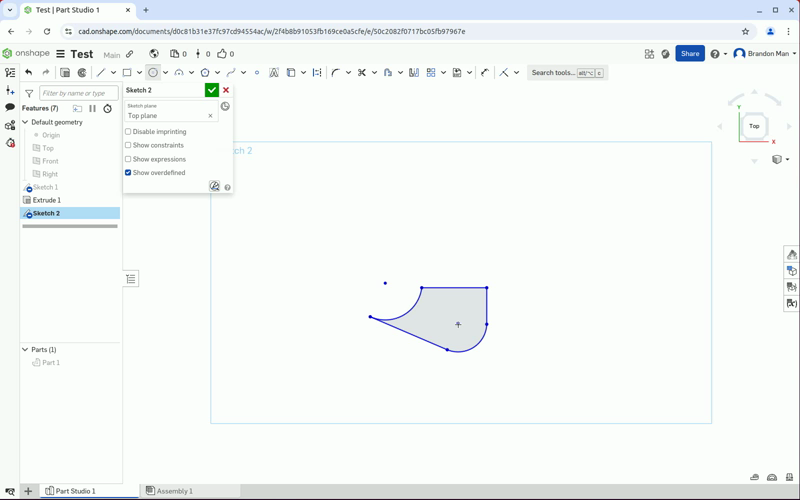
key_up(shift)
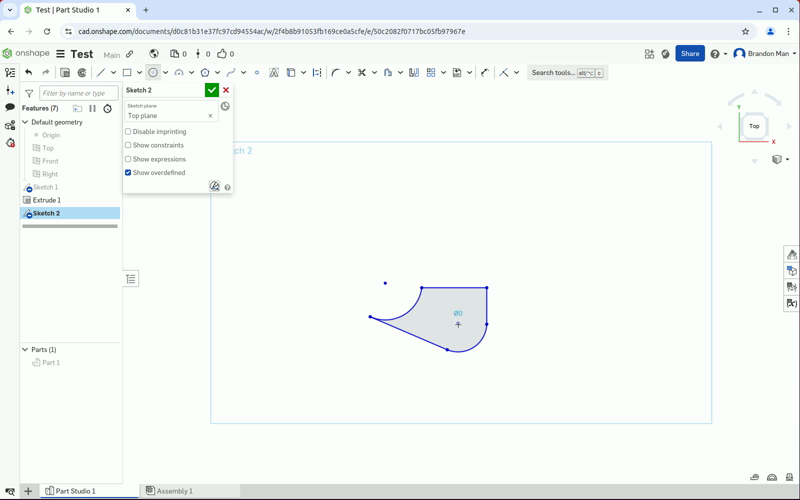
mouse_move(468, 324)
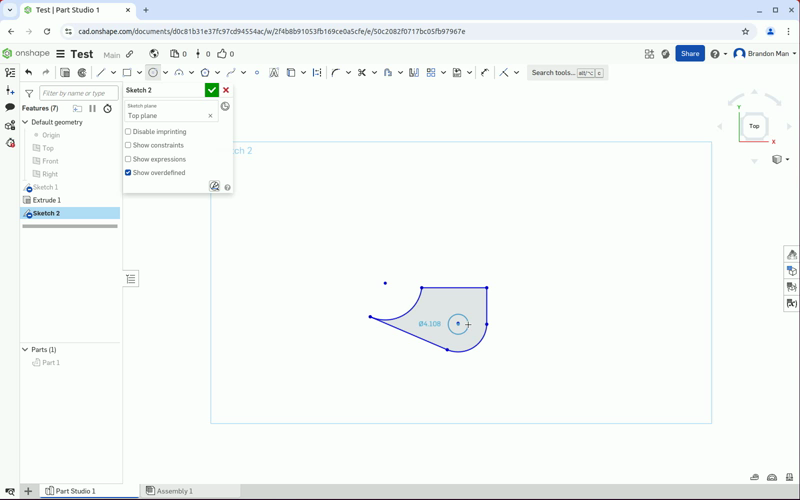
click(468, 324)
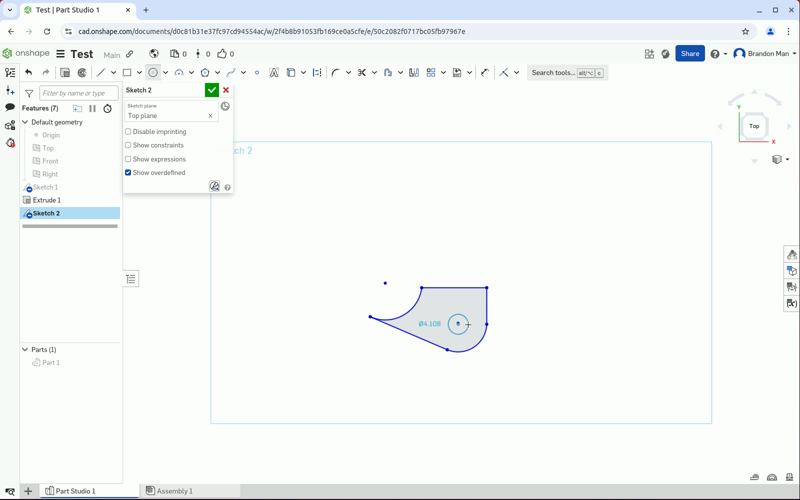
key(esc)
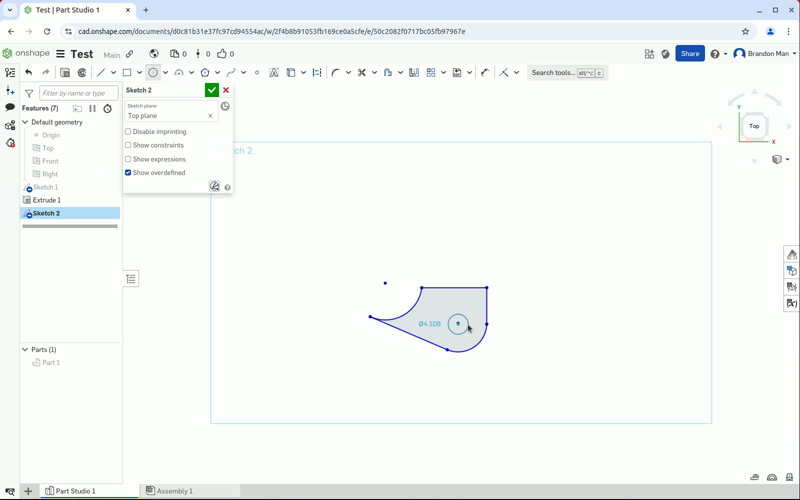
mouse_move(480, 334)
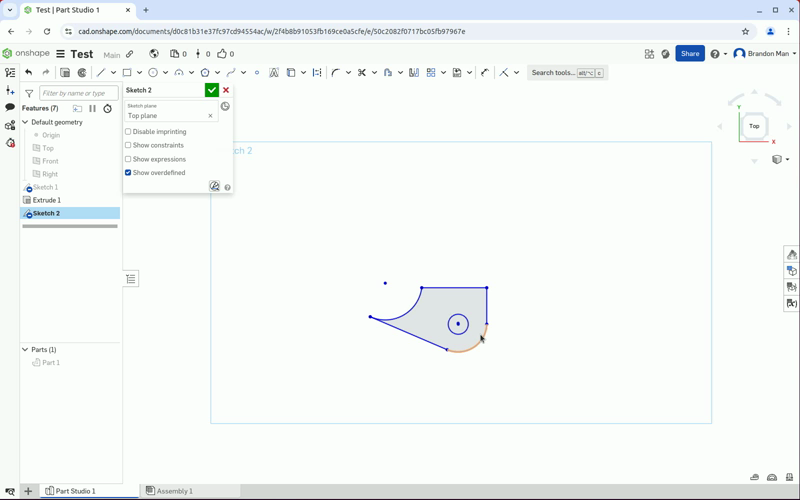
click(480, 334)
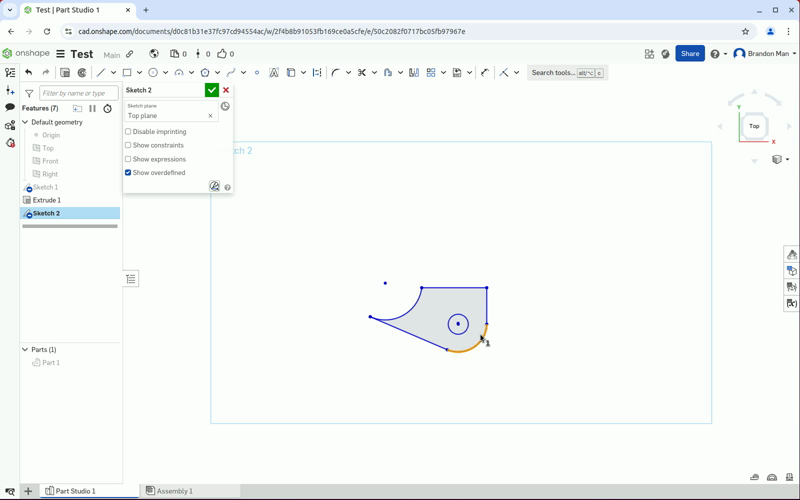
mouse_move(73, 352)
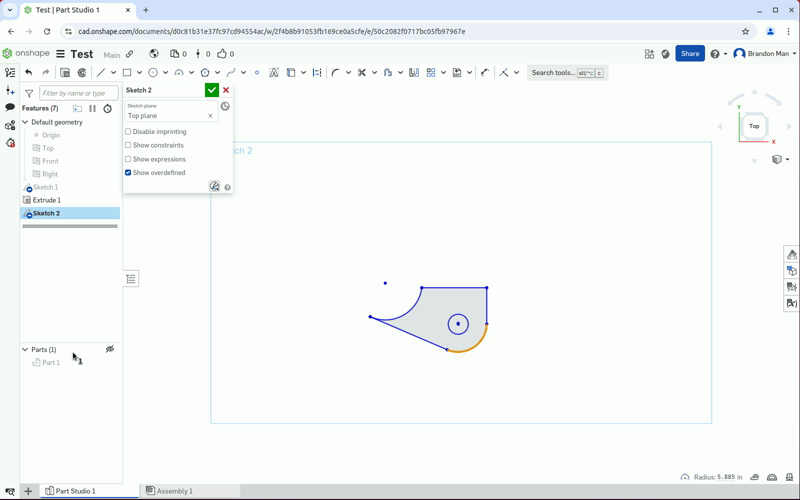
key(shift+y)
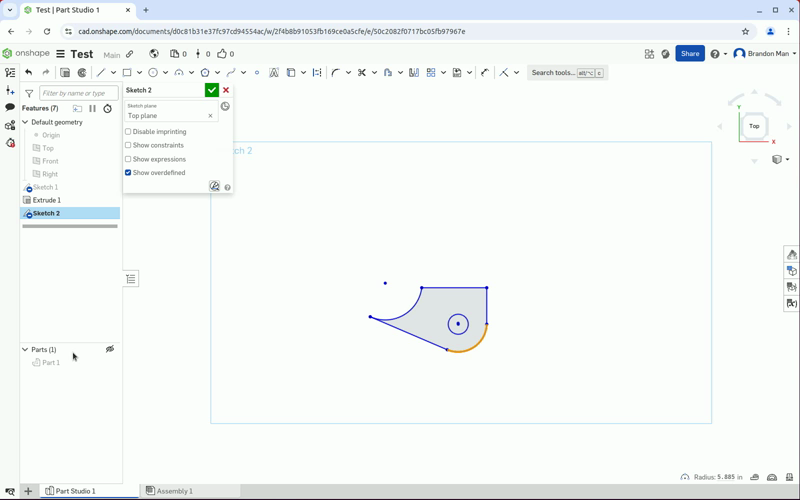
key(shift+e)
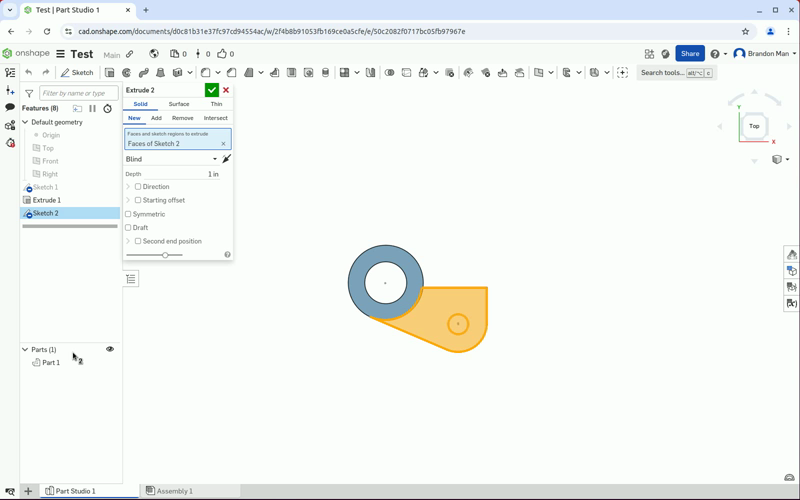
mouse_move(143, 106)
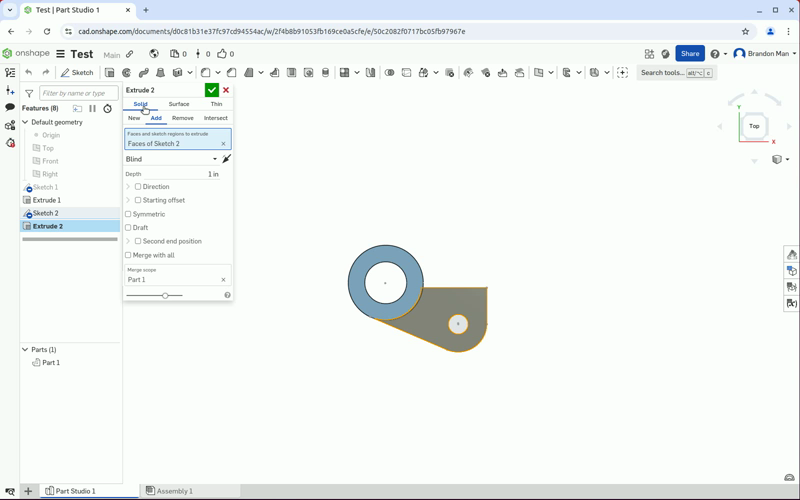
click(143, 106)
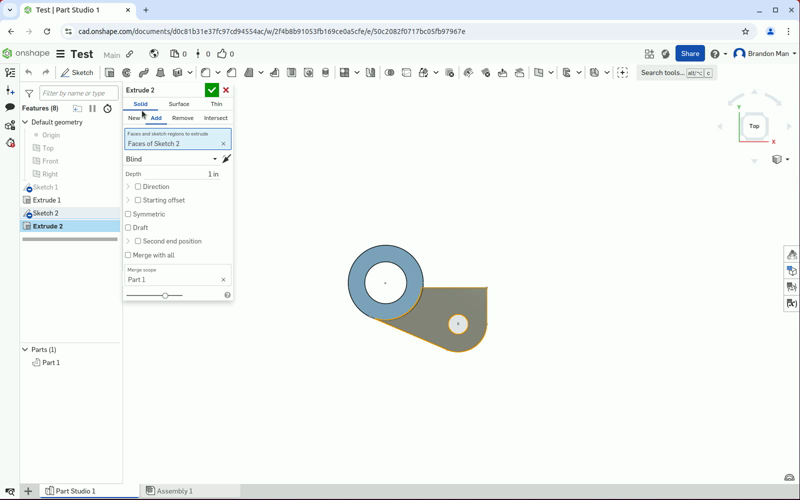
mouse_move(137, 120)
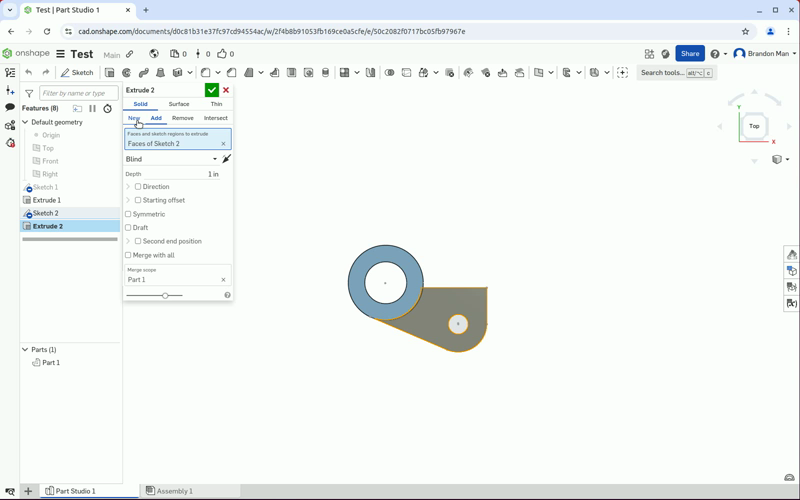
click(137, 120)
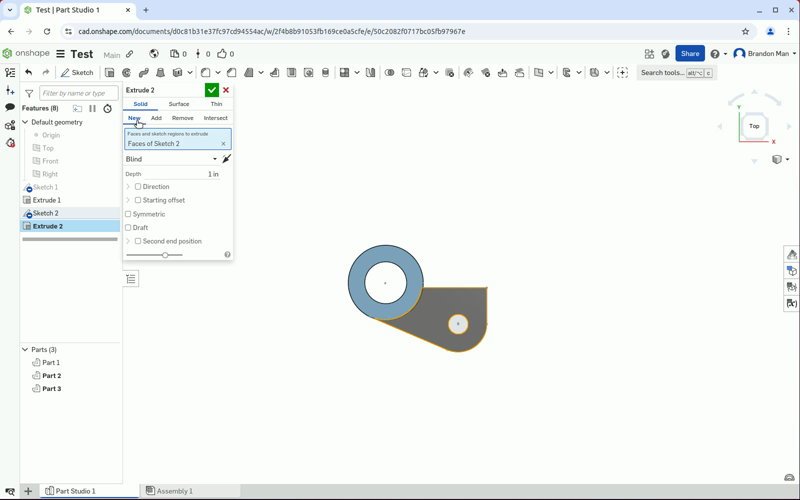
key(tab, 4)
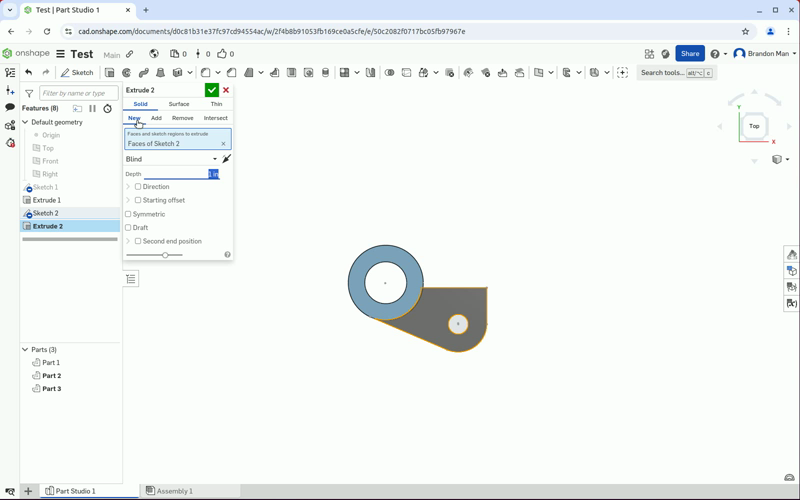
text(3.37)
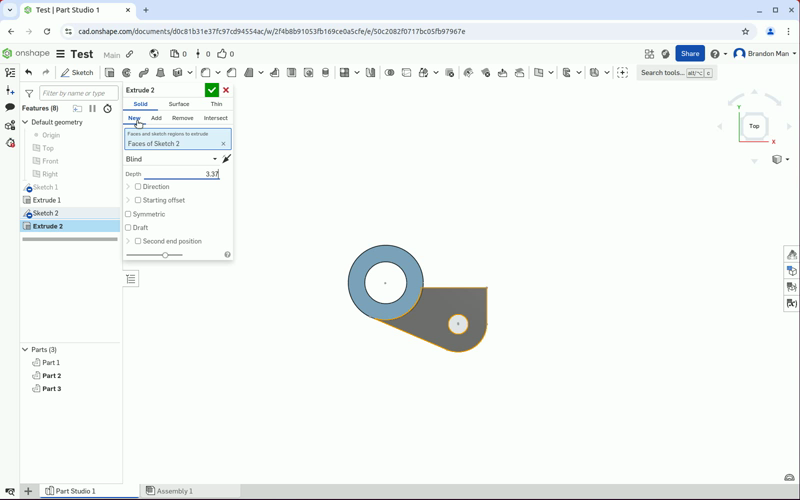
key(enter)
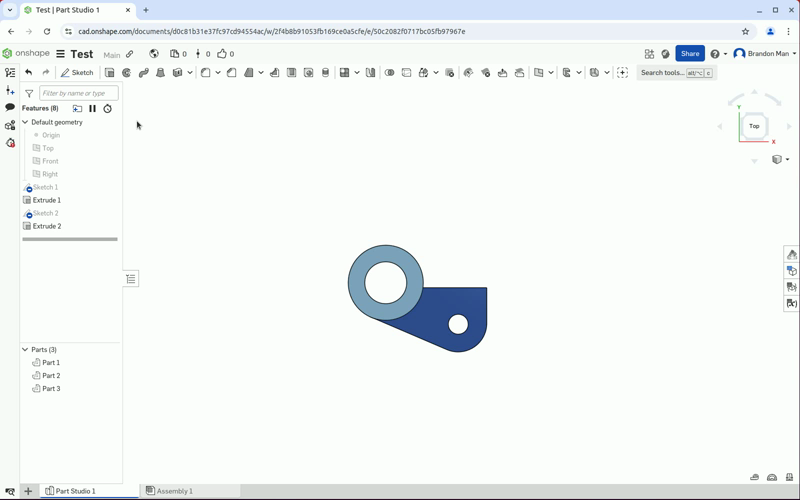
key(shift+h)
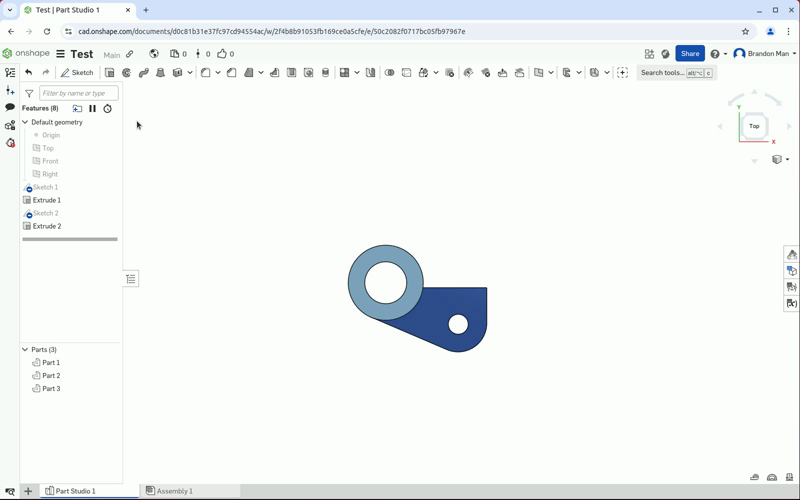
key(shift+h)
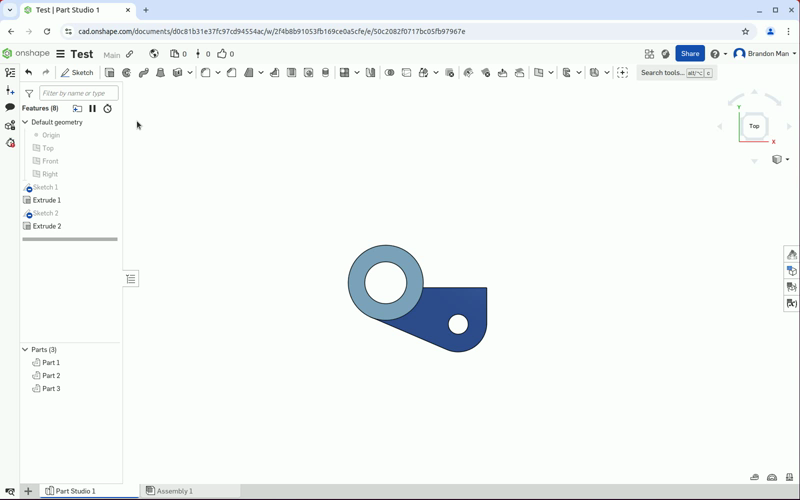
mouse_move(73, 189)
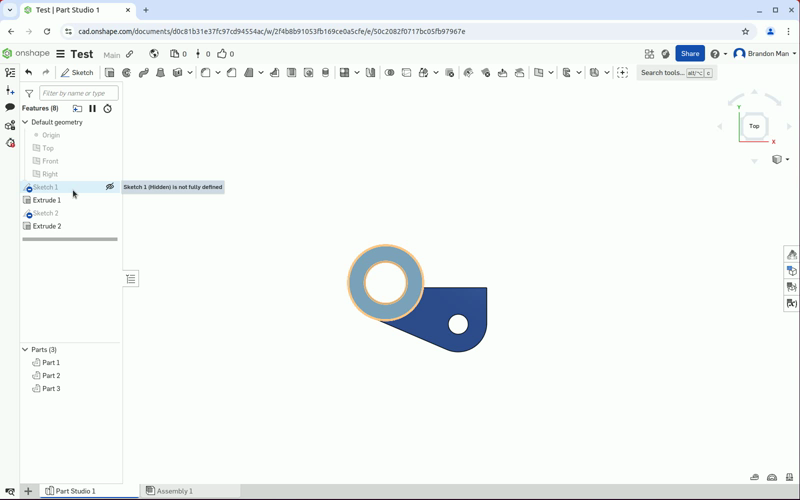
click(73, 189)
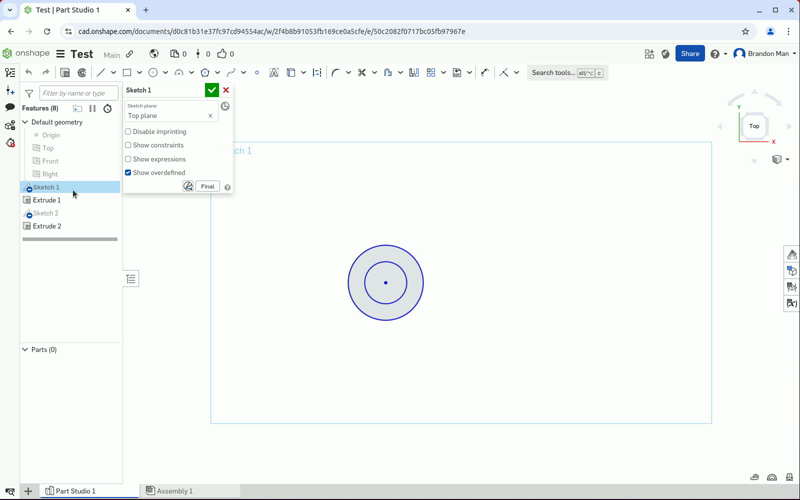
mouse_move(229, 92)
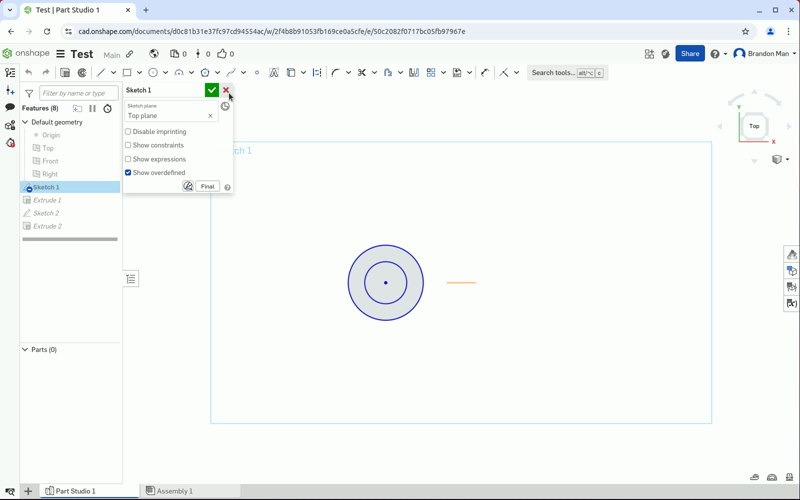
click(229, 92)
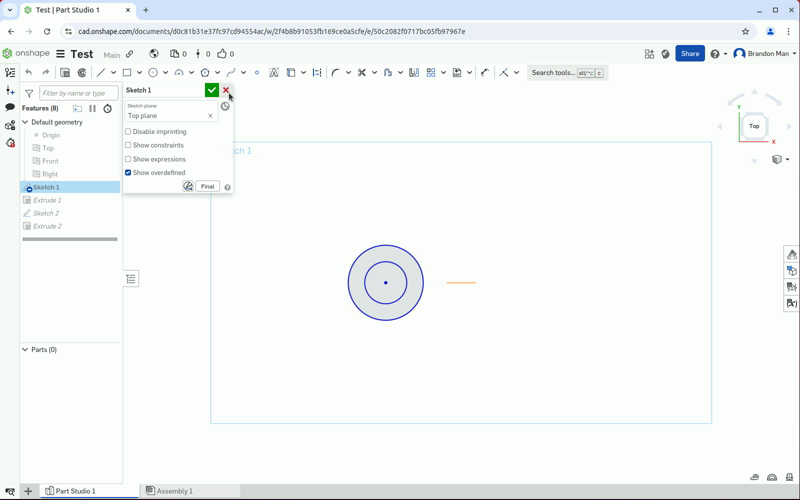
key(shift+s)
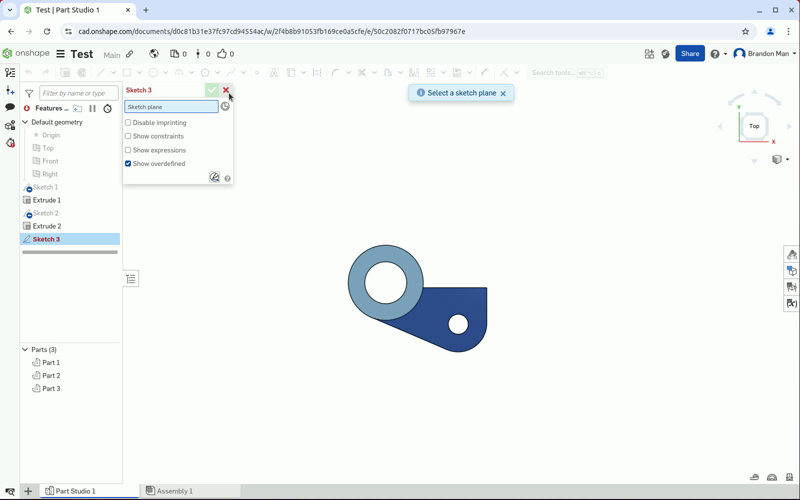
mouse_move(73, 150)
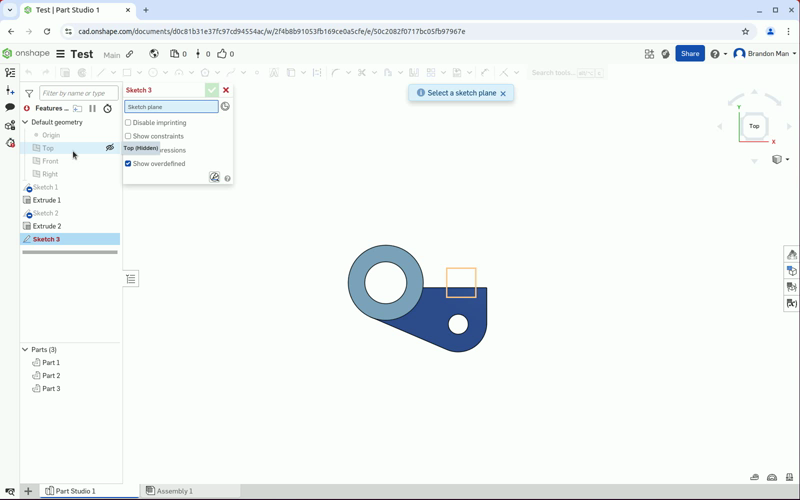
click(73, 150)
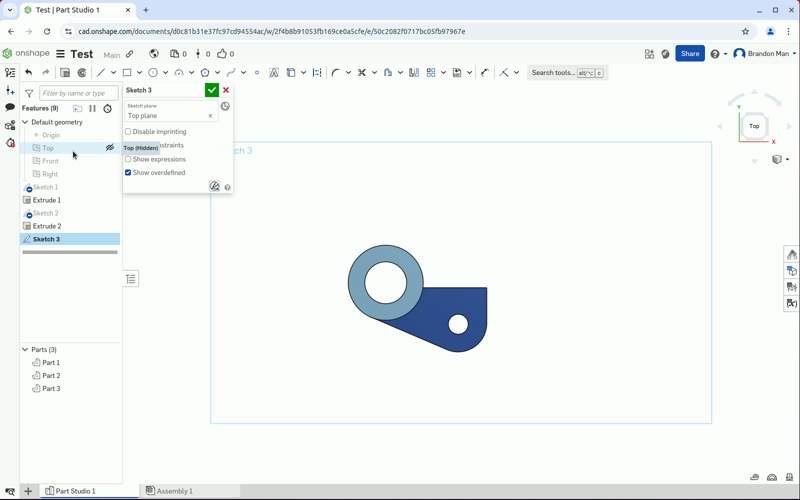
mouse_move(73, 352)
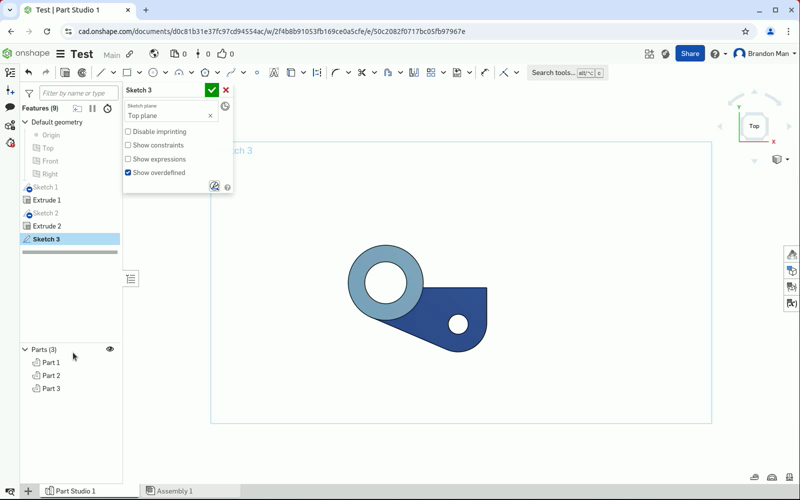
key(y)
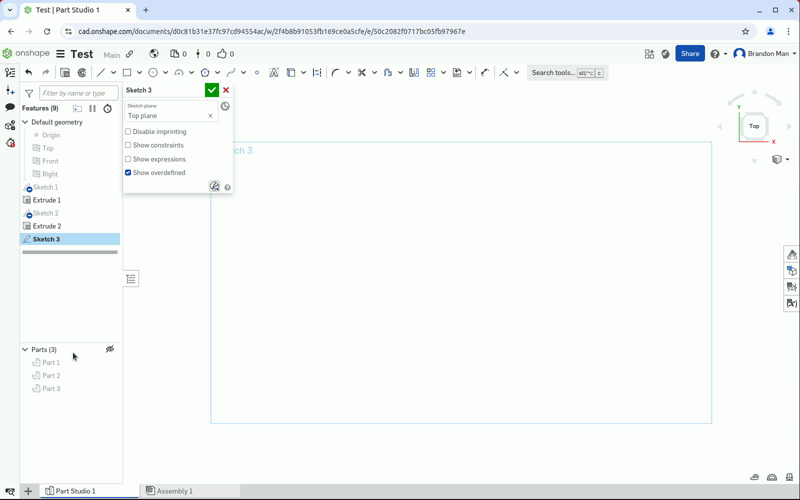
key(a)
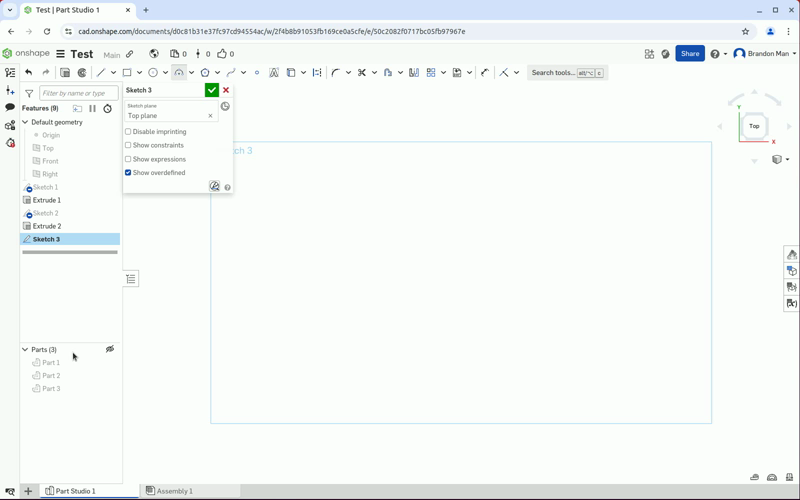
key_down(shift)
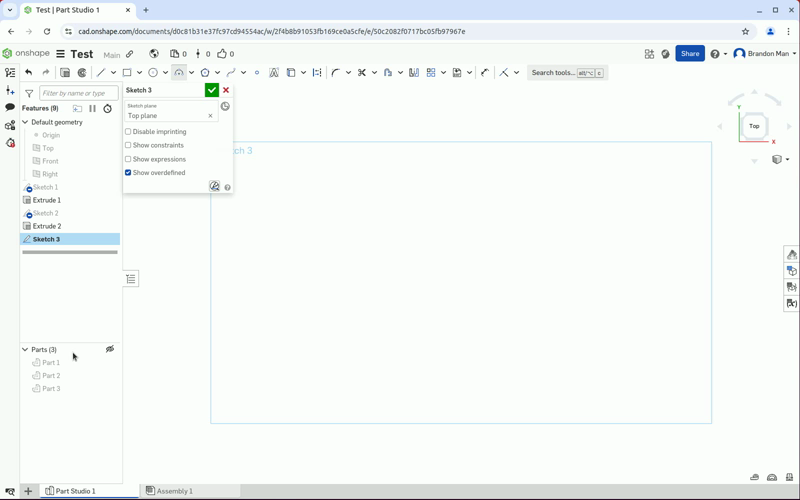
mouse_move(370, 249)
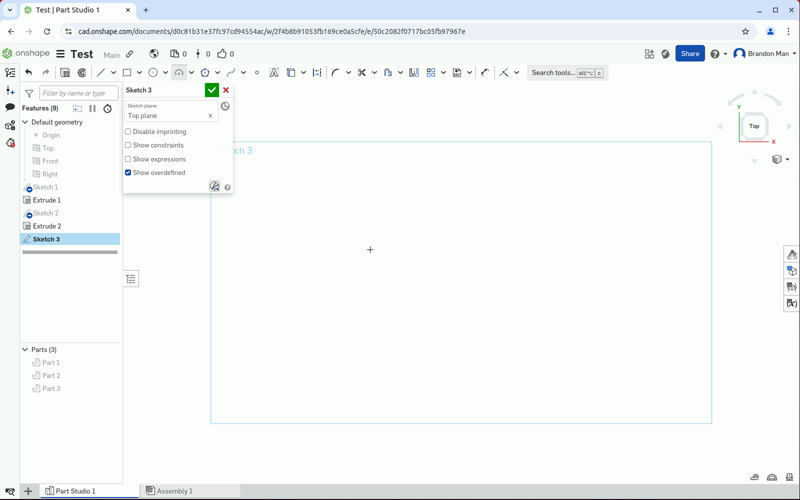
click(370, 249)
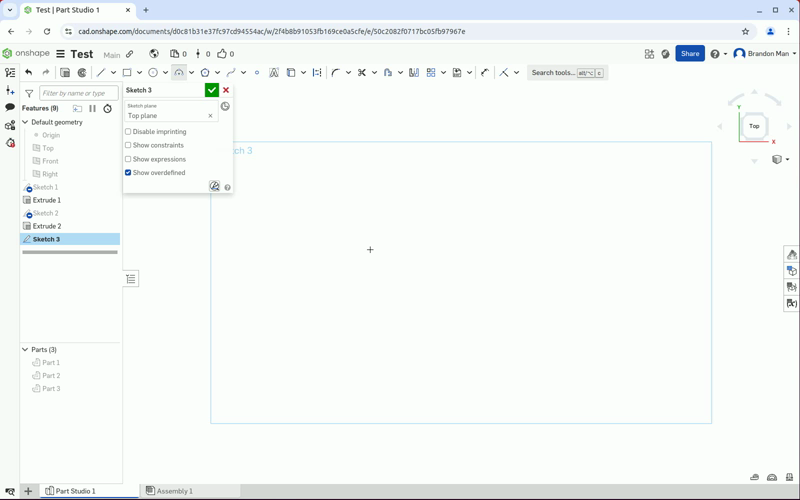
key_up(shift)
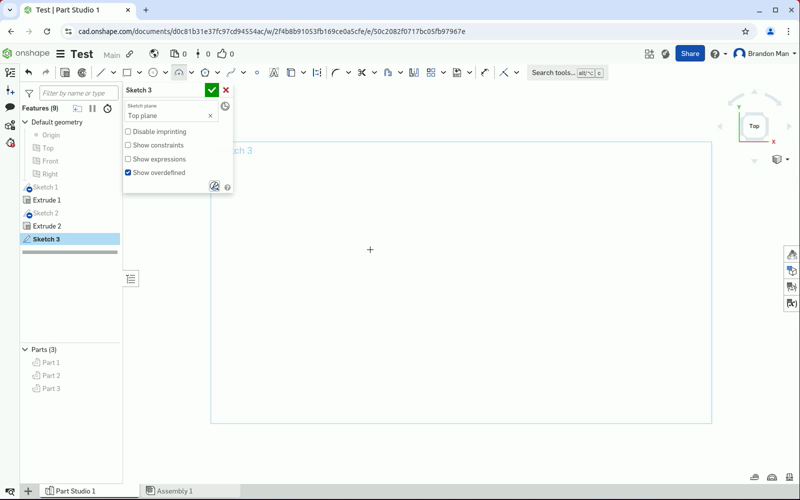
key_down(shift)
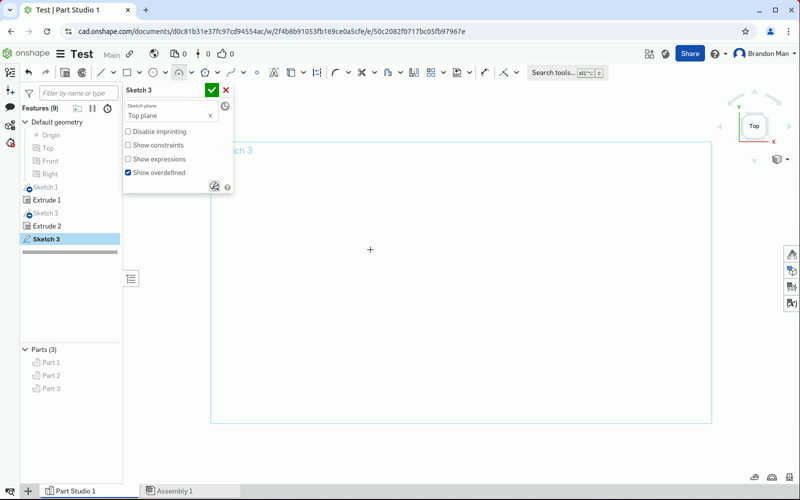
mouse_move(421, 278)
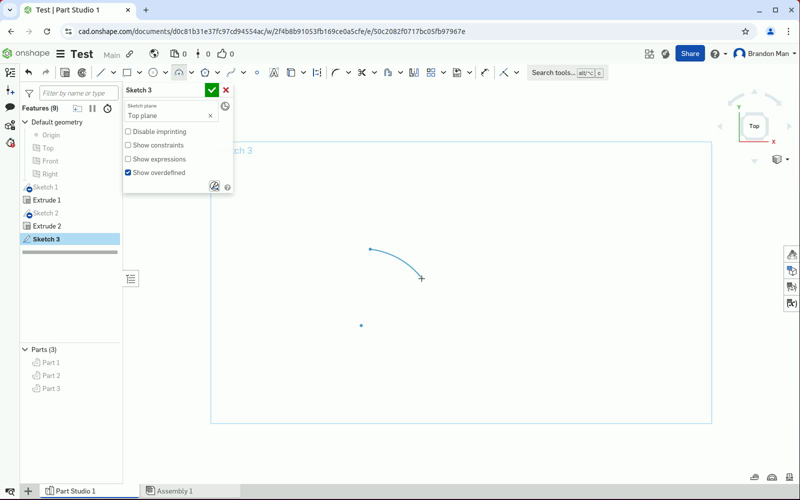
click(421, 278)
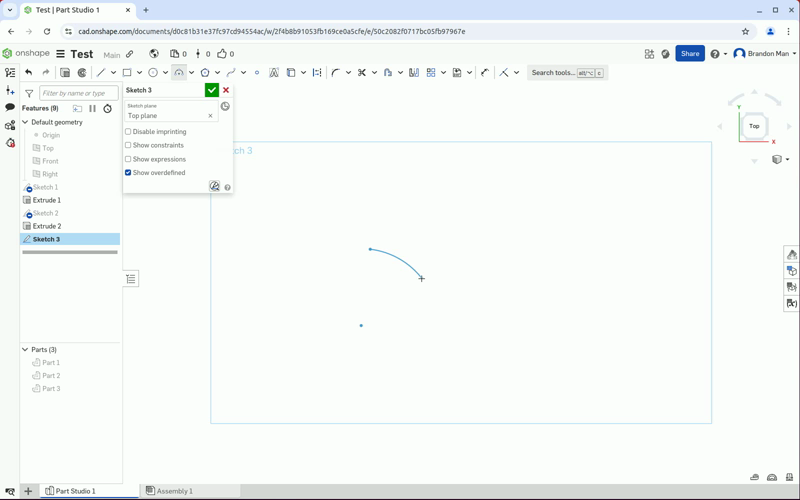
mouse_move(403, 250)
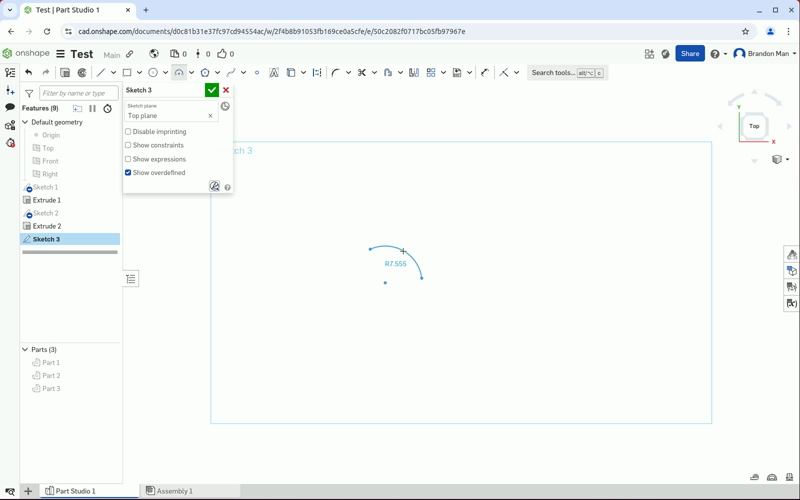
click(403, 250)
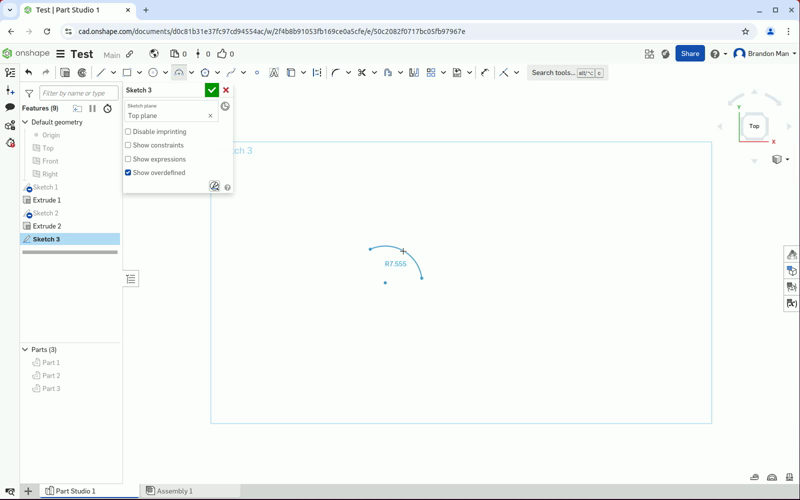
key_up(shift)
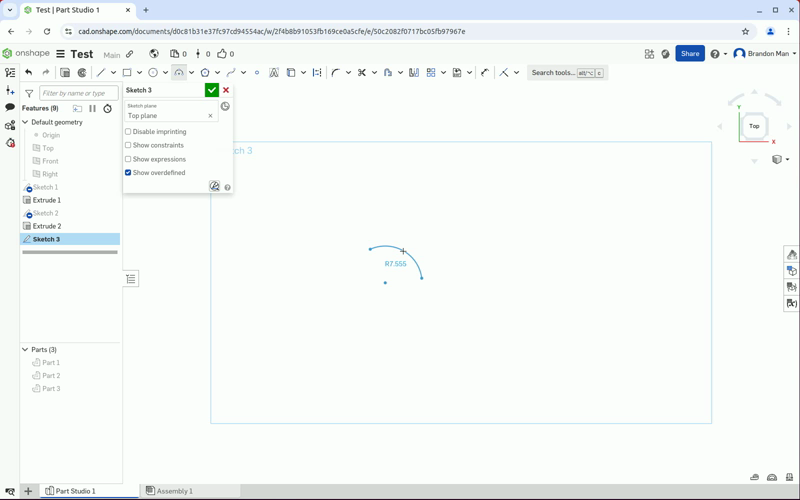
key(esc)
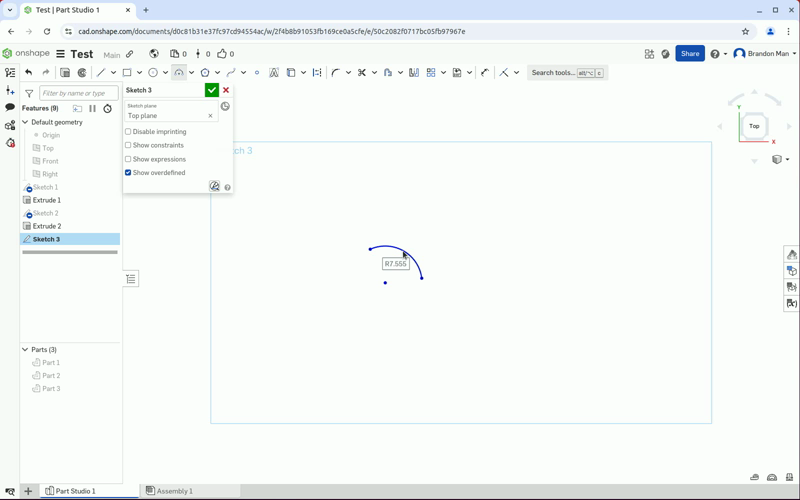
key(l)
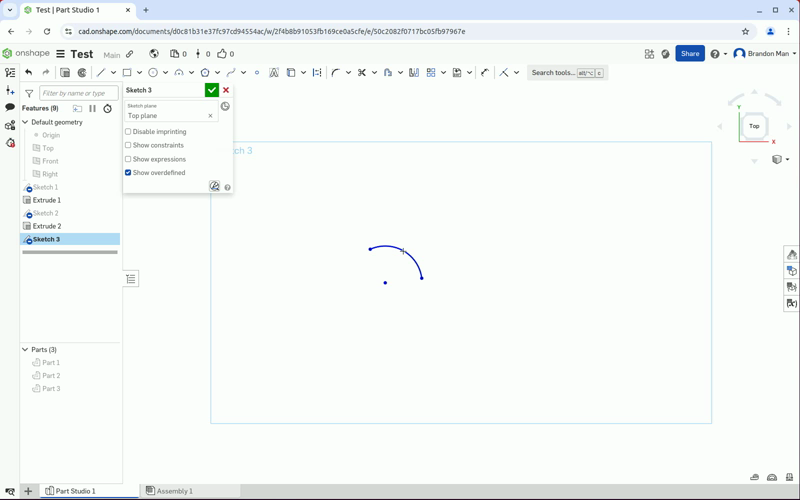
mouse_move(421, 278)
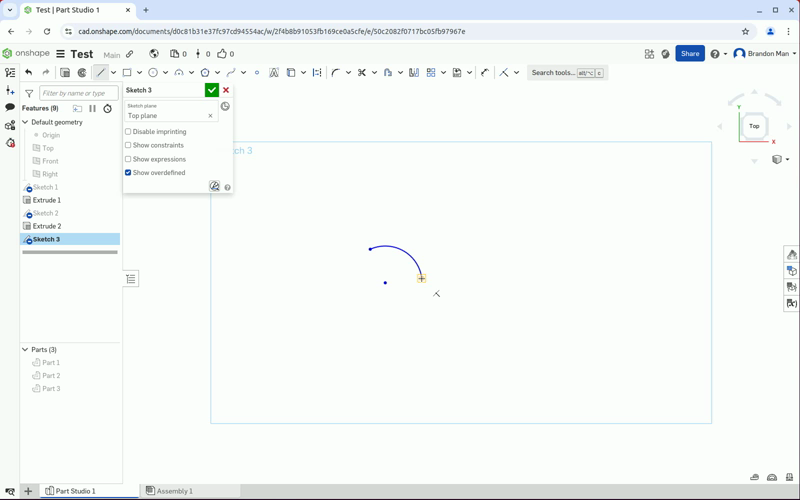
click(421, 278)
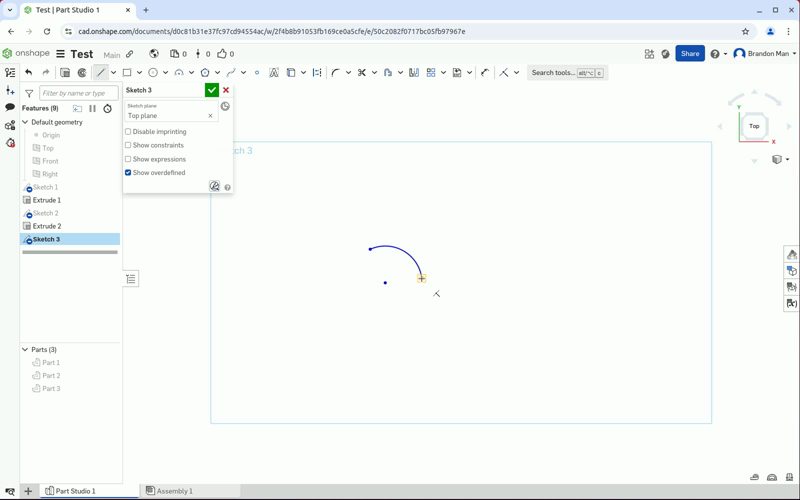
key_down(shift)
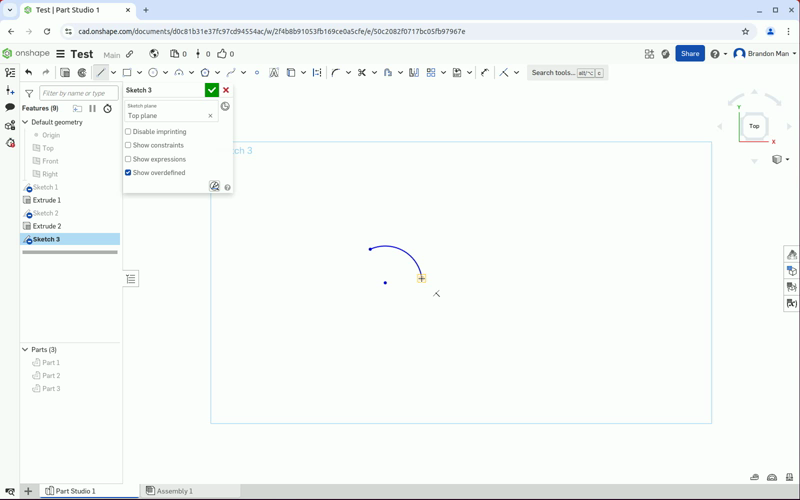
mouse_move(486, 278)
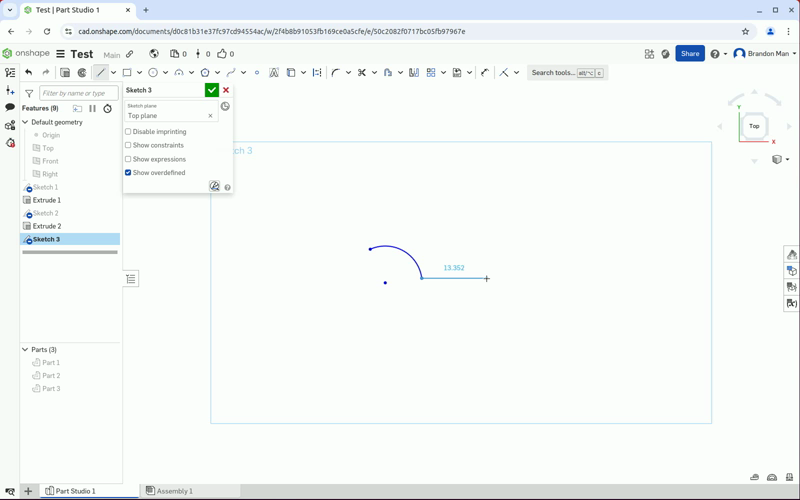
click(486, 278)
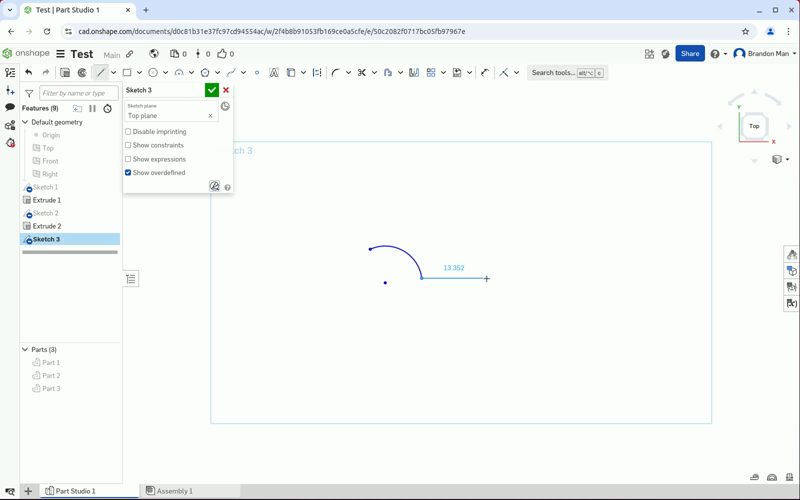
key_up(shift)
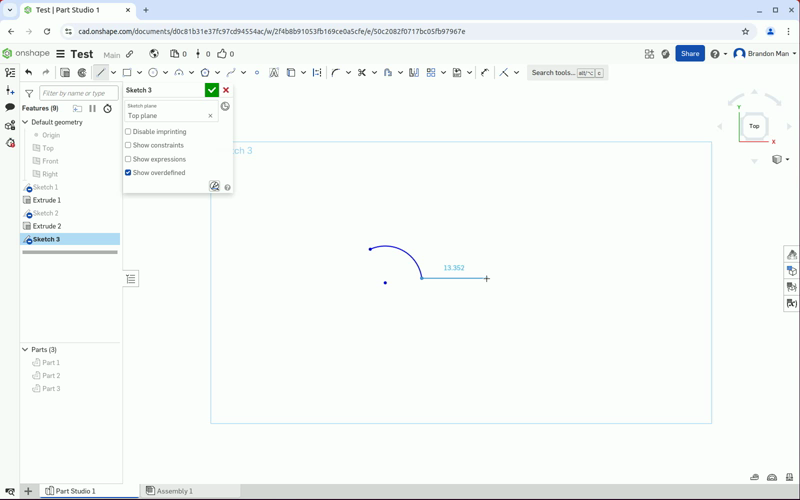
key_down(shift)
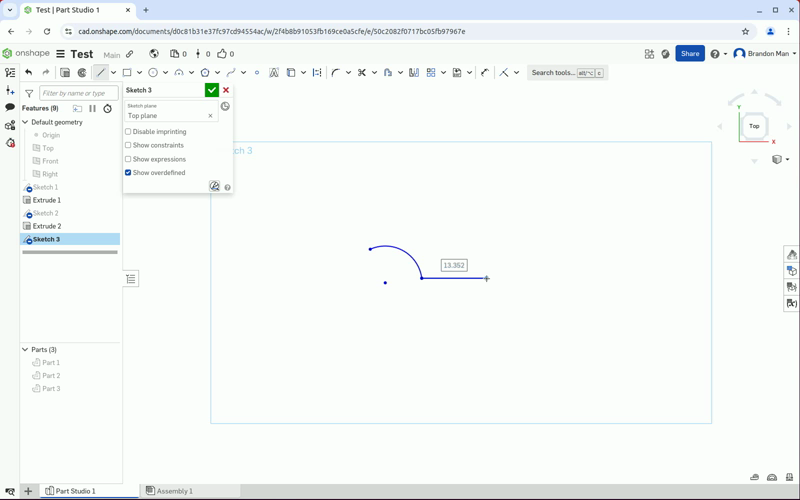
mouse_move(516, 278)
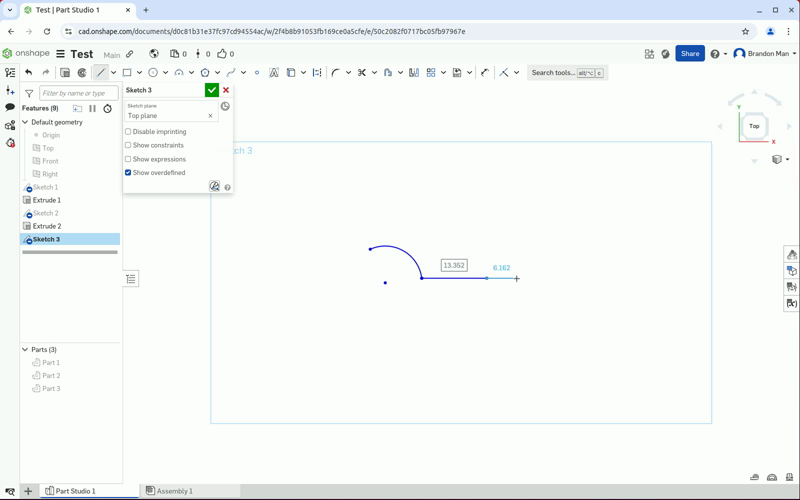
mouse_move(486, 241)
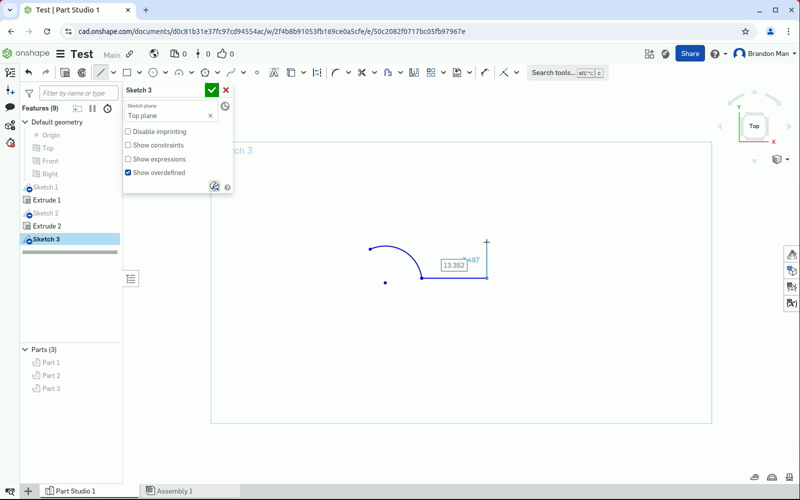
click(486, 241)
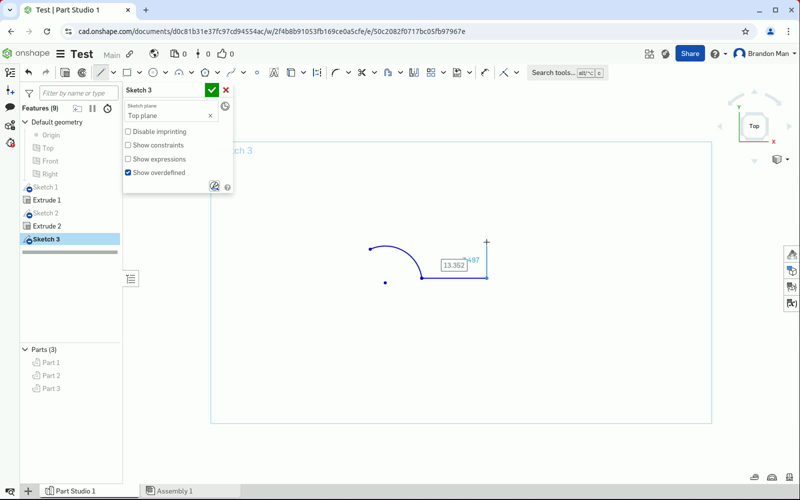
key_up(shift)
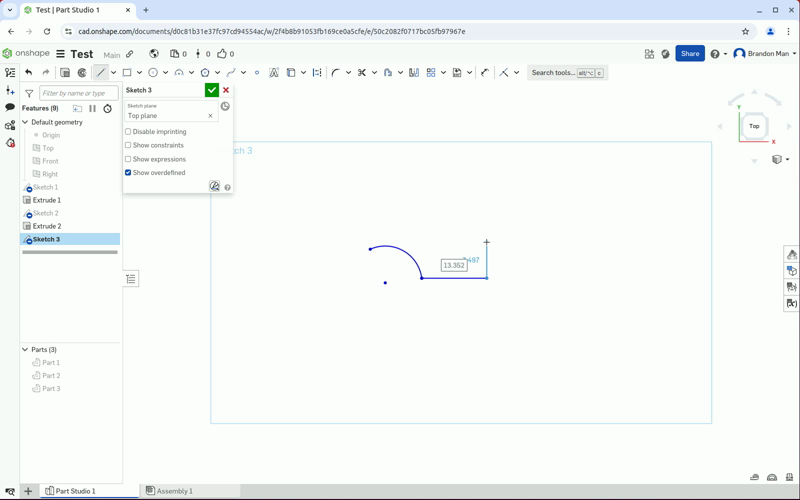
key(esc)
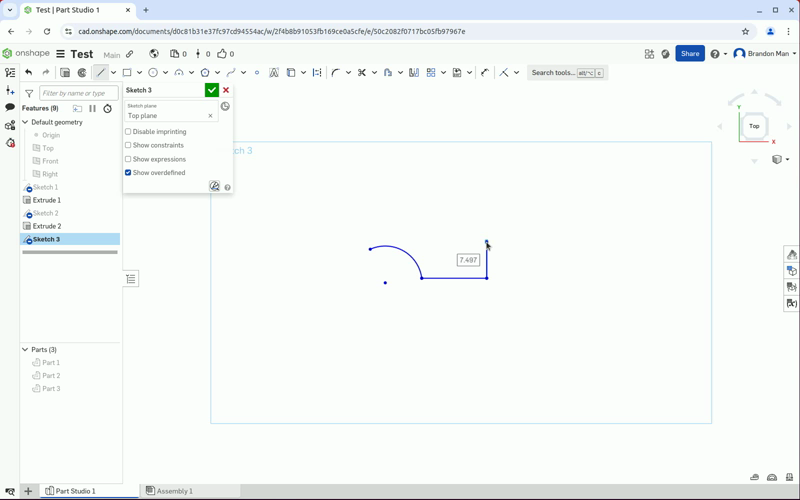
key(a)
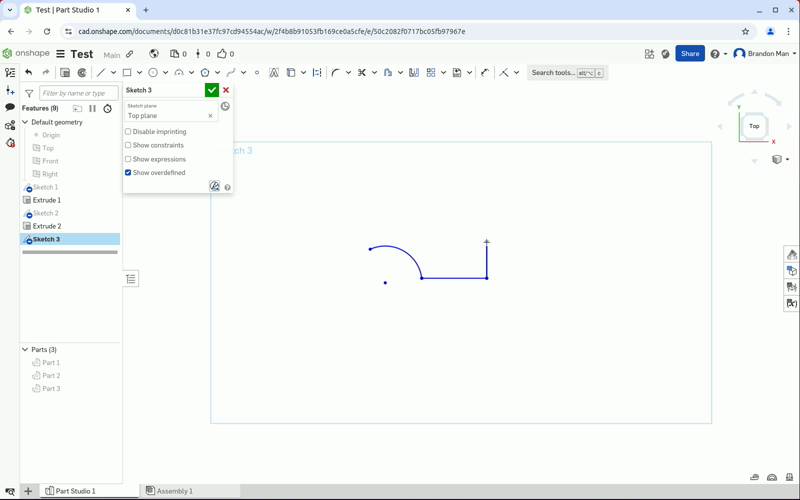
mouse_move(486, 241)
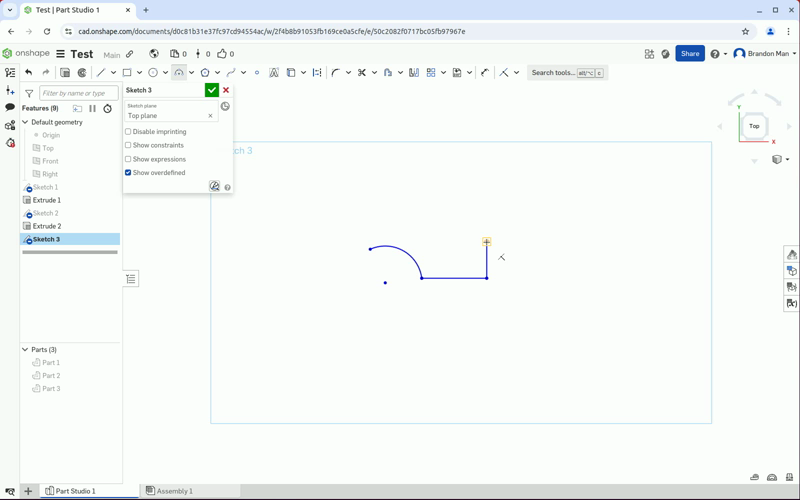
click(486, 241)
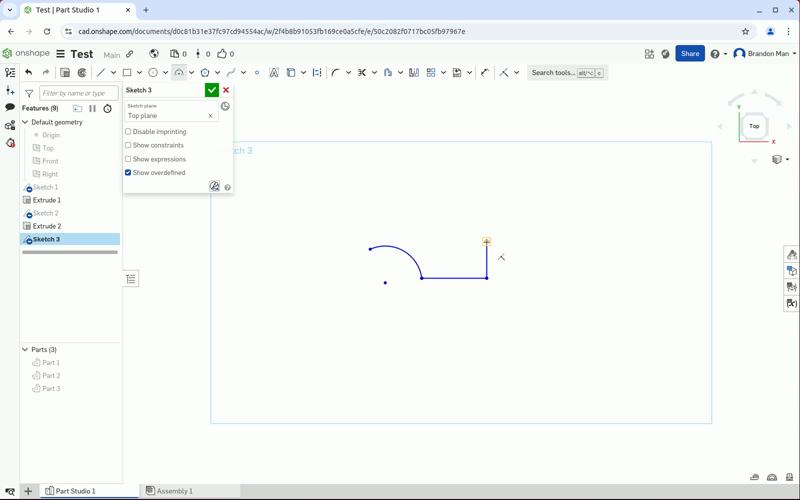
key_down(shift)
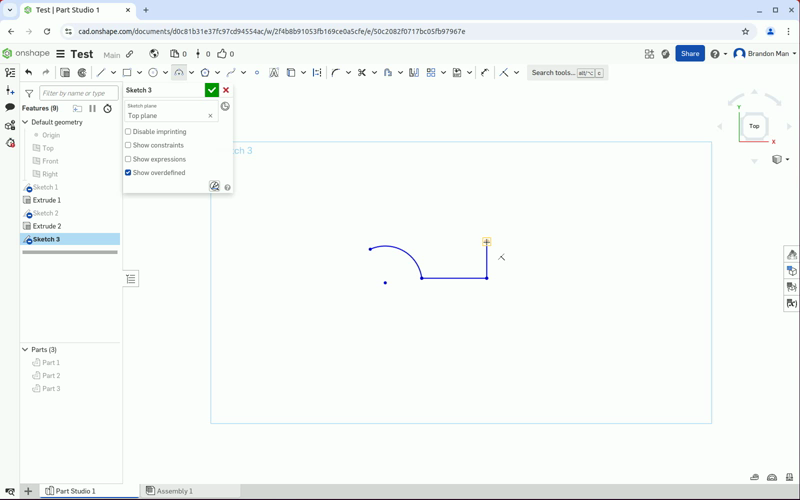
mouse_move(447, 216)
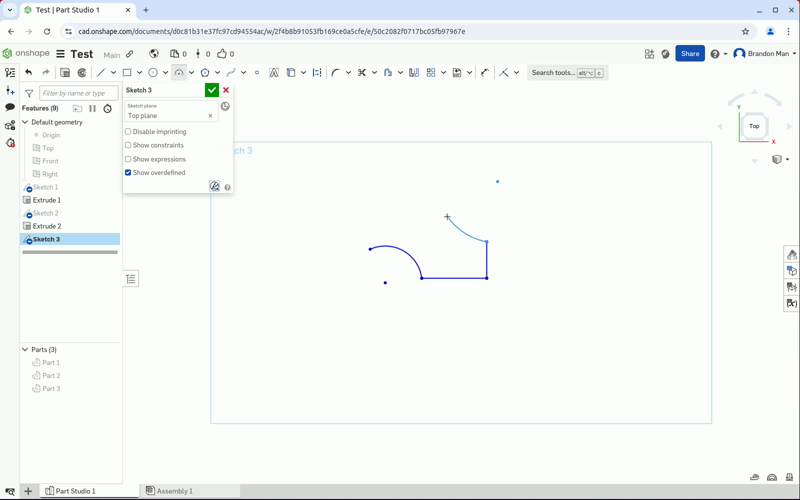
click(447, 216)
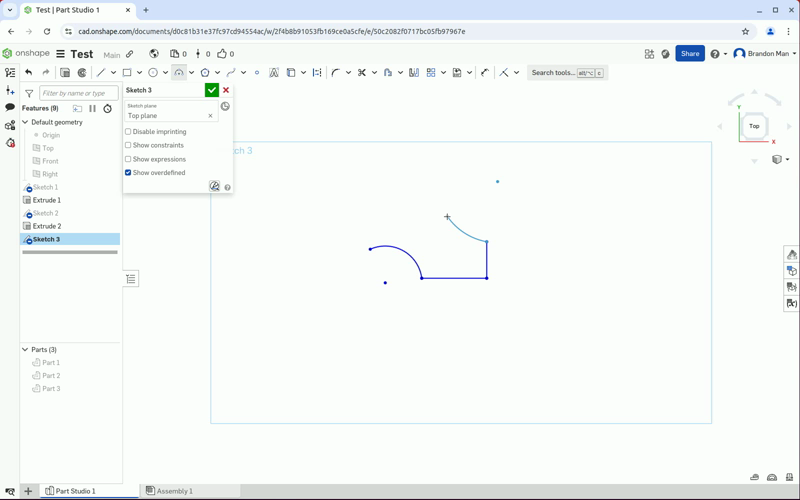
mouse_move(473, 218)
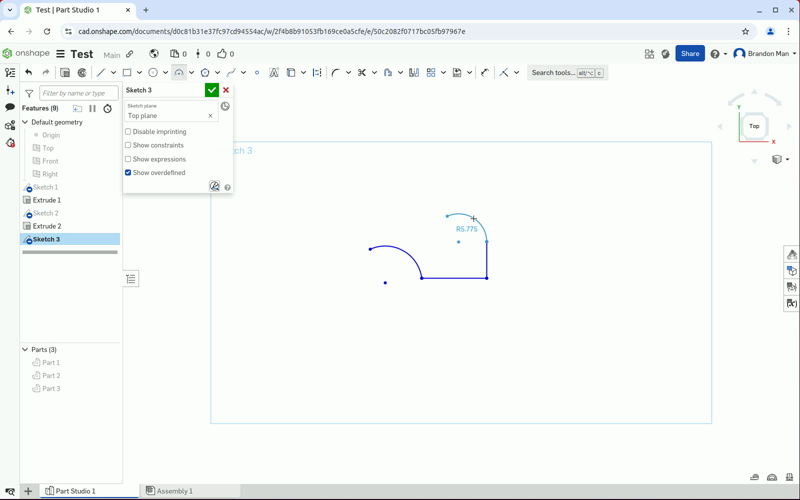
click(473, 218)
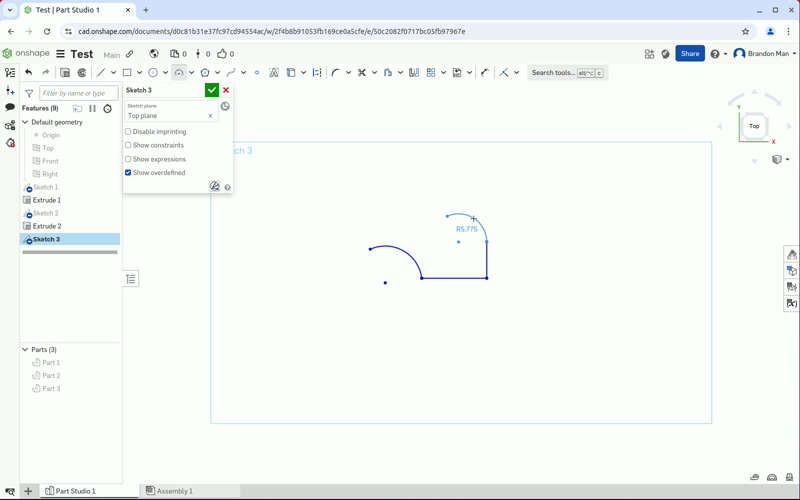
key_up(shift)
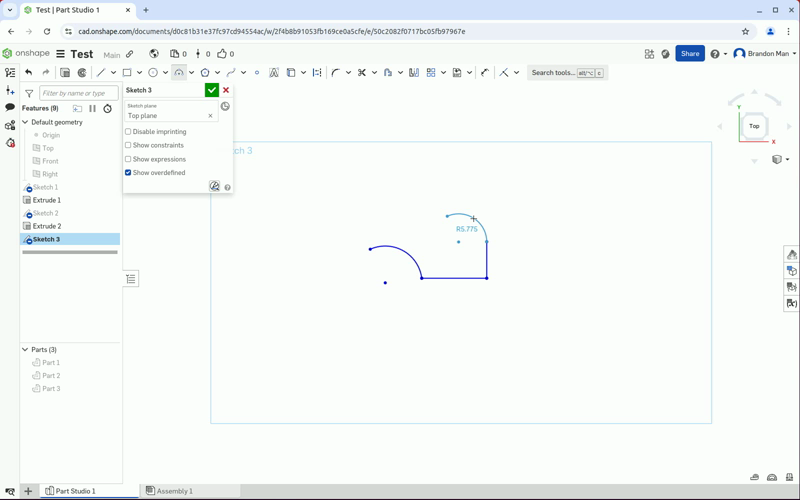
key(esc)
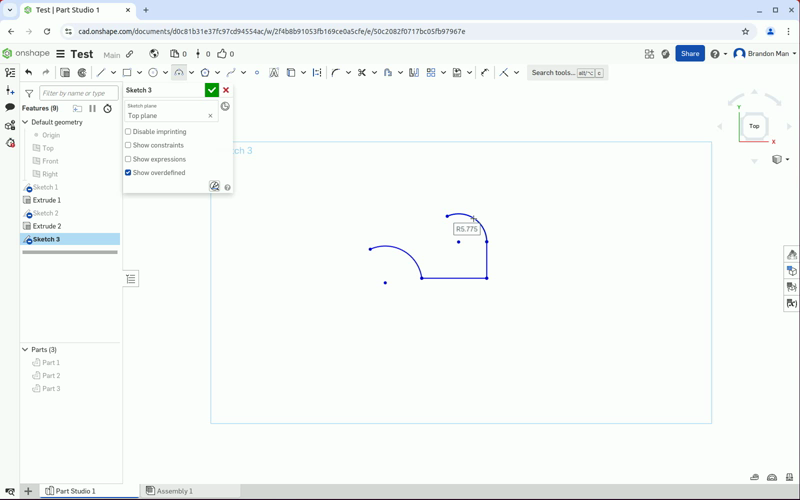
key(l)
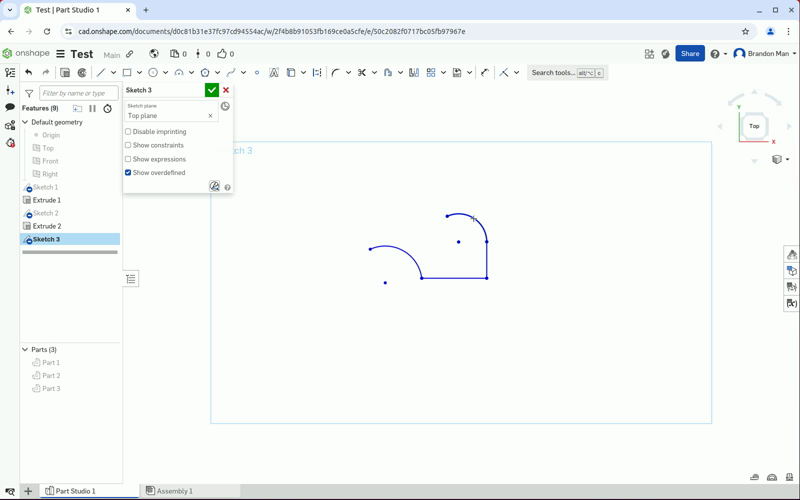
mouse_move(447, 216)
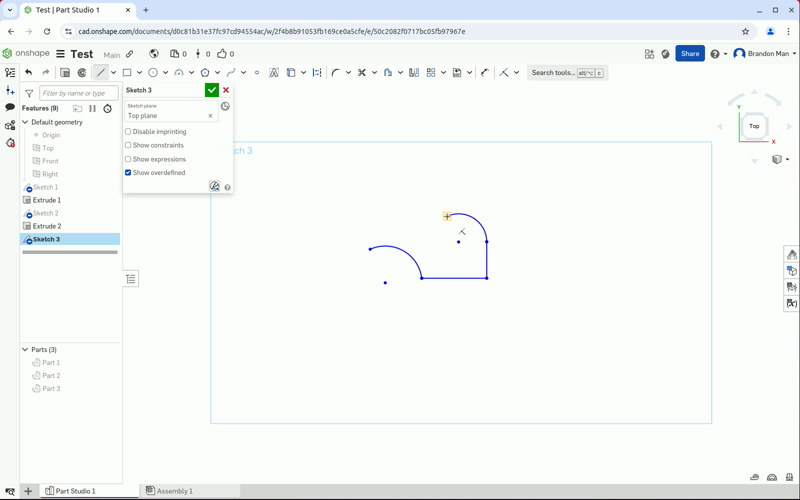
click(447, 216)
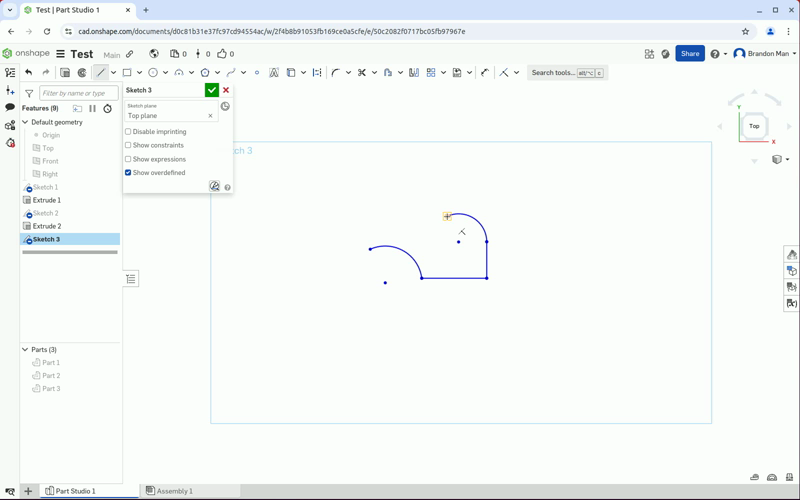
key_down(shift)
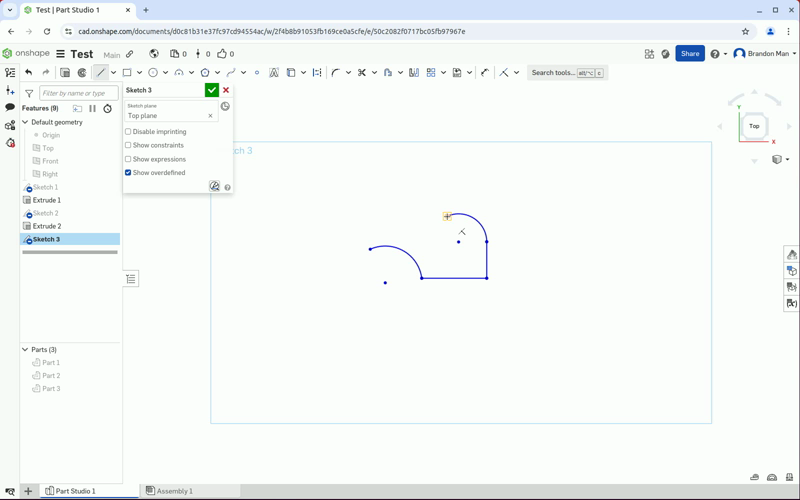
mouse_move(370, 249)
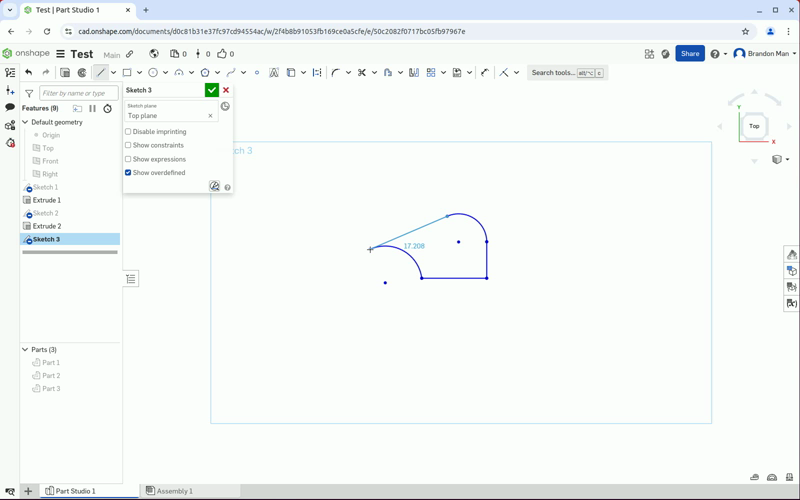
key_up(shift)
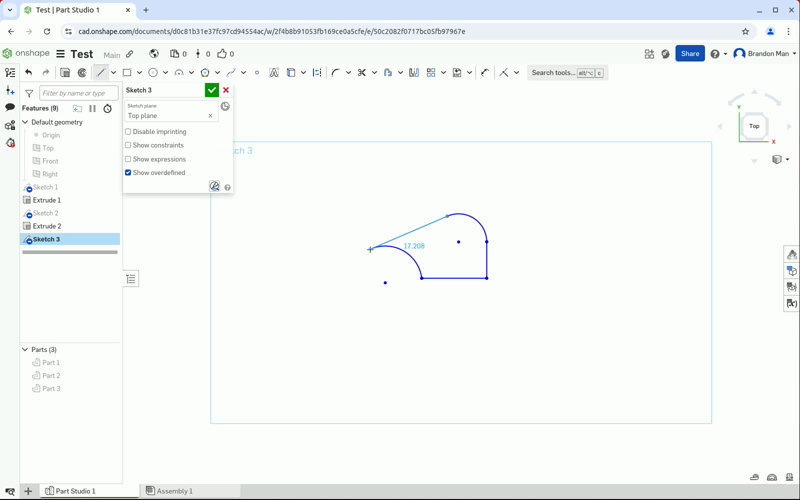
click(370, 249)
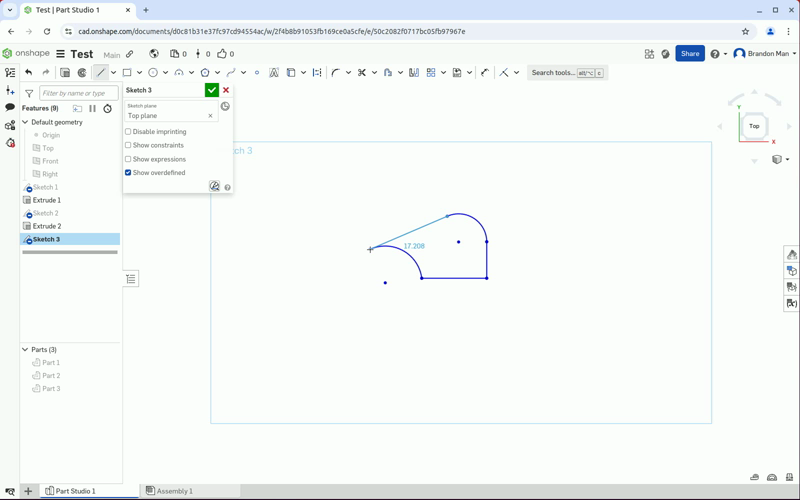
key(esc)
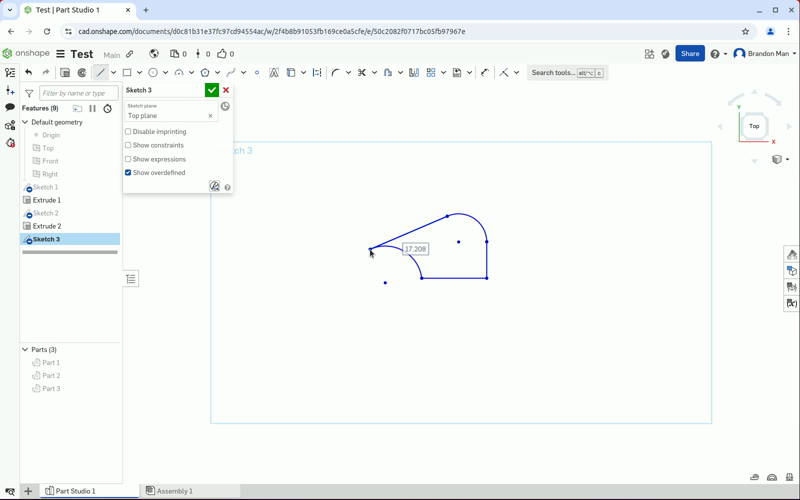
key(c)
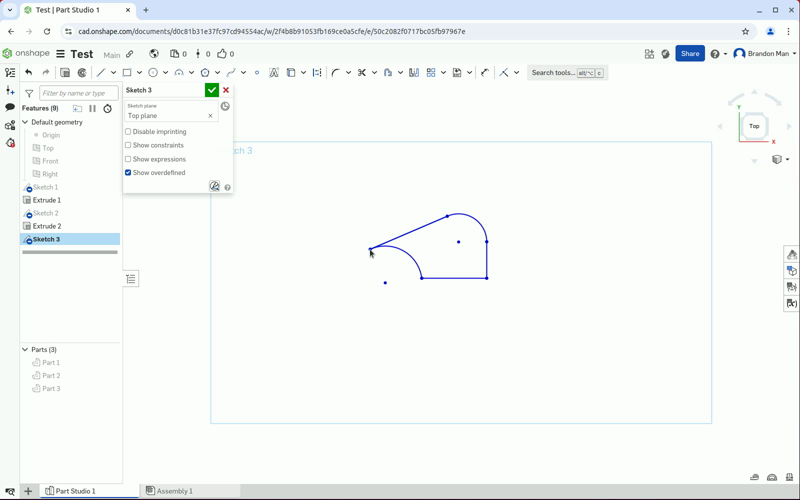
key_down(shift)
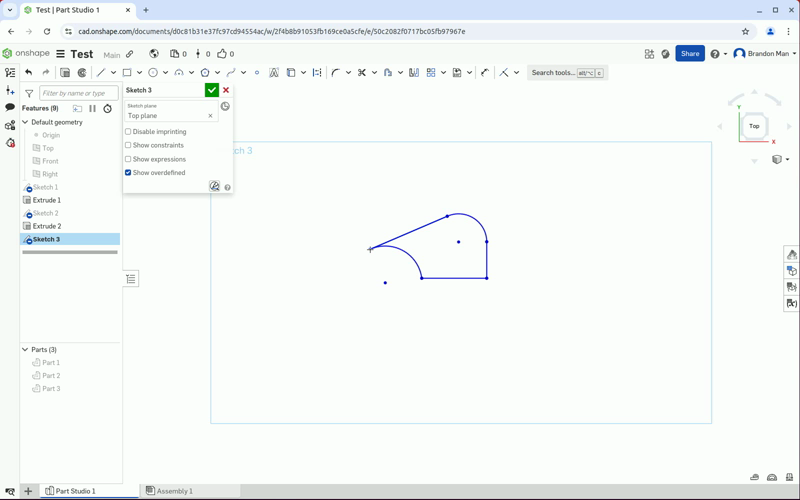
mouse_move(458, 241)
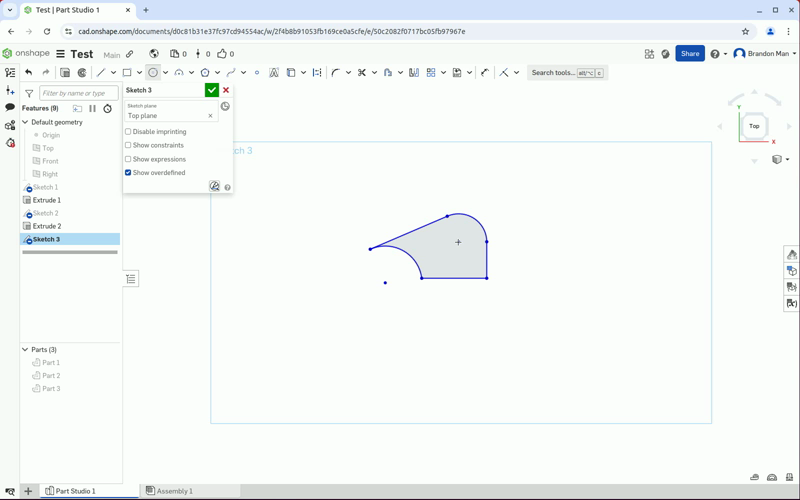
click(458, 241)
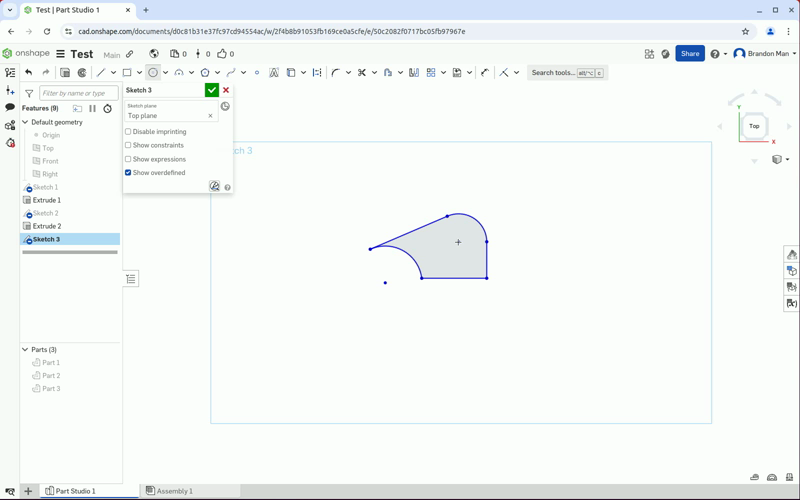
key_up(shift)
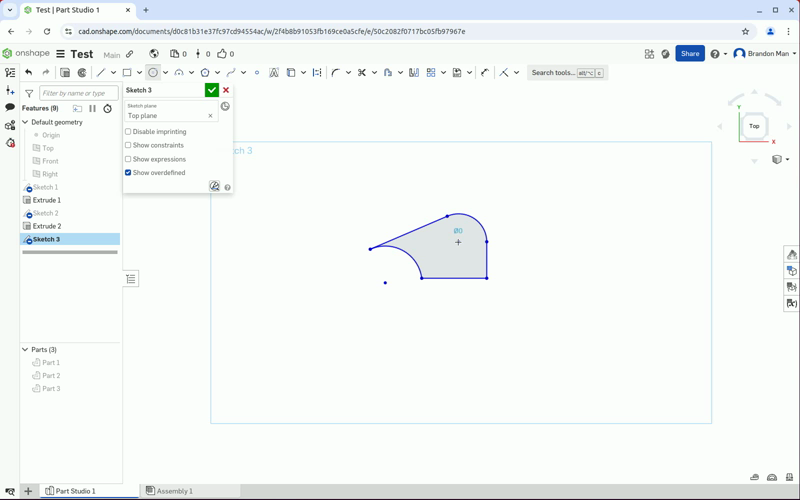
mouse_move(468, 241)
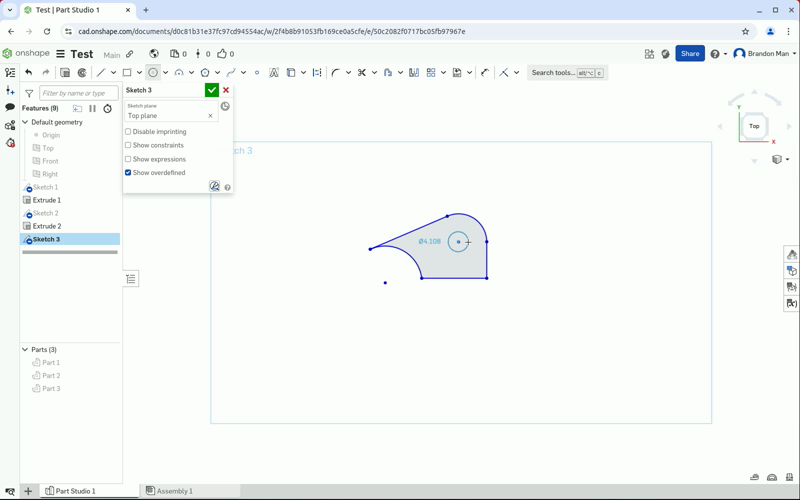
click(468, 241)
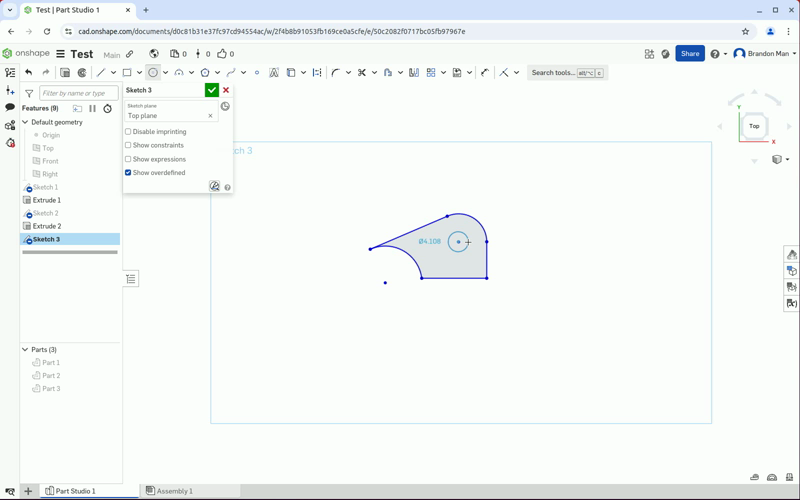
key(esc)
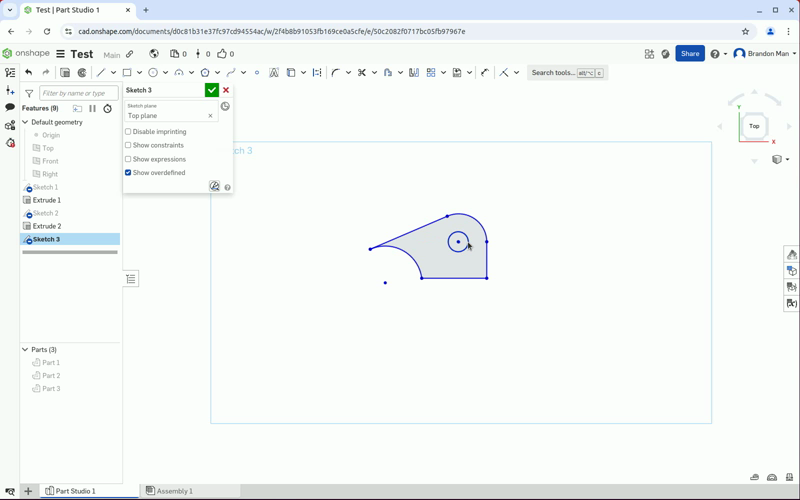
mouse_move(460, 272)
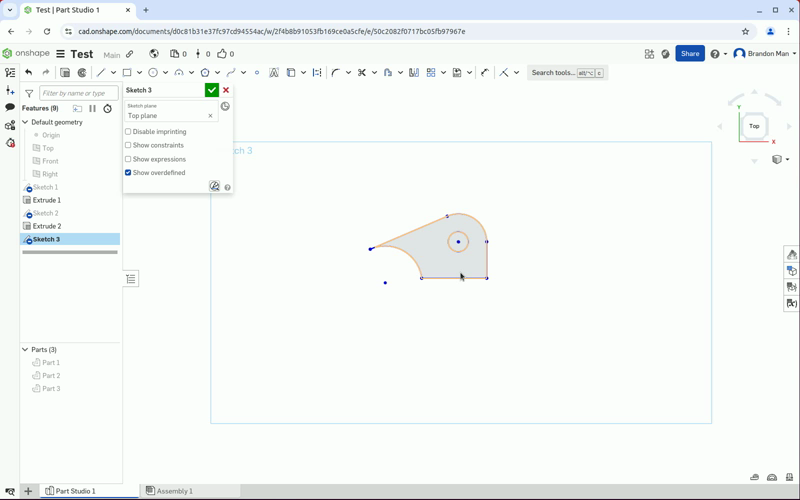
click(460, 272)
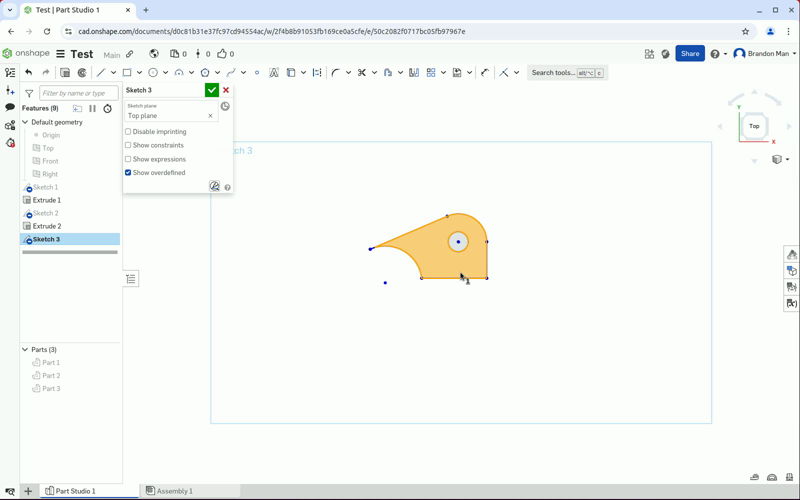
mouse_move(73, 352)
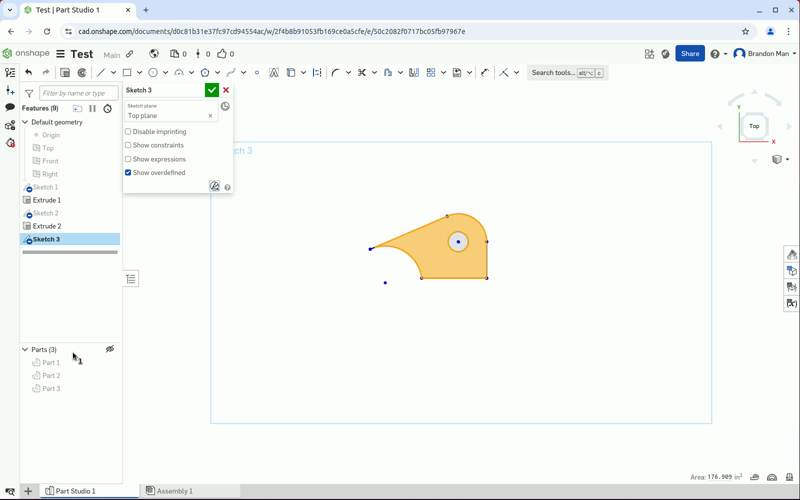
key(shift+y)
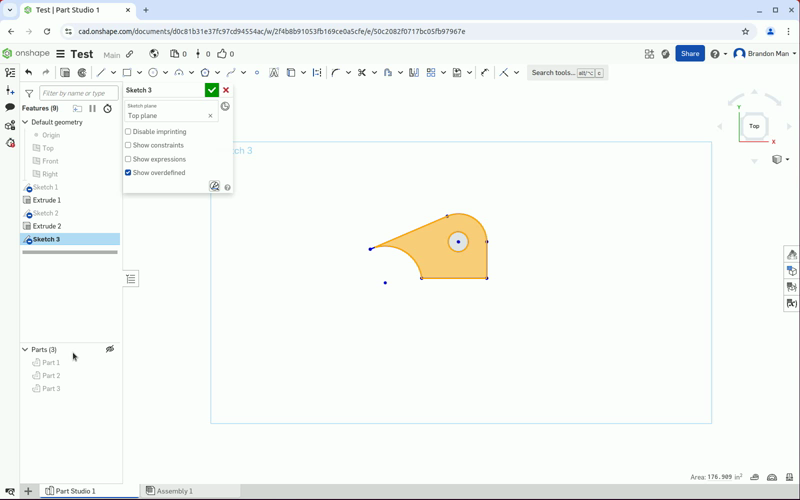
key(shift+e)
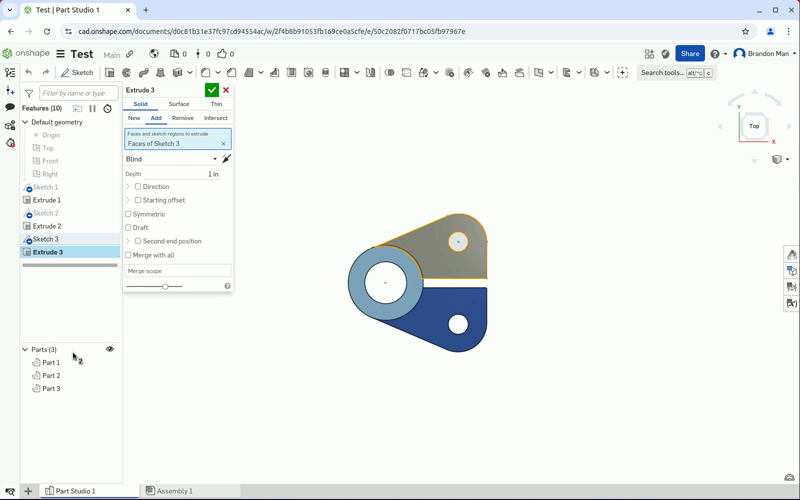
mouse_move(143, 106)
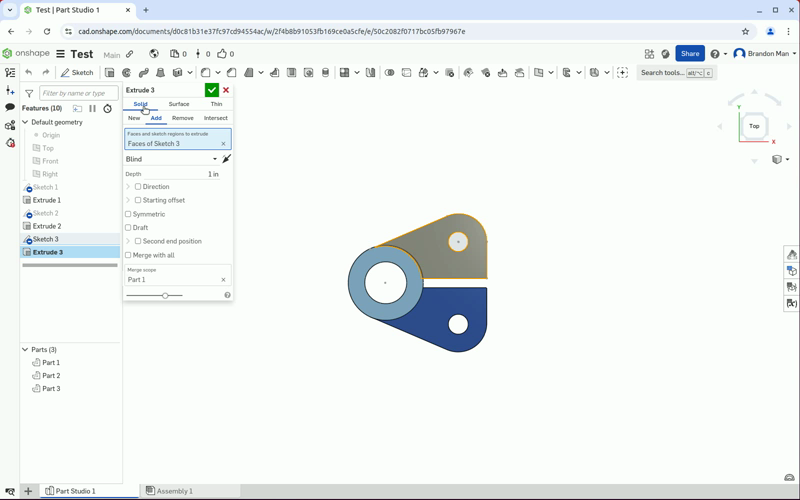
click(143, 106)
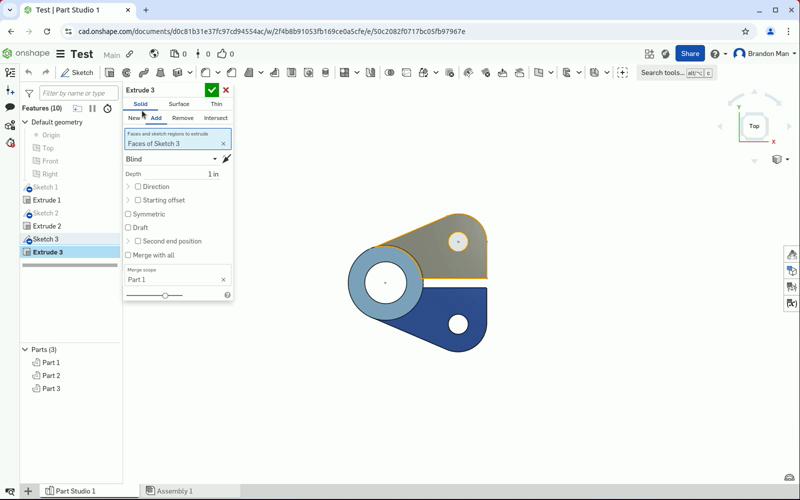
mouse_move(137, 120)
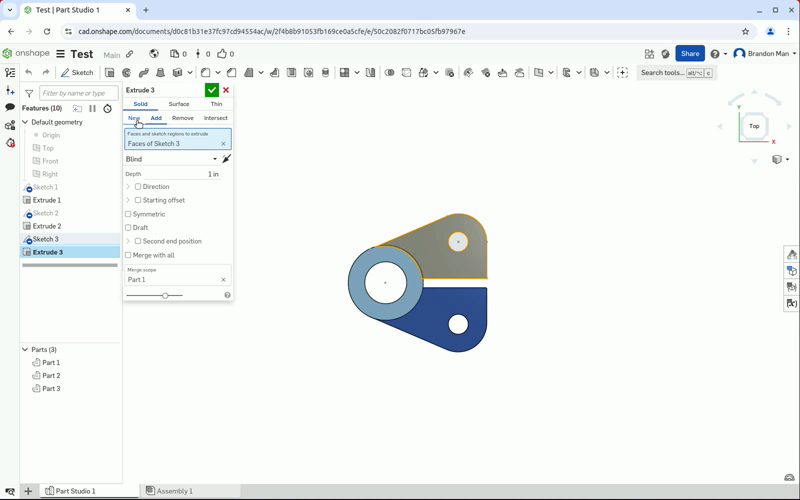
click(137, 120)
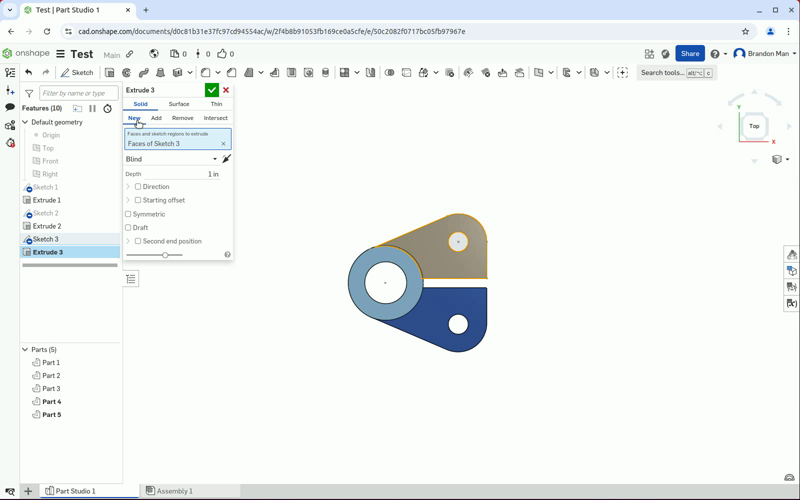
key(tab, 4)
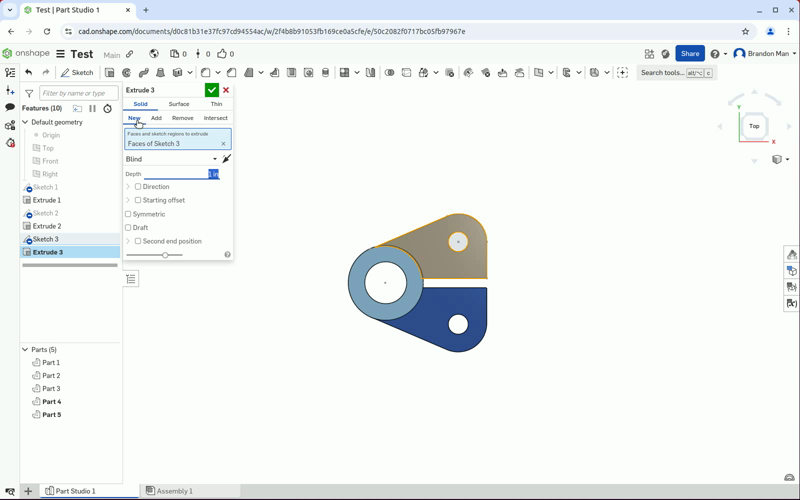
text(3.37)
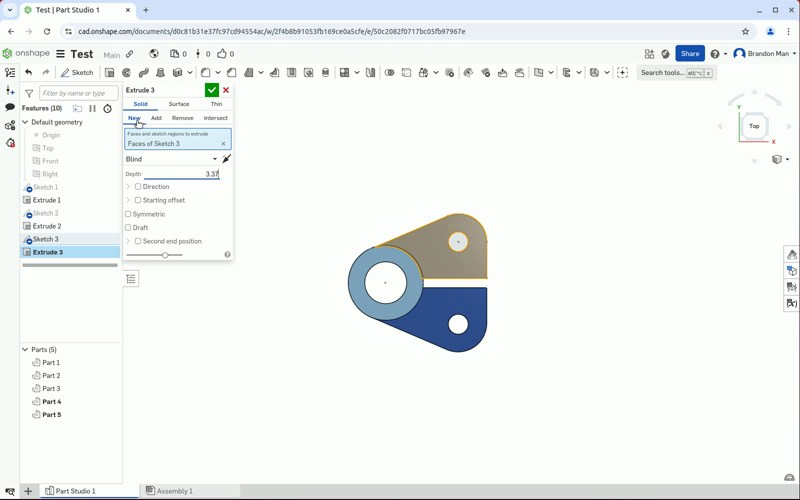
key(enter)
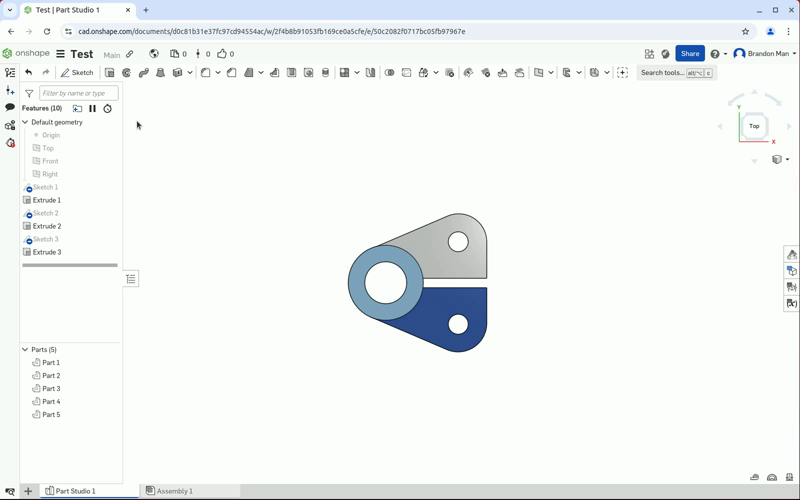
key(shift+h)
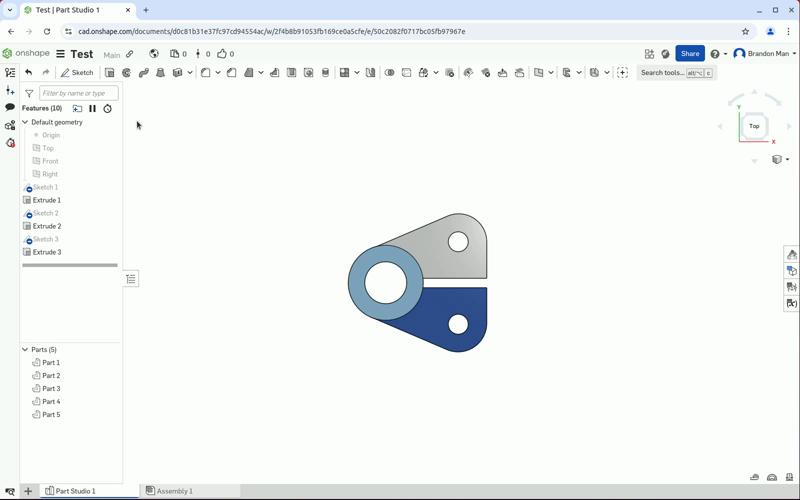
key(shift+h)
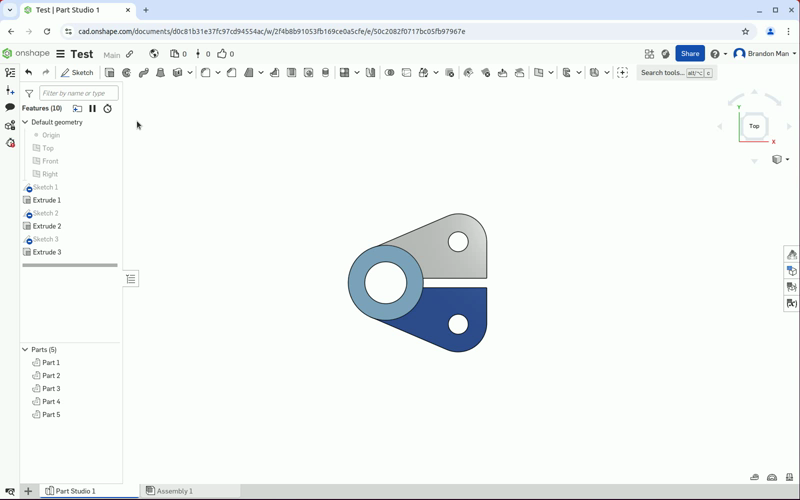
mouse_move(73, 189)
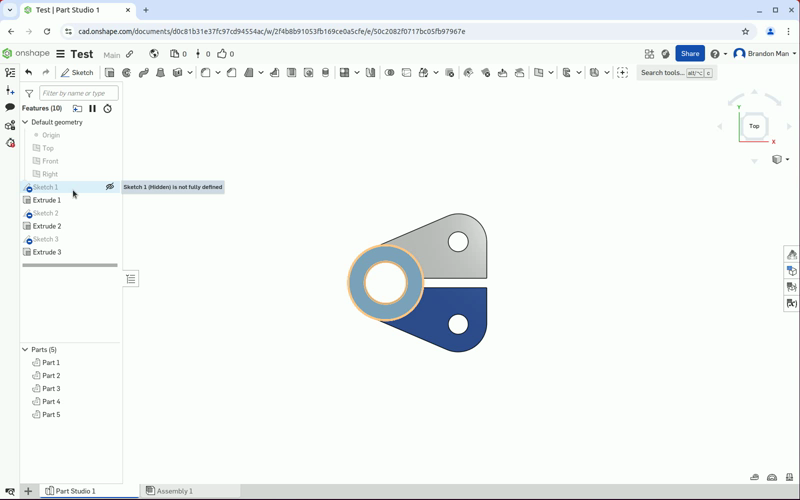
click(73, 189)
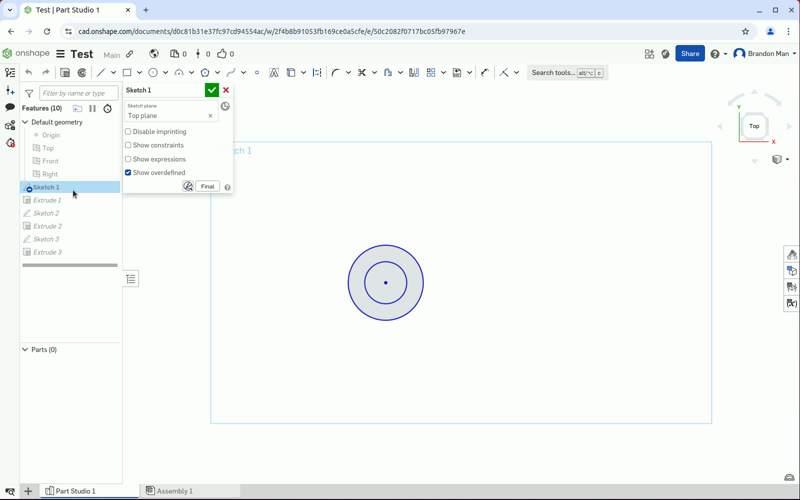
mouse_move(229, 92)
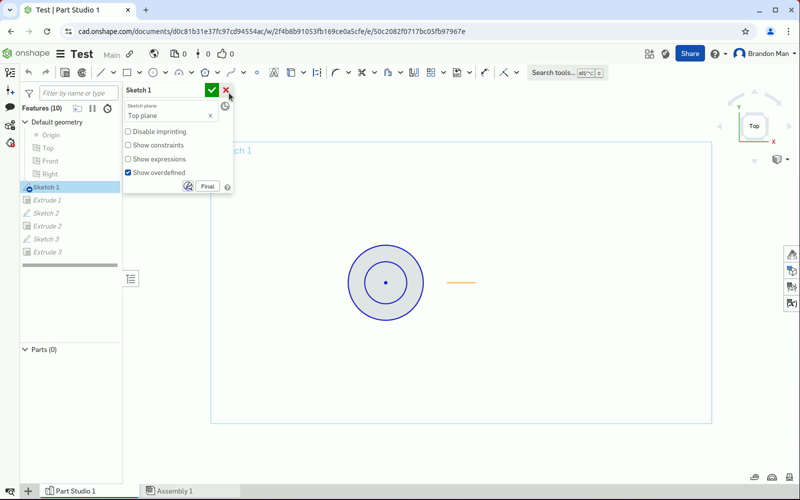
click(229, 92)
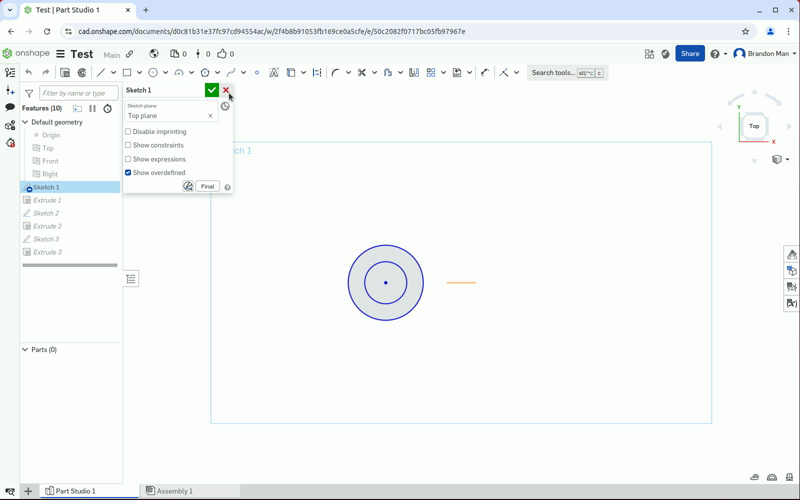
key(shift+s)
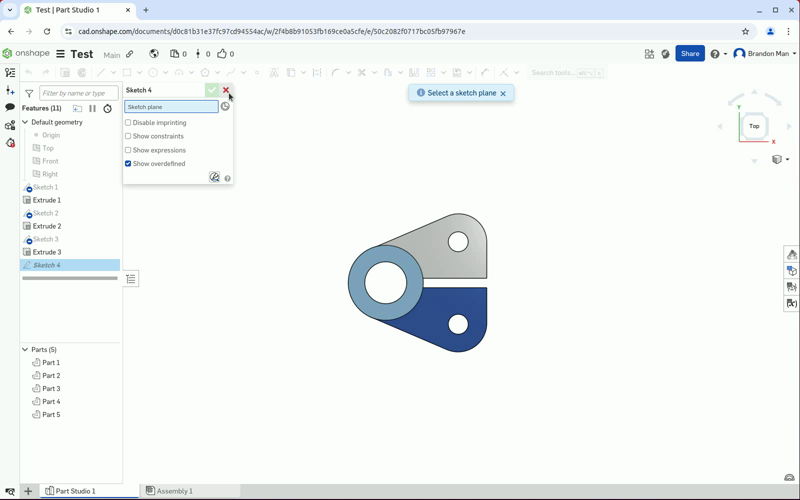
mouse_move(73, 150)
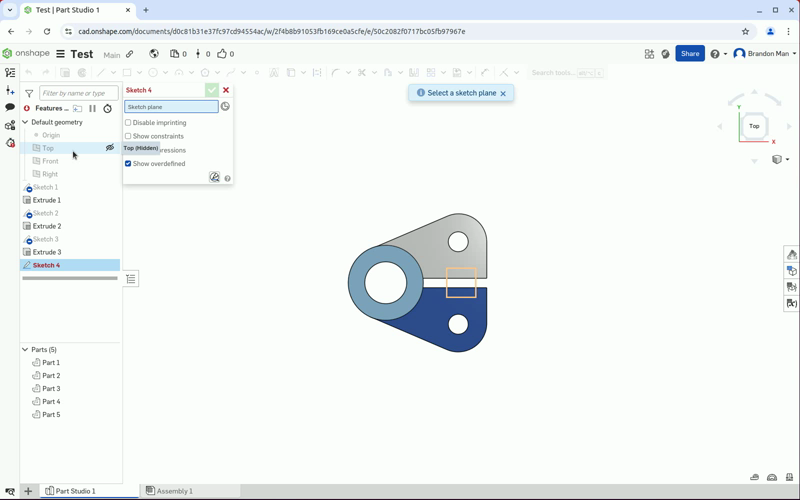
click(73, 150)
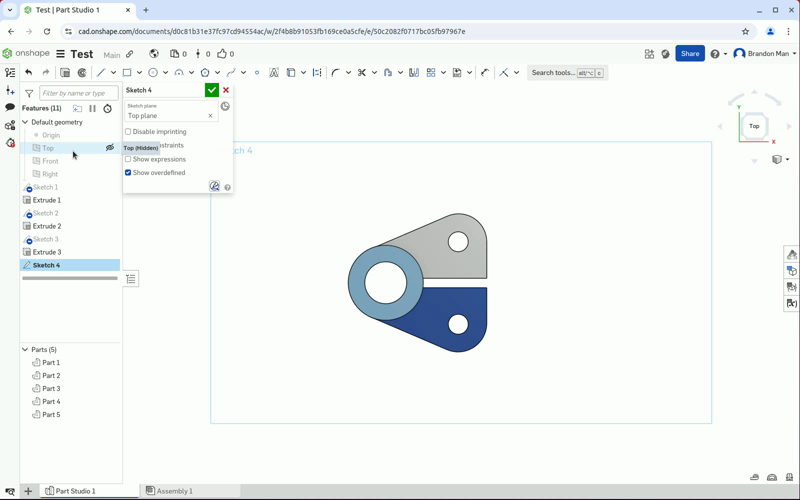
mouse_move(73, 352)
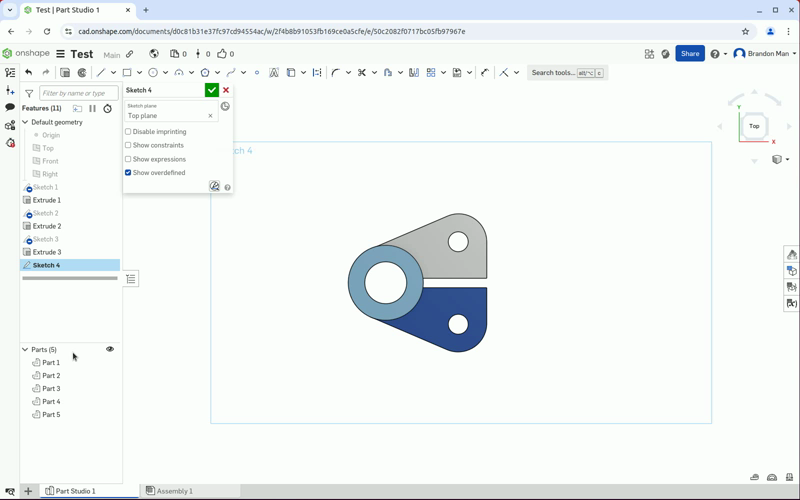
key(y)
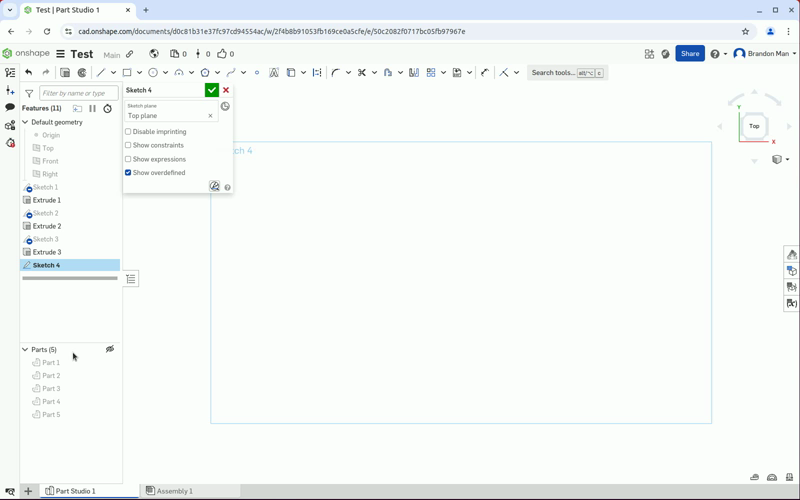
key(l)
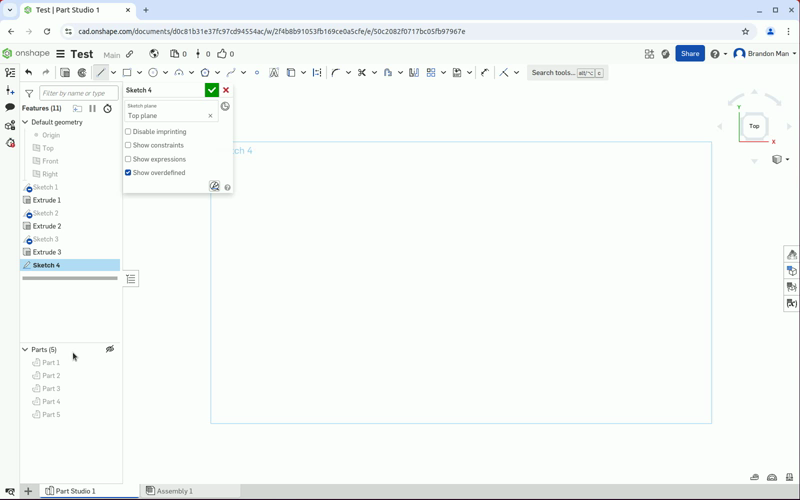
key_down(shift)
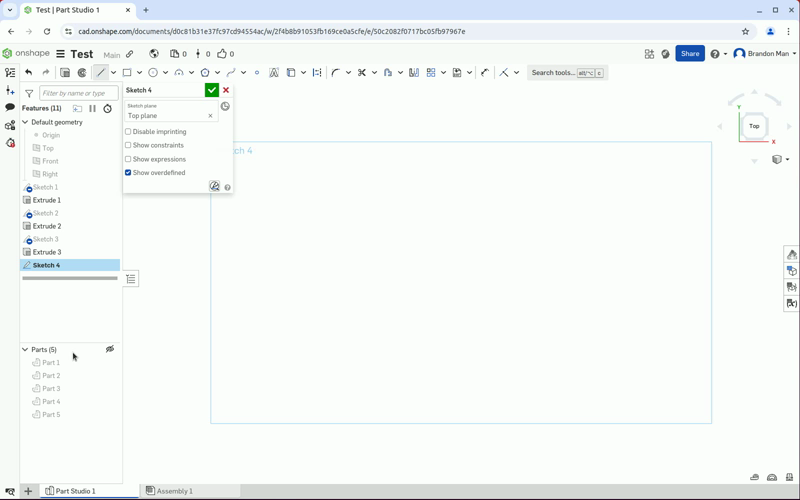
mouse_move(420, 287)
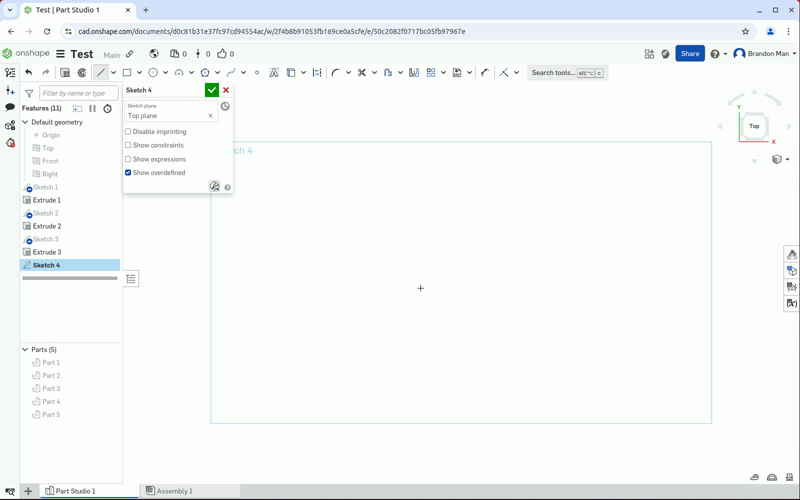
click(420, 287)
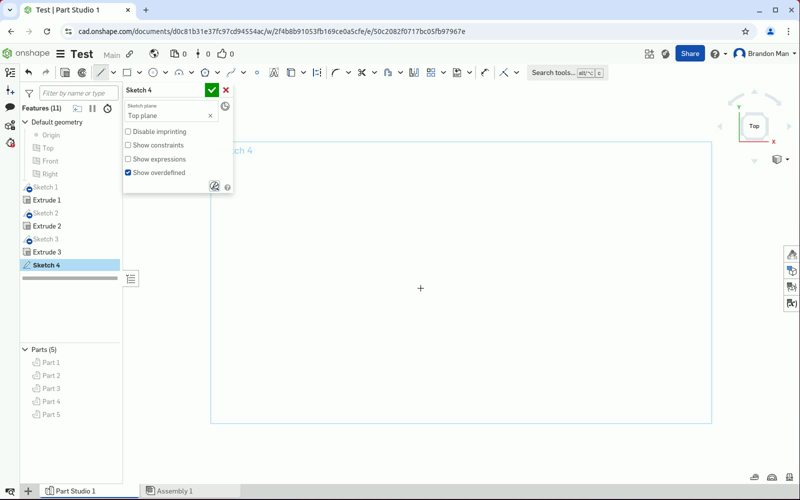
key_up(shift)
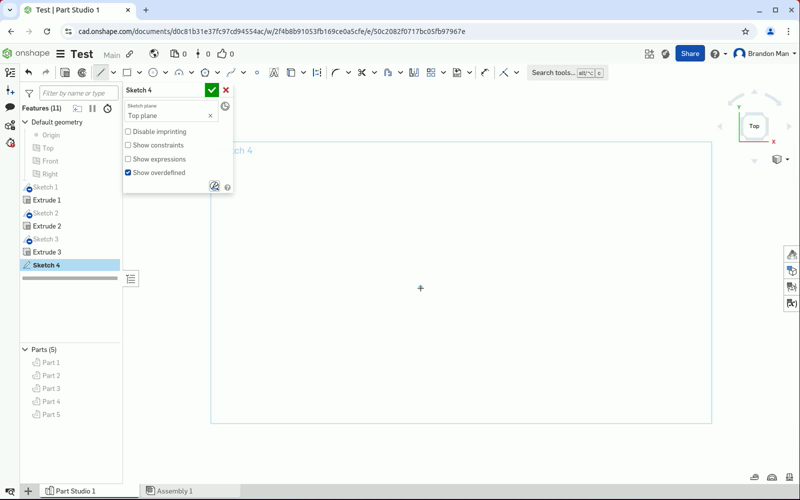
key_down(shift)
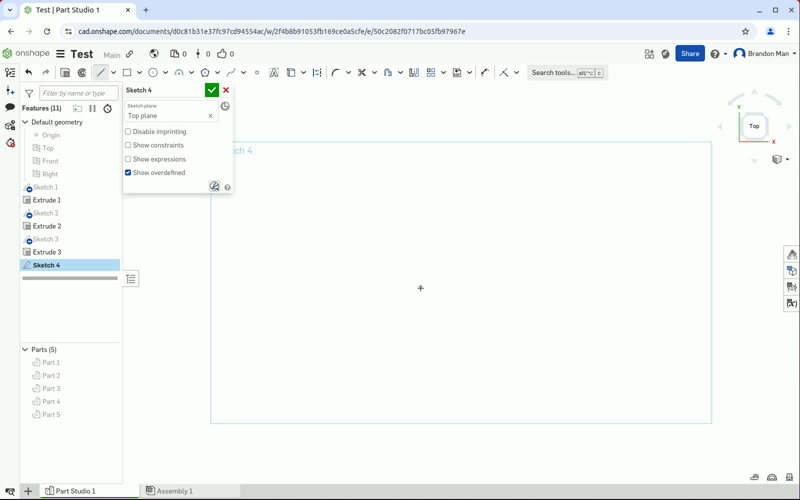
mouse_move(485, 287)
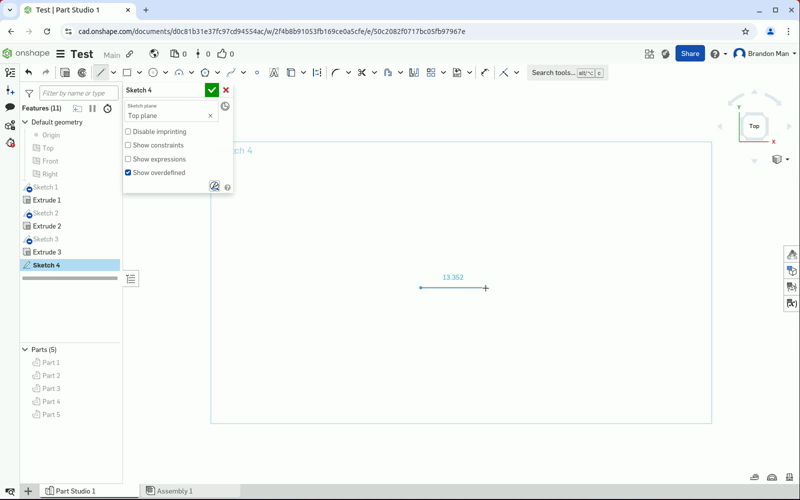
click(485, 287)
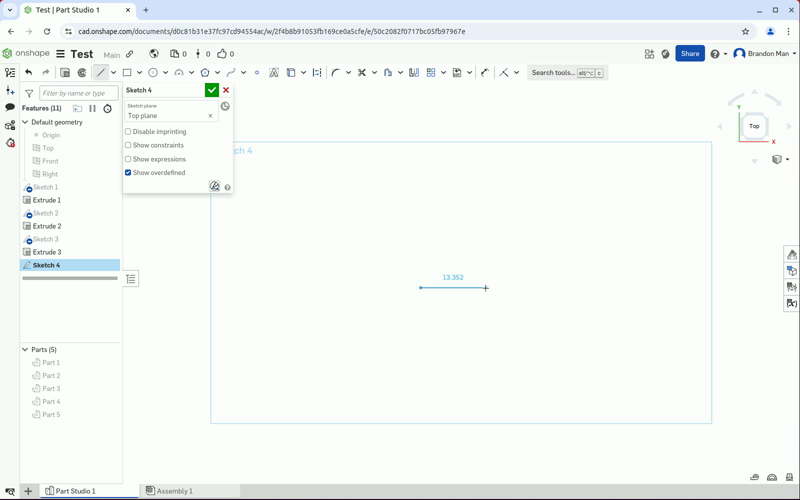
key_up(shift)
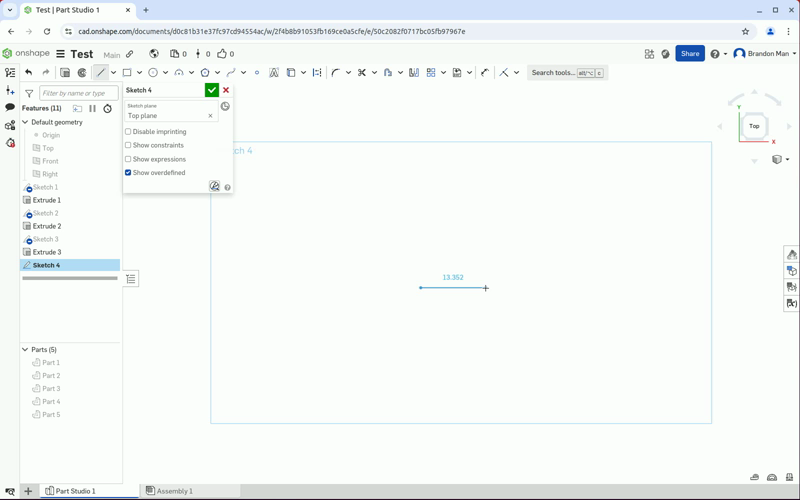
key_down(shift)
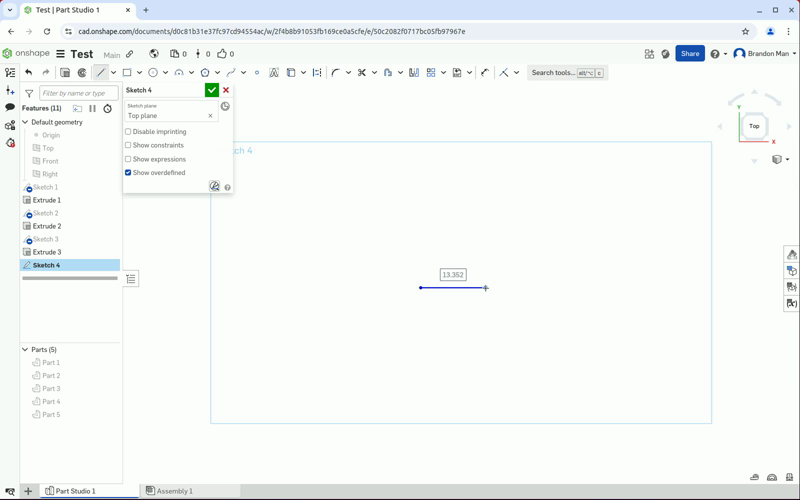
mouse_move(515, 287)
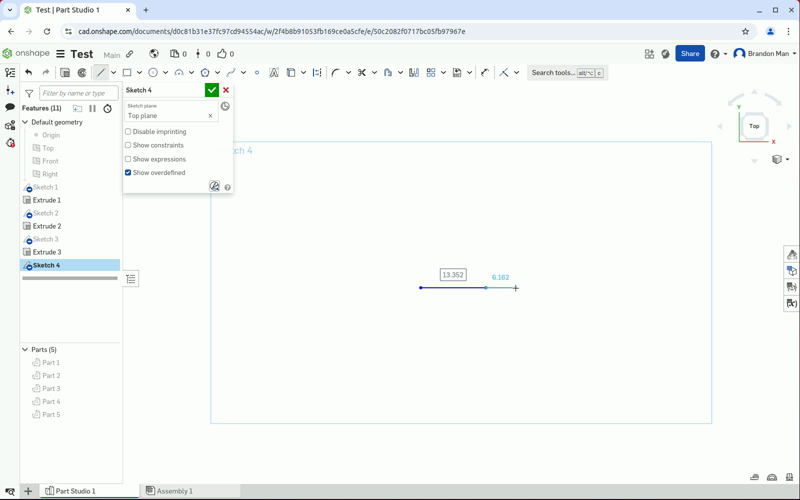
mouse_move(485, 278)
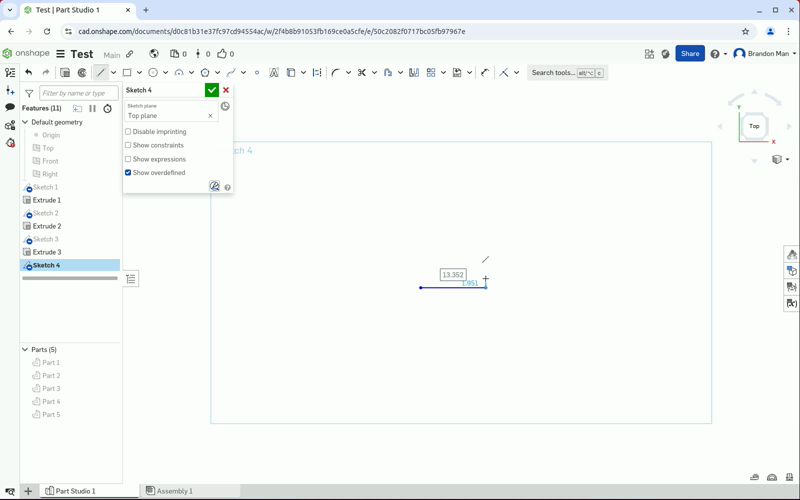
click(485, 278)
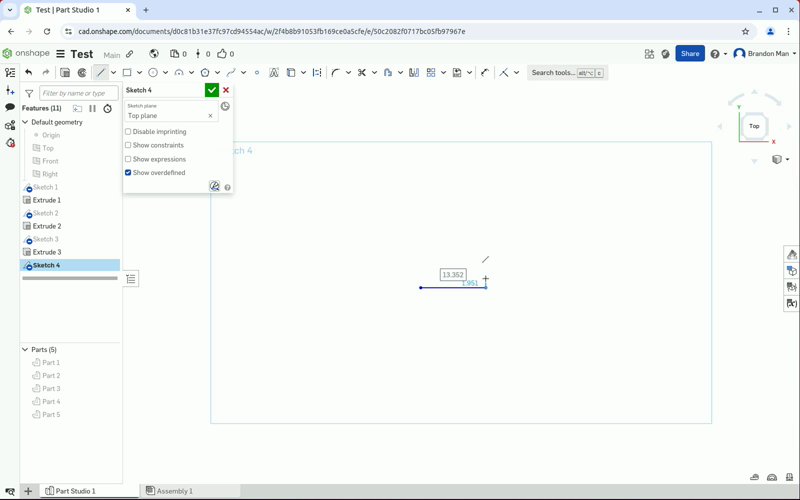
key_up(shift)
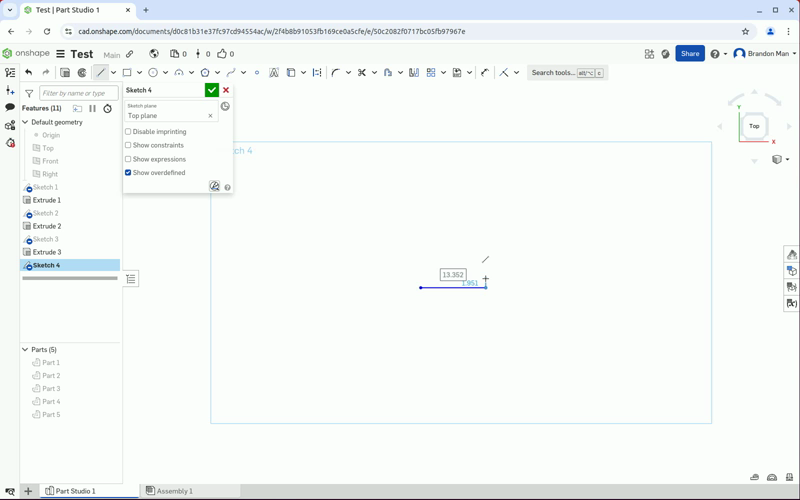
key_down(shift)
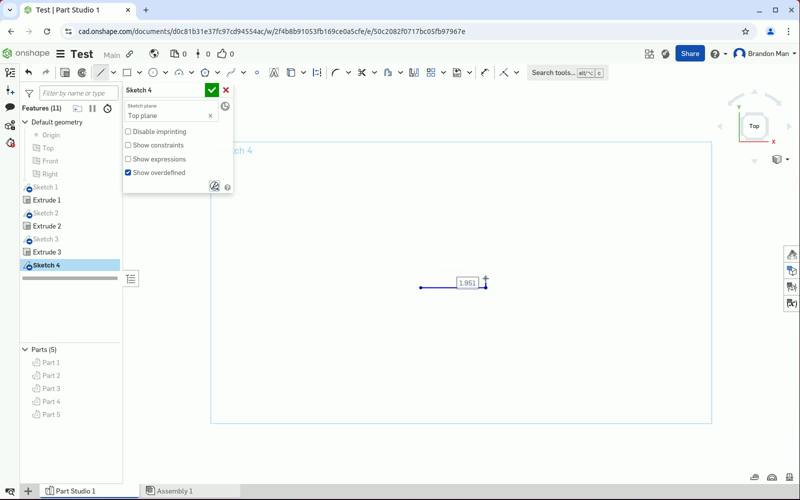
mouse_move(420, 278)
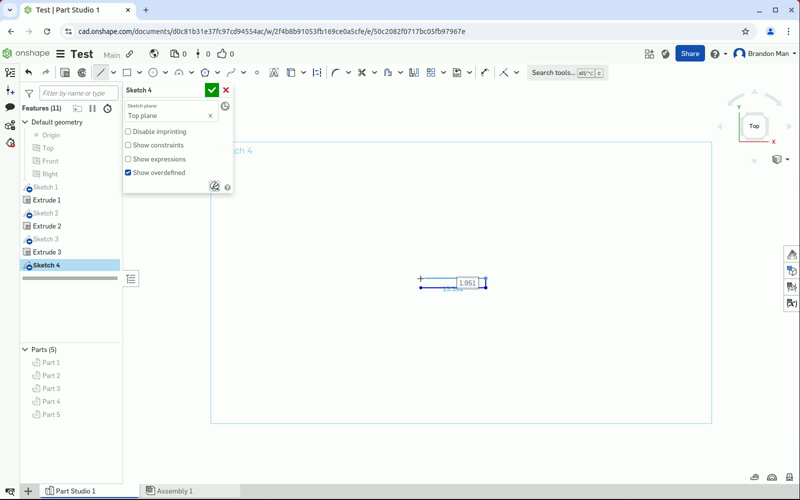
click(420, 278)
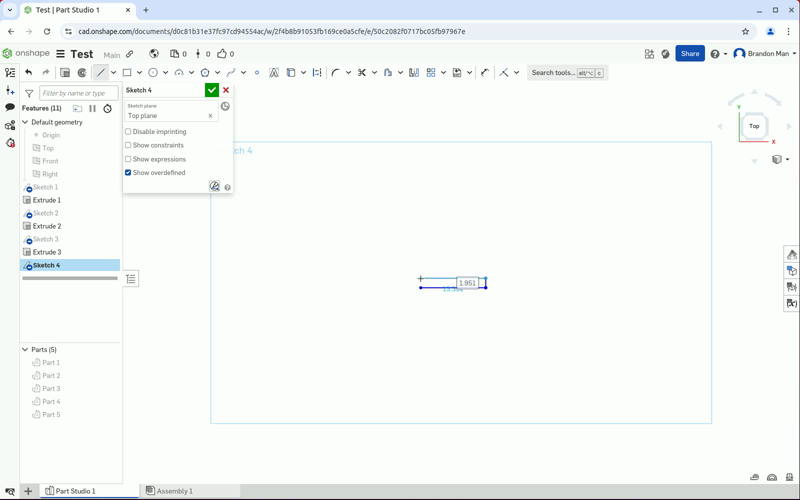
key_up(shift)
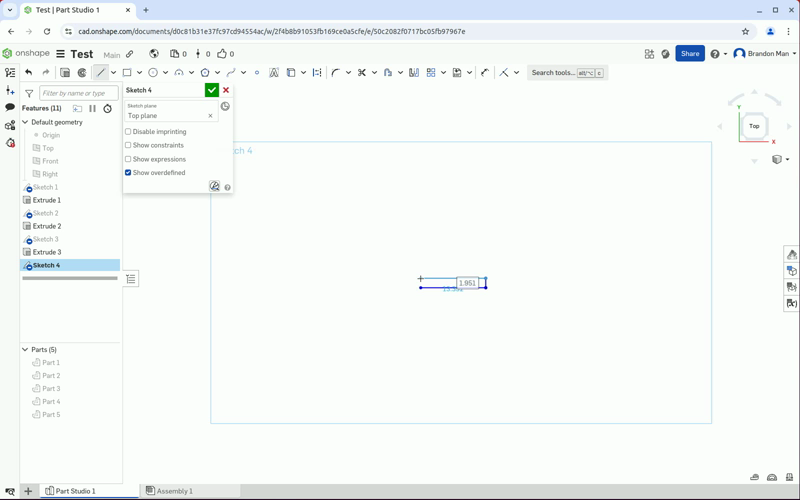
key(esc)
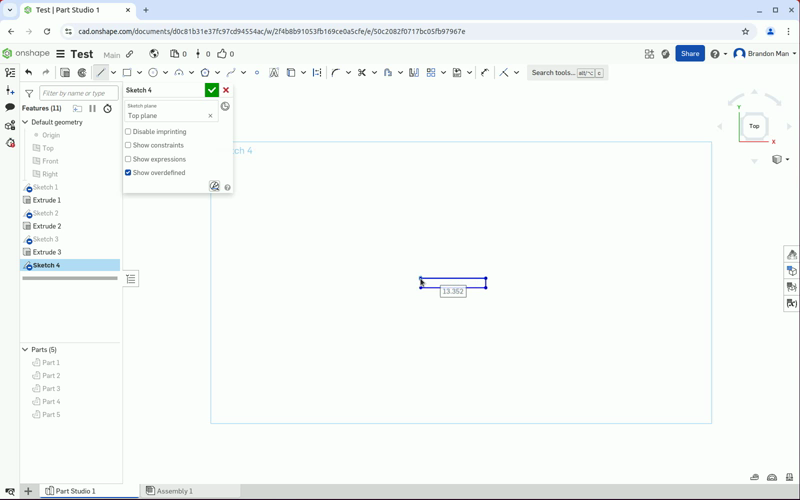
key(a)
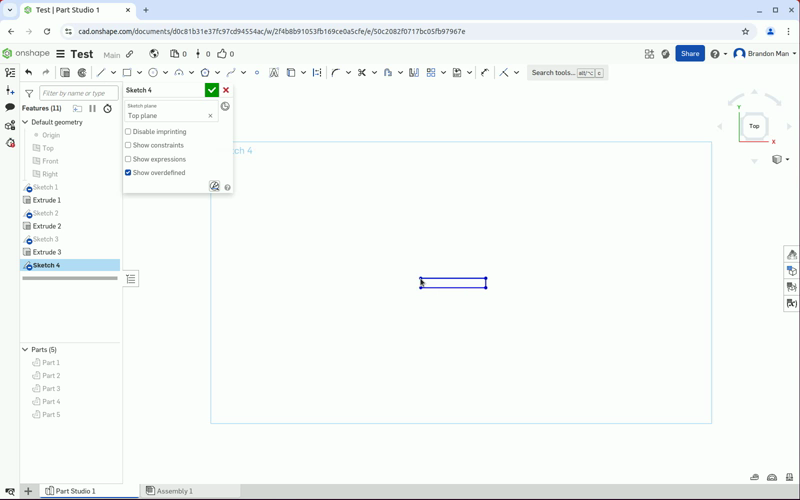
mouse_move(420, 278)
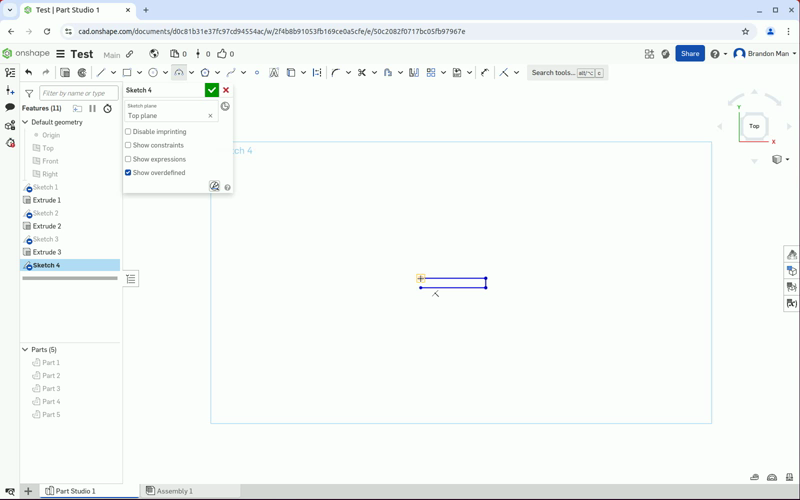
click(420, 278)
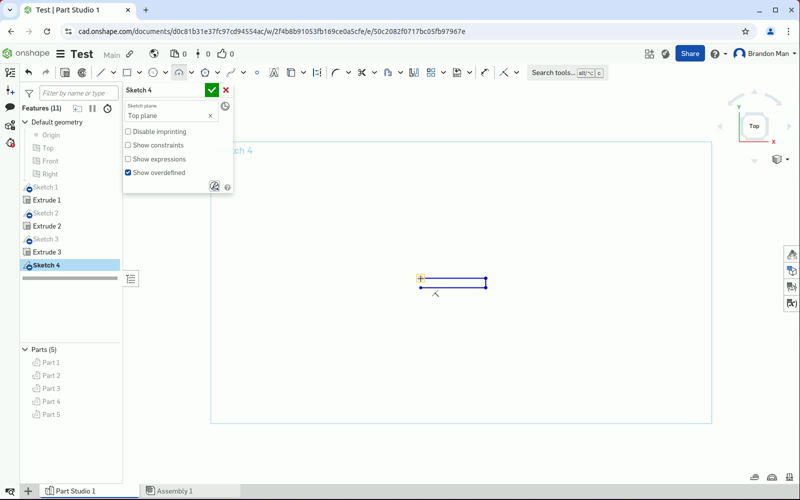
mouse_move(420, 287)
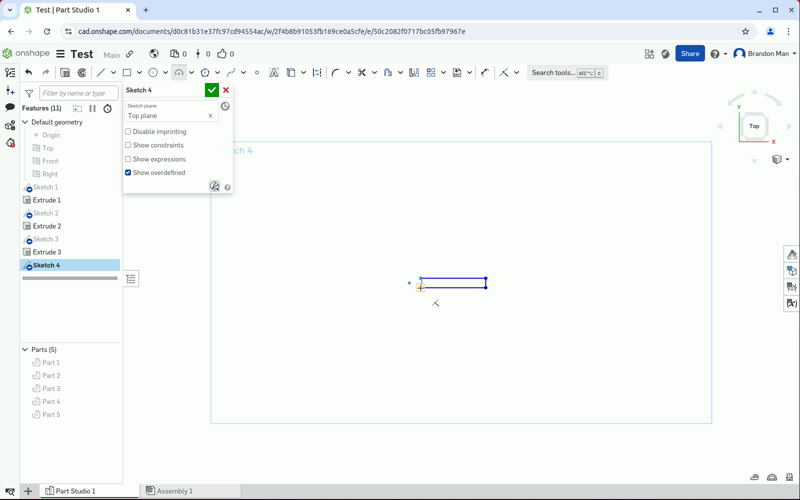
click(420, 287)
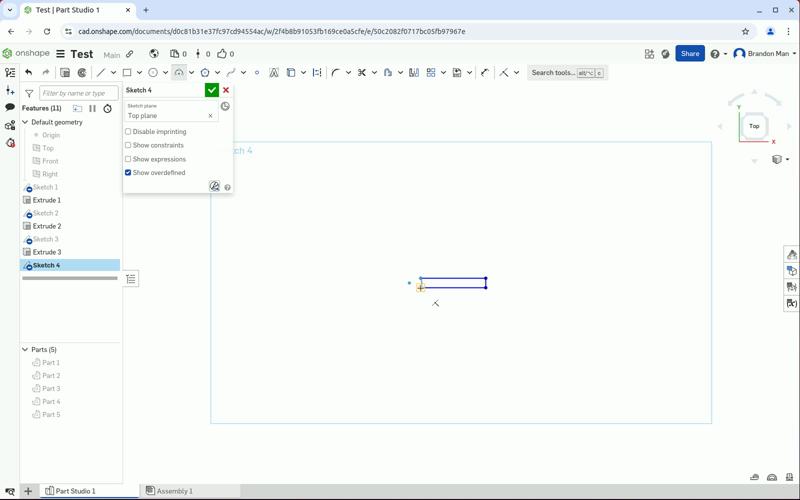
key_down(shift)
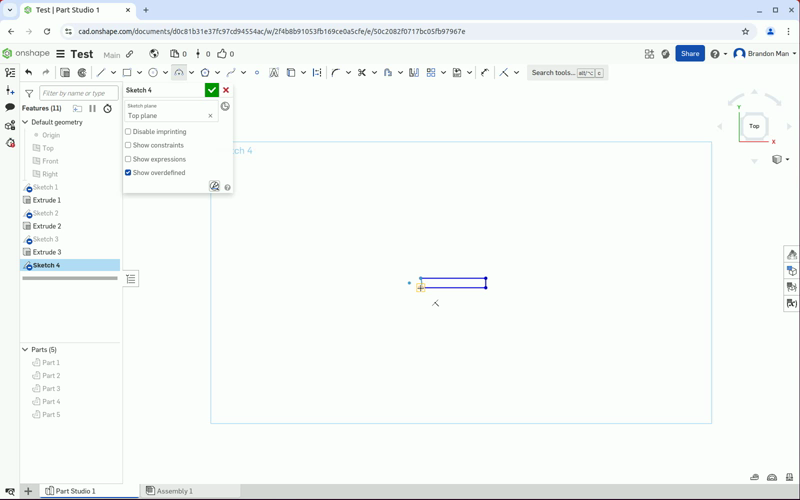
mouse_move(419, 282)
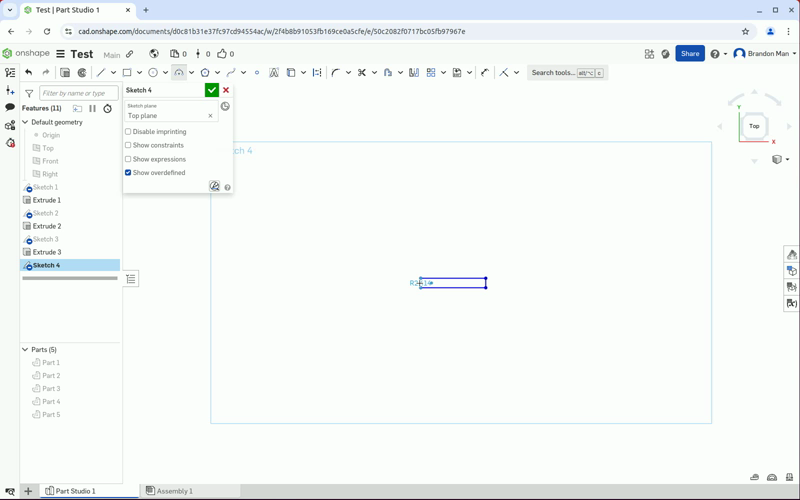
click(419, 282)
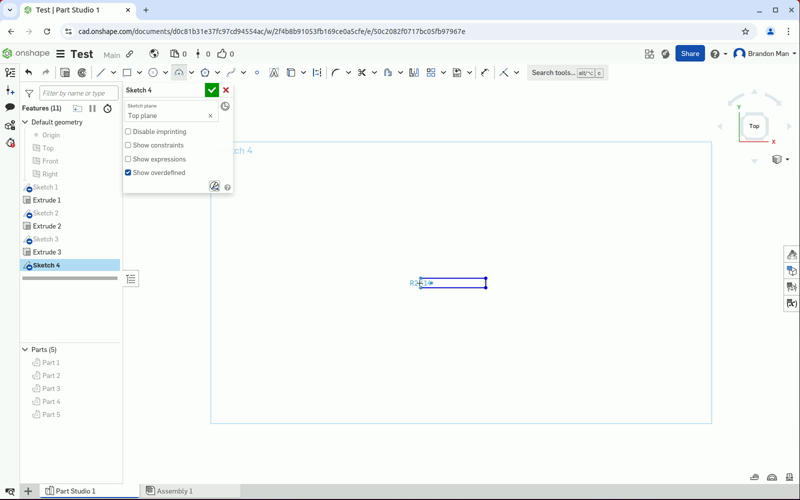
key_up(shift)
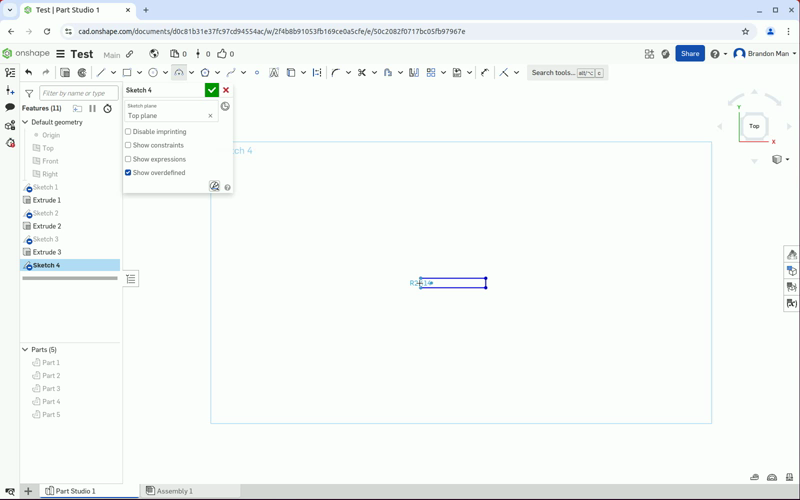
key(esc)
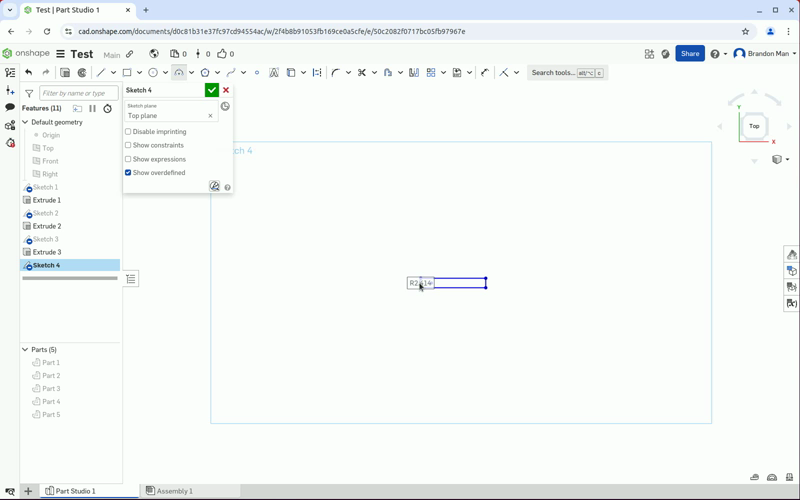
mouse_move(432, 286)
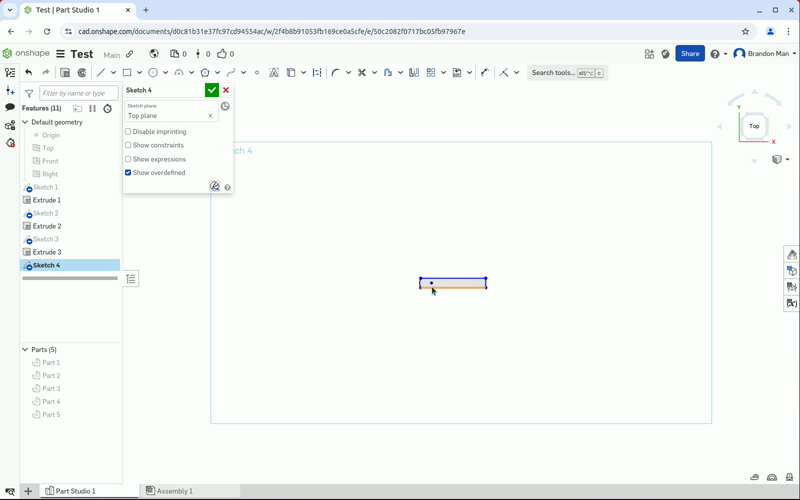
scroll(6)
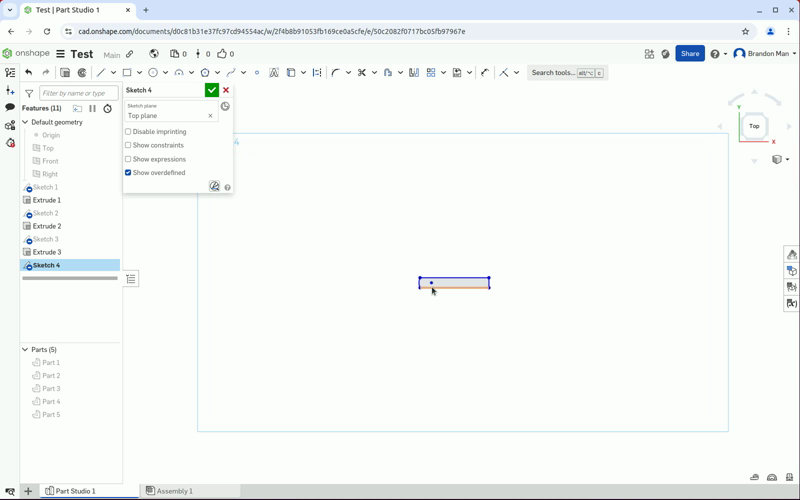
scroll(6)
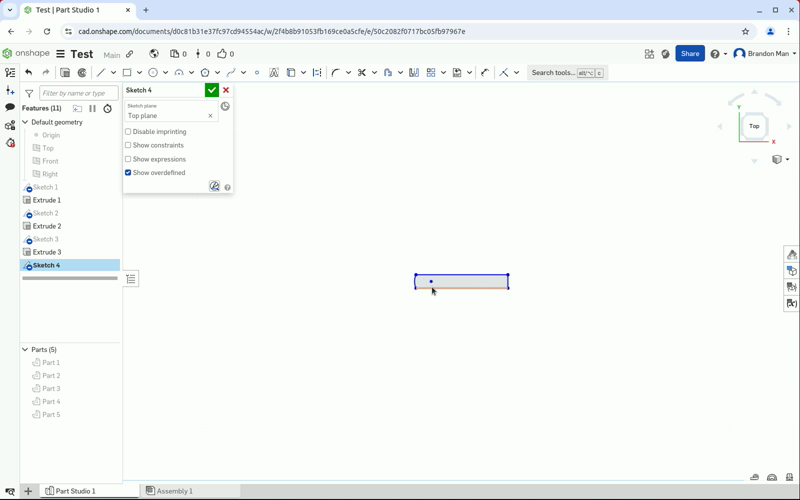
scroll(6)
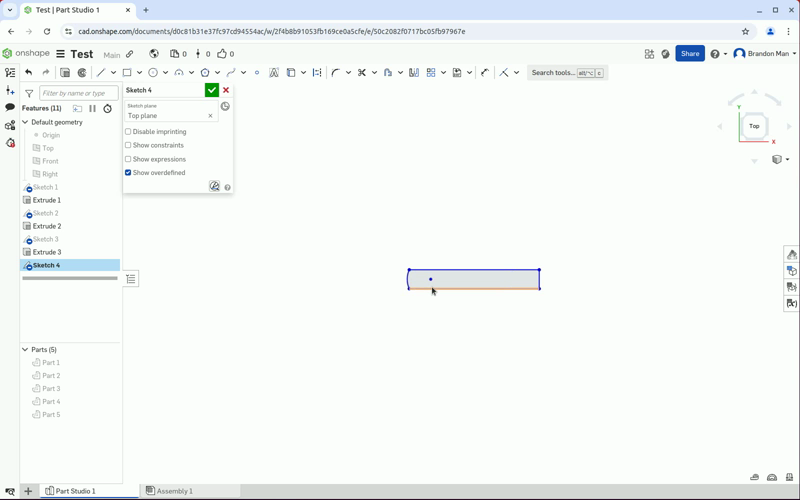
scroll(6)
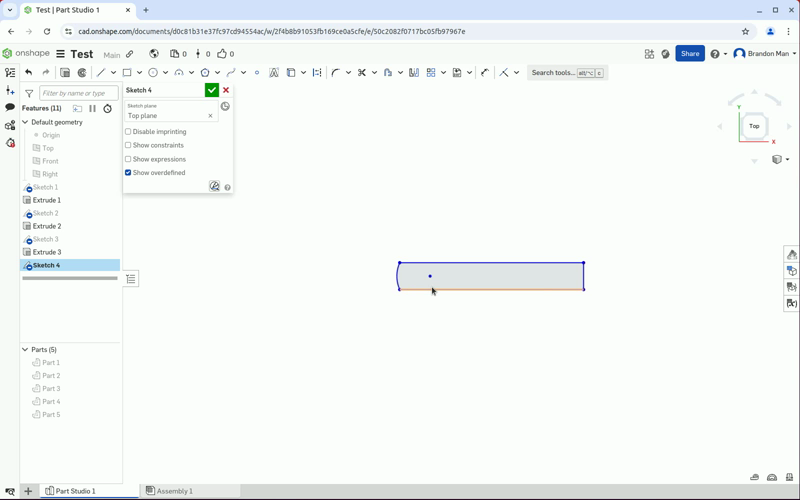
scroll(6)
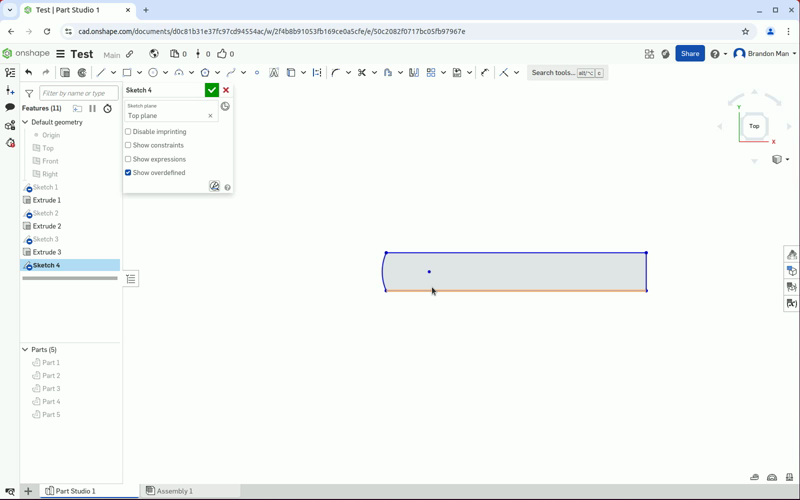
scroll(6)
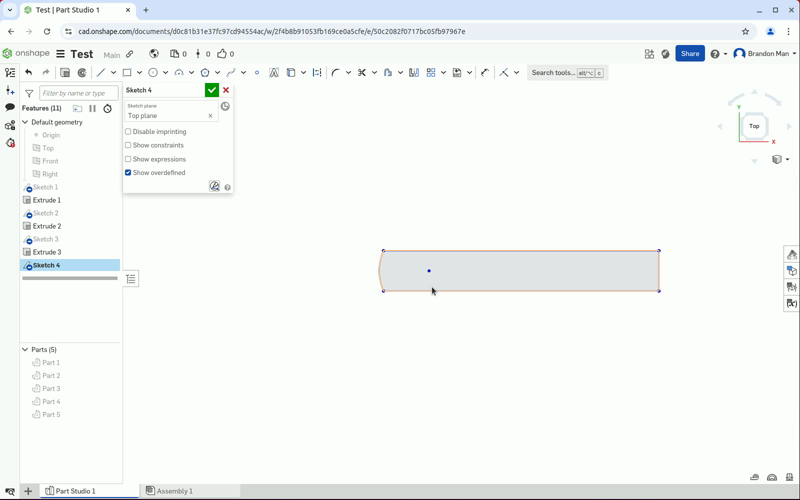
scroll(6)
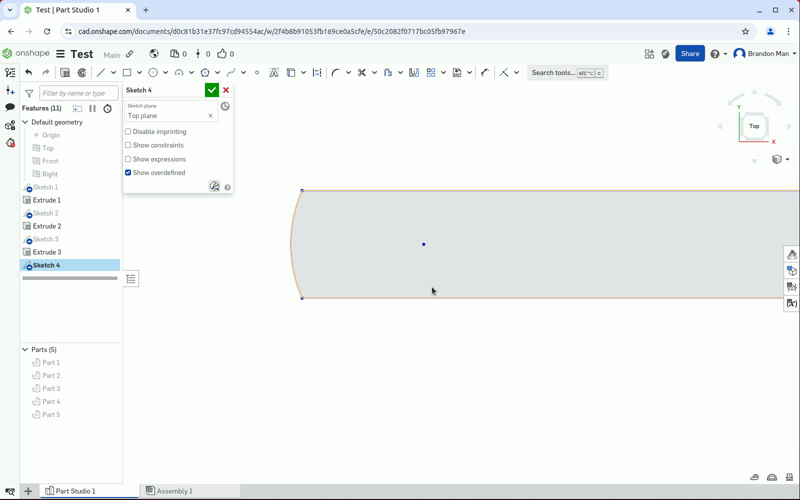
click(432, 286)
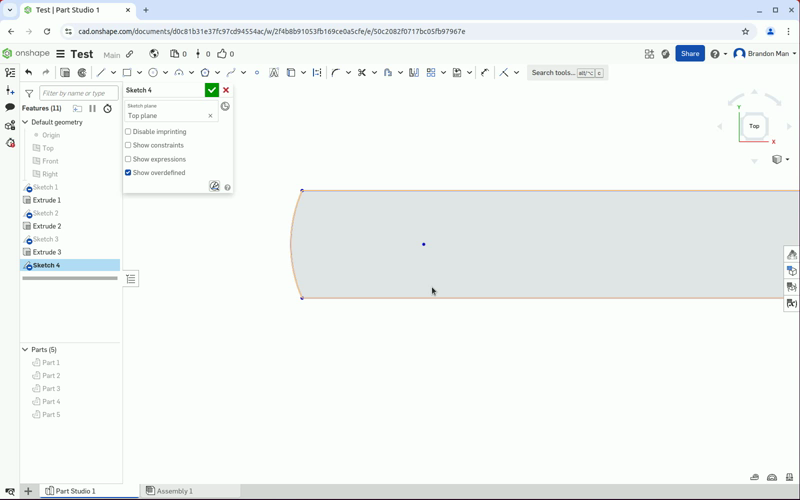
scroll(-6)
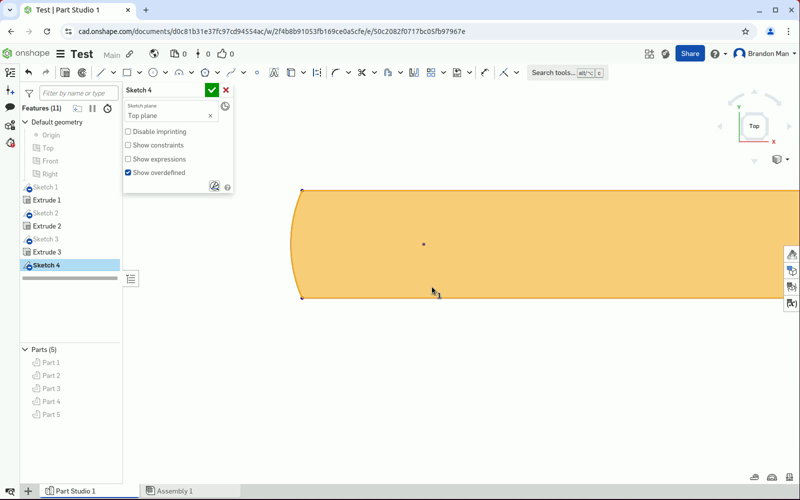
scroll(-6)
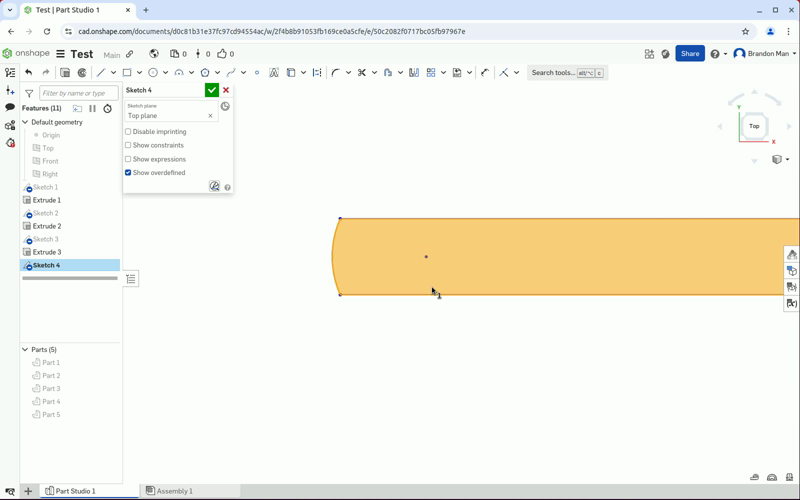
scroll(-6)
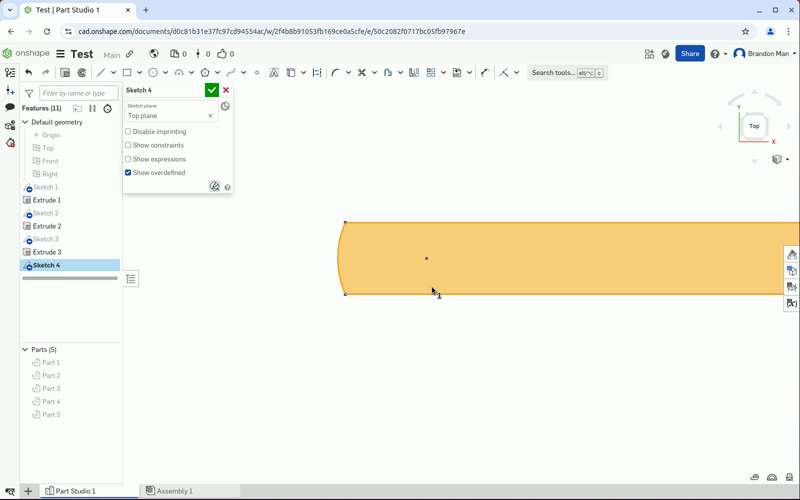
scroll(-6)
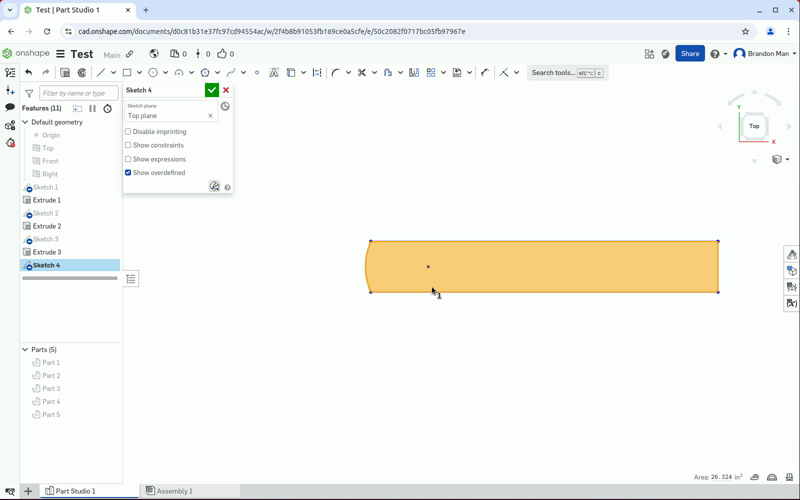
scroll(-6)
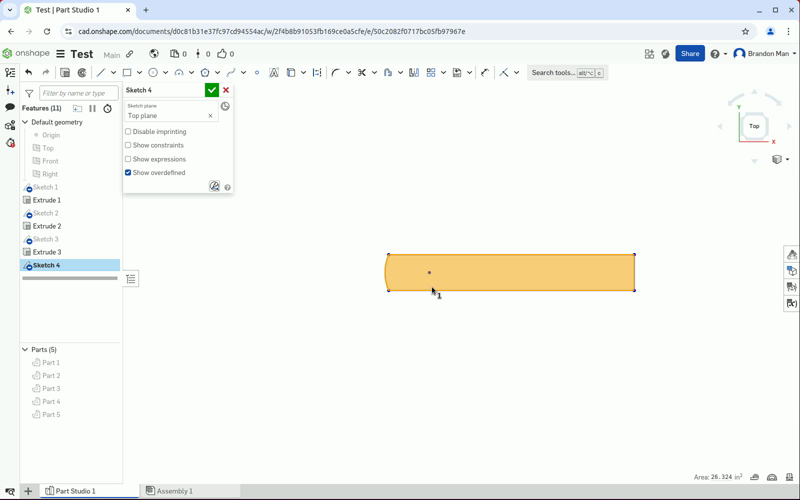
scroll(-6)
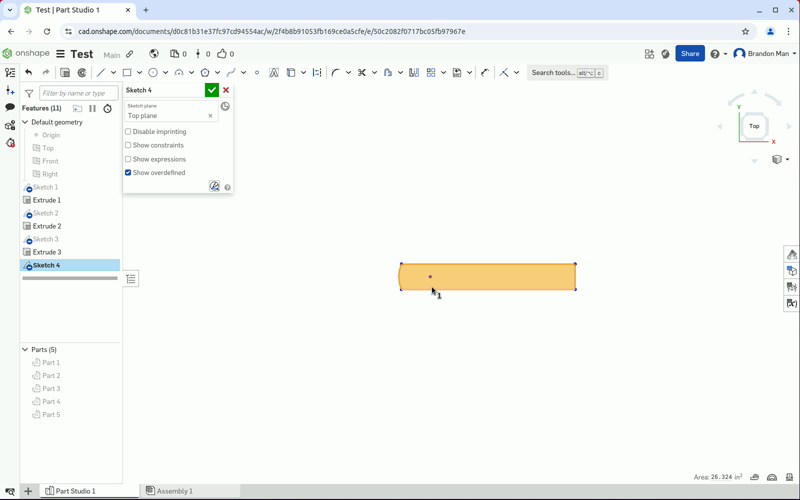
scroll(-6)
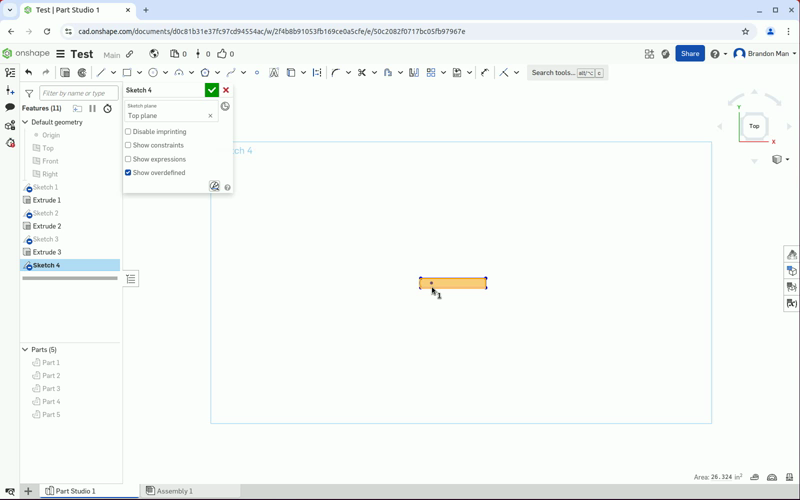
mouse_move(73, 352)
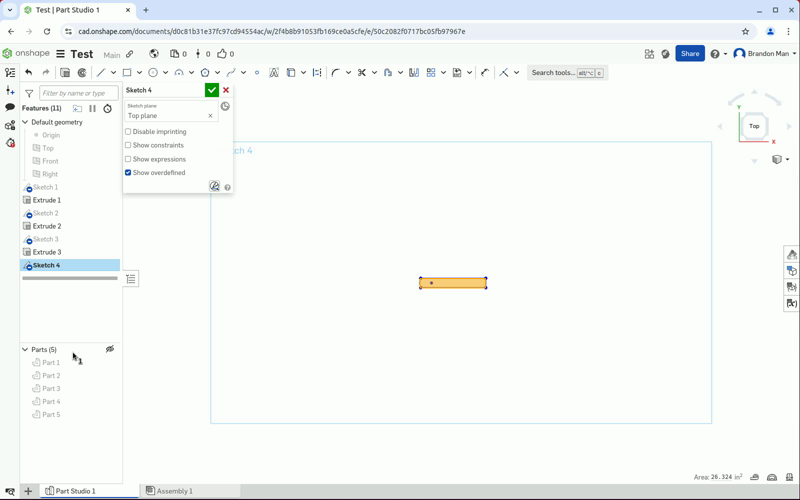
key(shift+y)
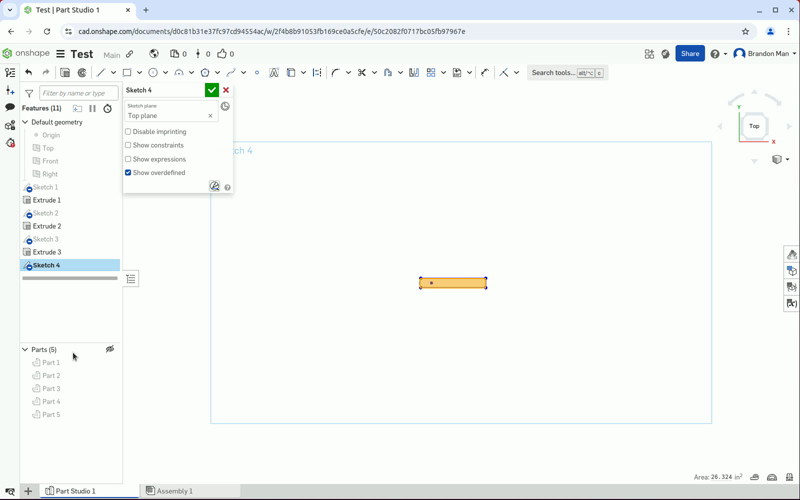
key(shift+e)
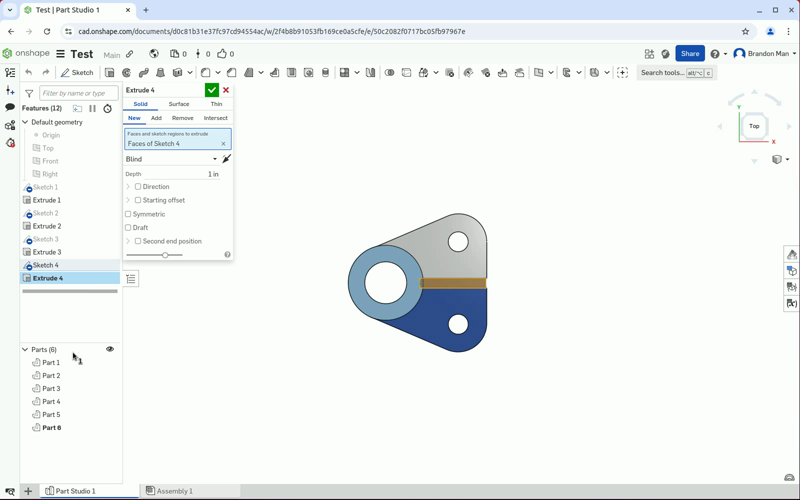
mouse_move(143, 106)
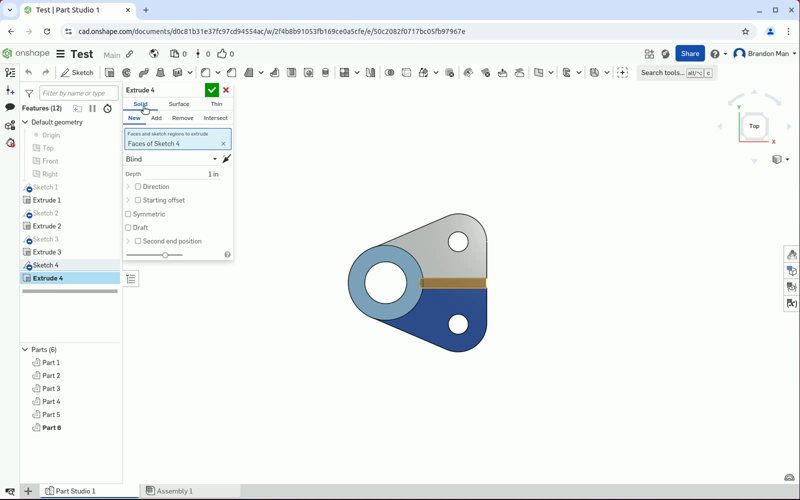
click(143, 106)
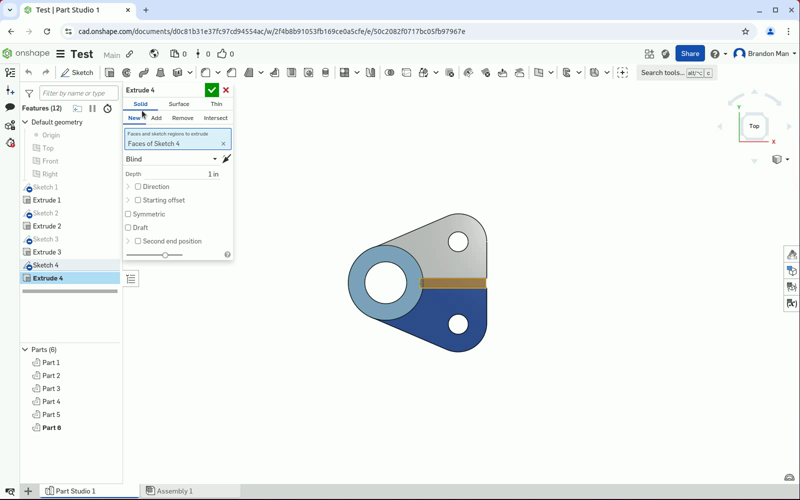
mouse_move(137, 120)
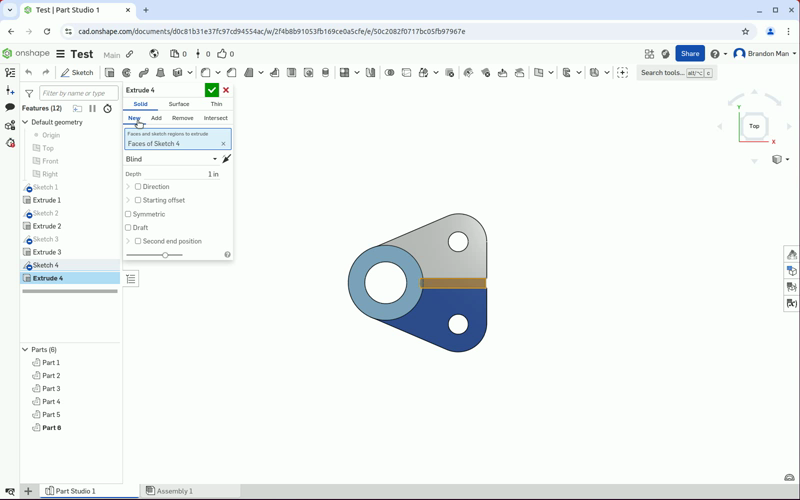
click(137, 120)
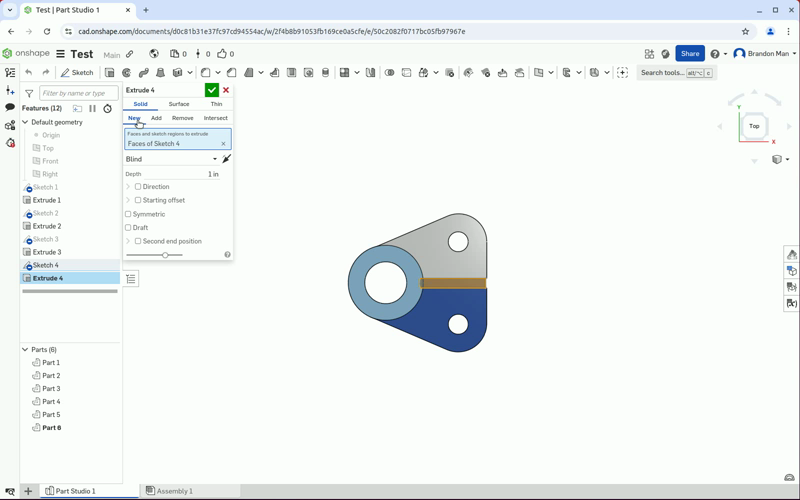
key(tab, 4)
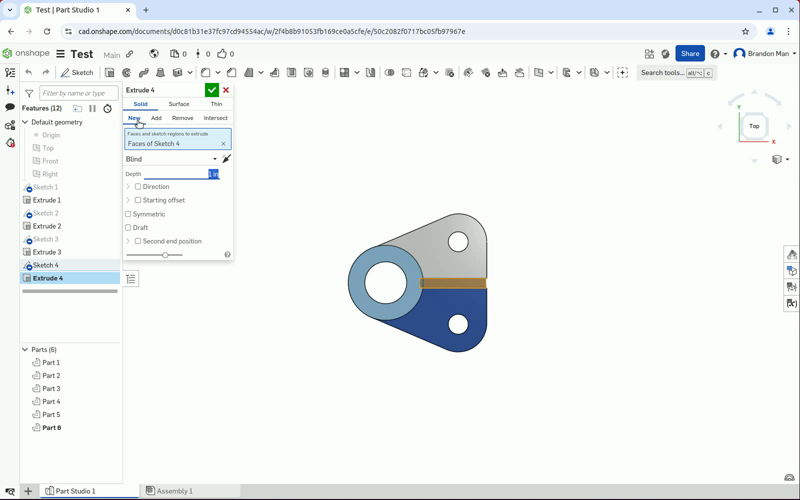
text(3.37)
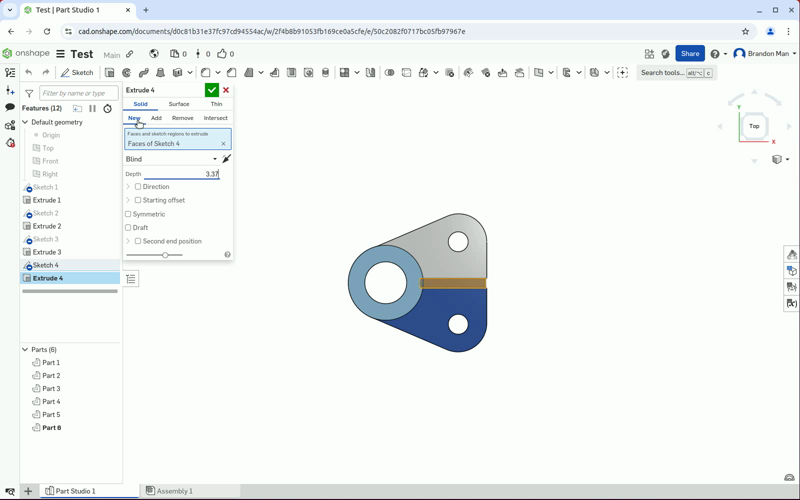
key(enter)
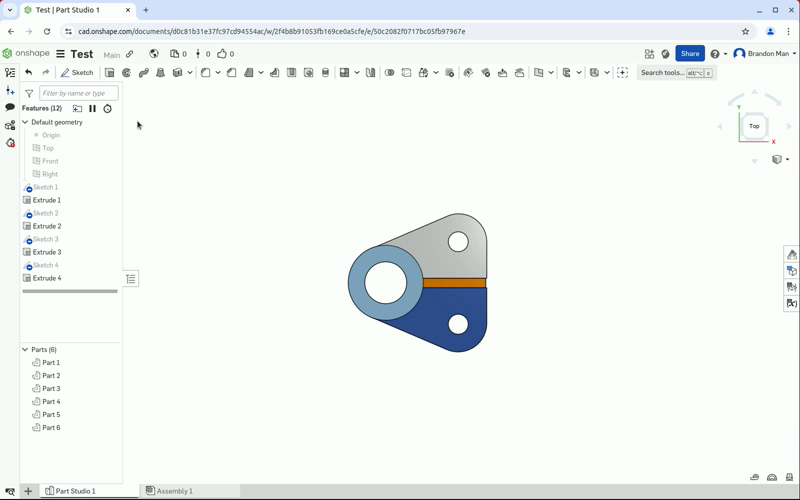
key(shift+h)
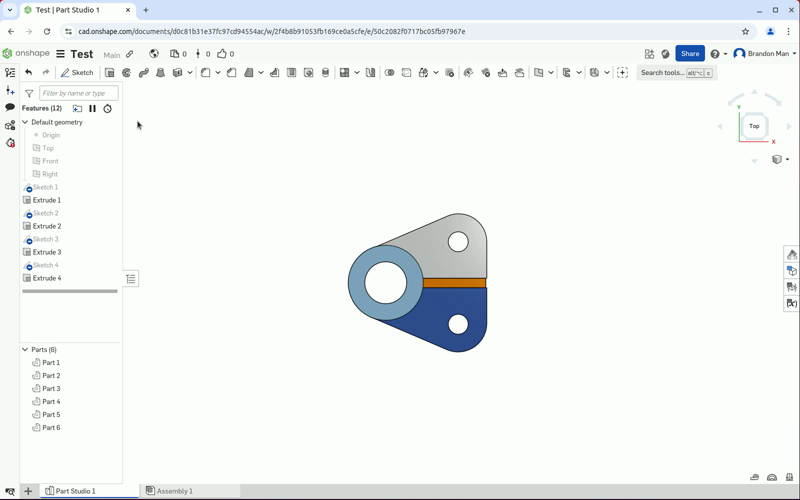
key(shift+h)
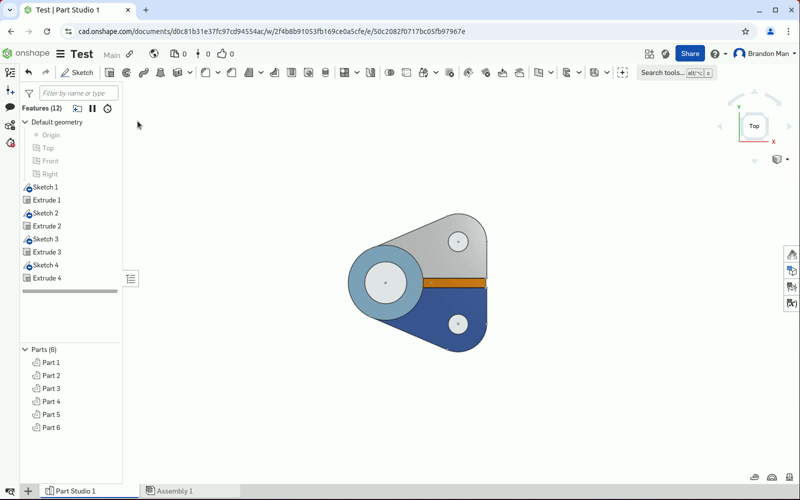
key(shift+7)
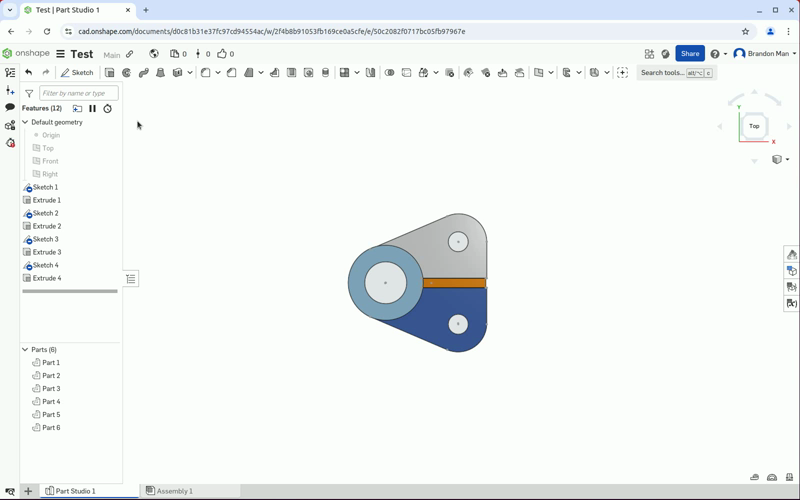
key(up, 3)
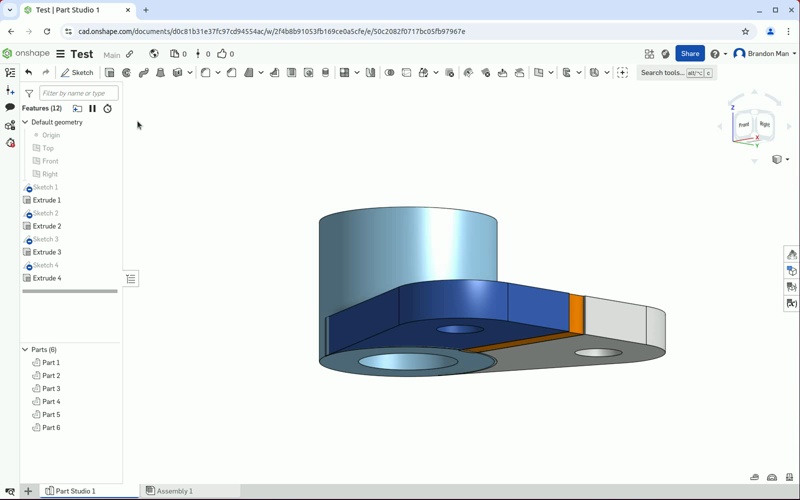
key(left, 3)
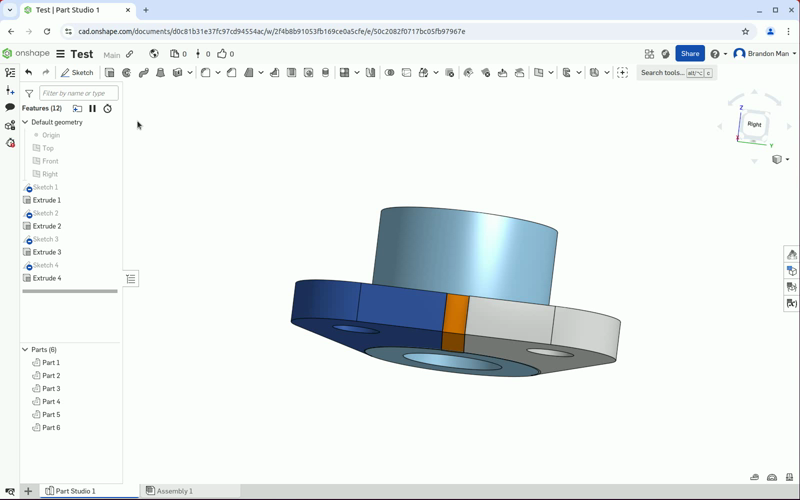
key(right, 3)
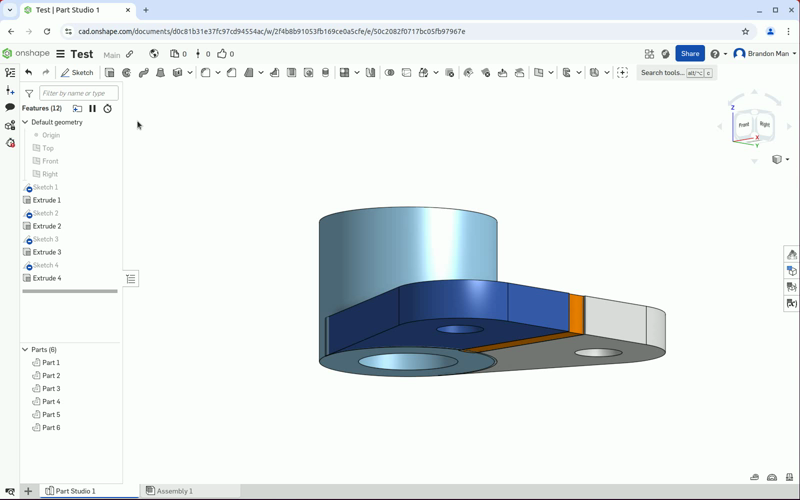
key(down, 3)
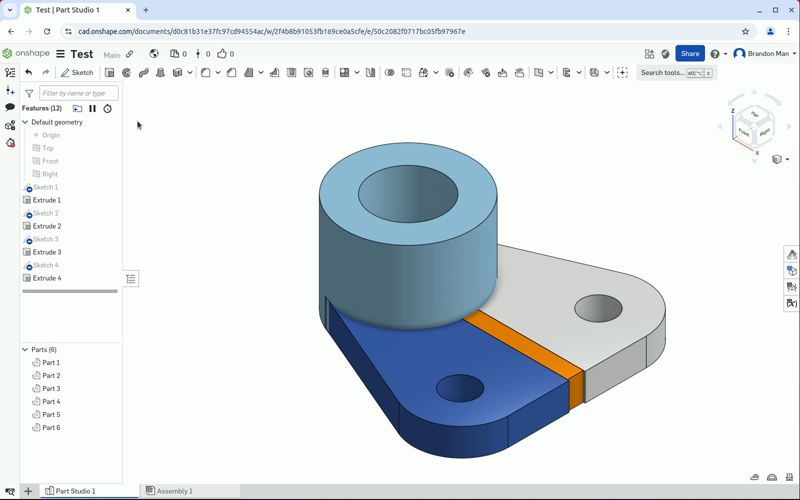
mouse_move(73, 189)
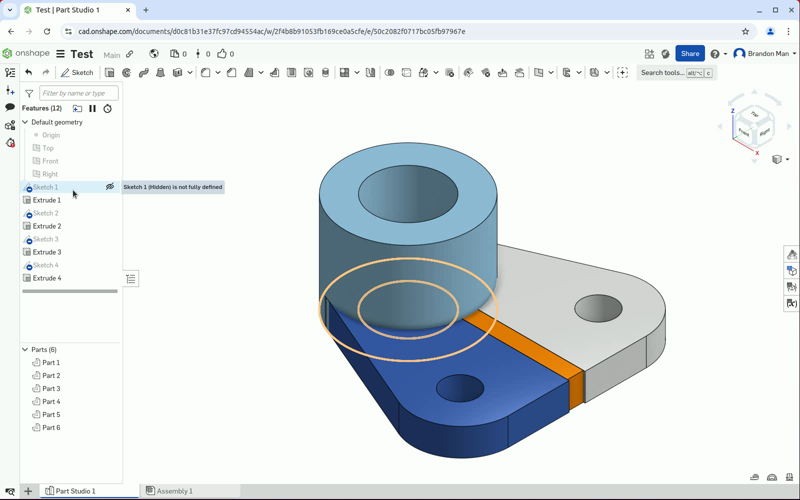
click(73, 189)